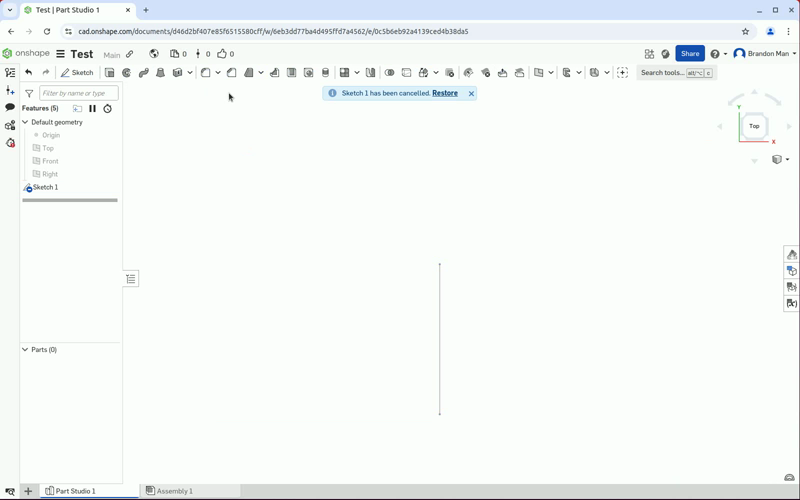
key(shift+h)
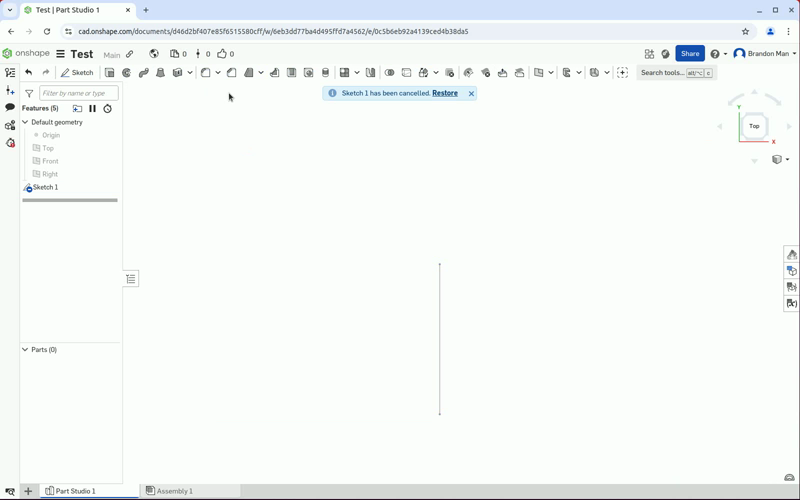
key(shift+s)
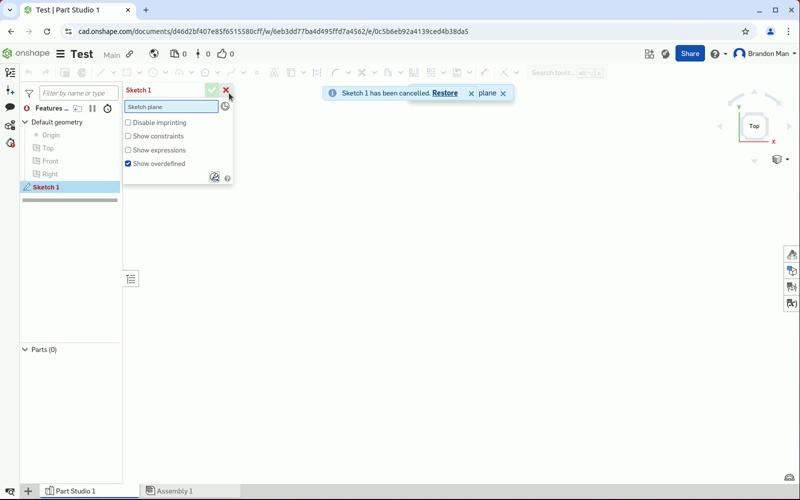
mouse_move(73, 150)
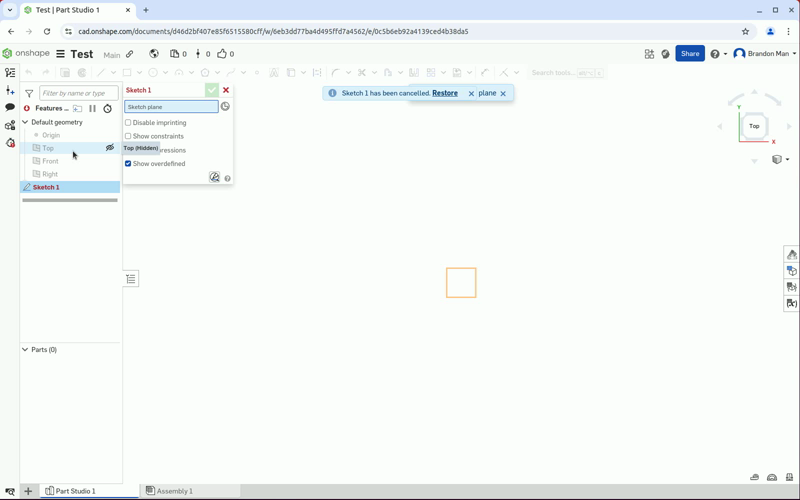
click(73, 150)
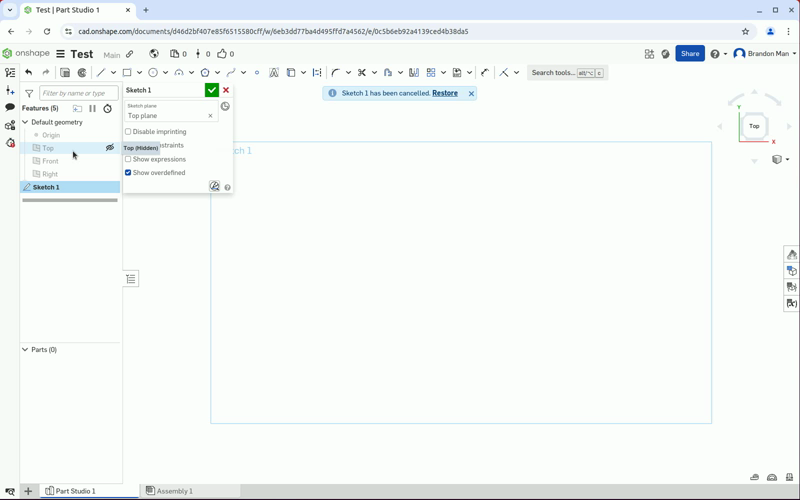
mouse_move(73, 352)
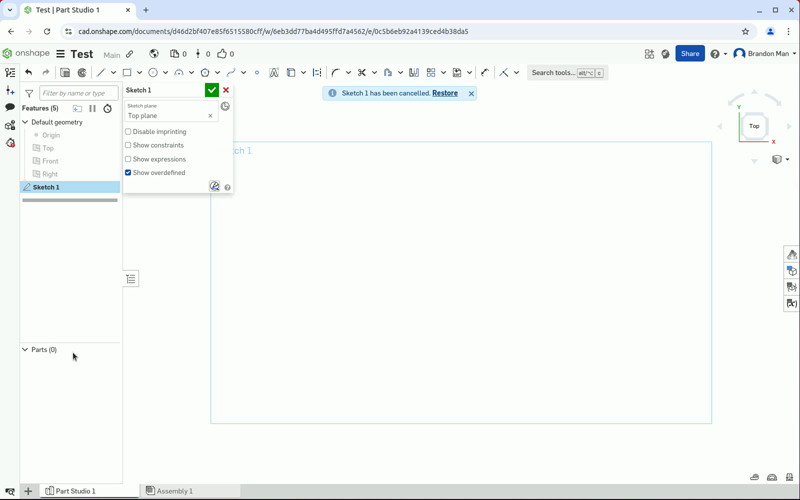
key(y)
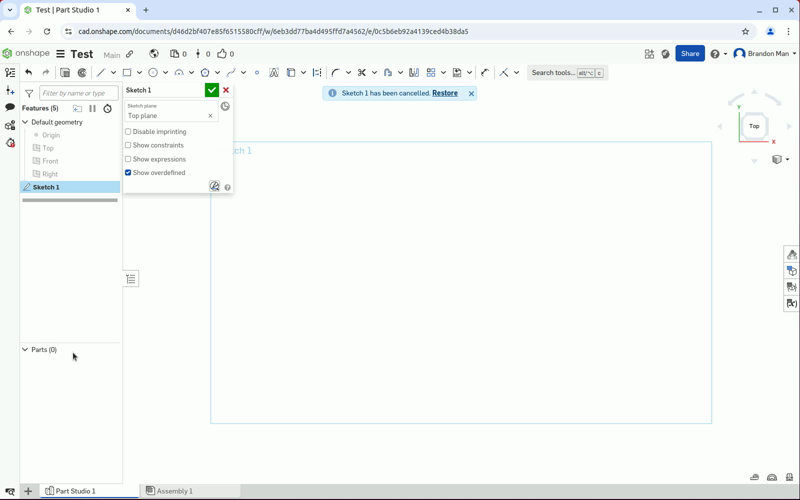
key(c)
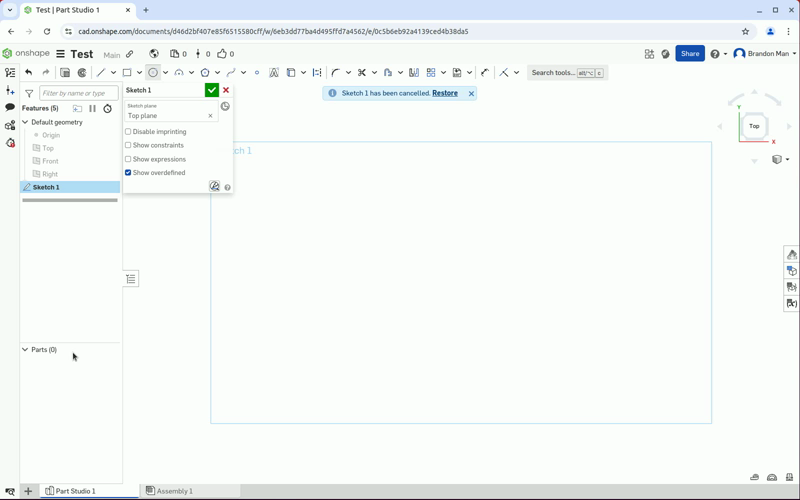
key_down(shift)
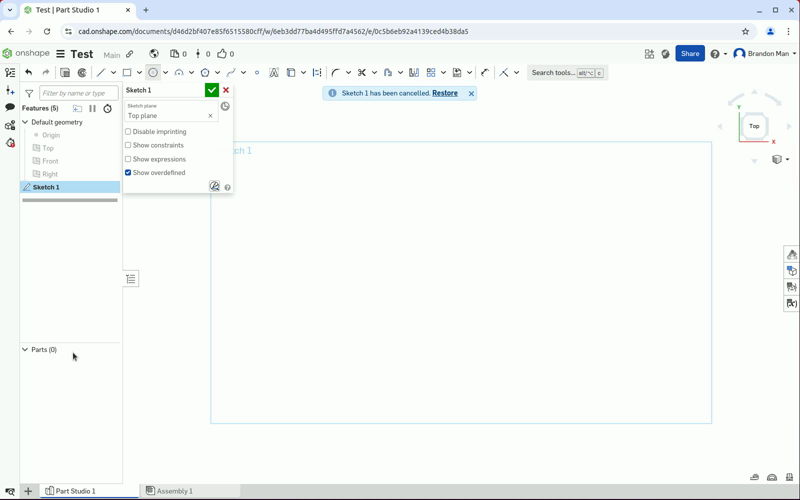
mouse_move(528, 282)
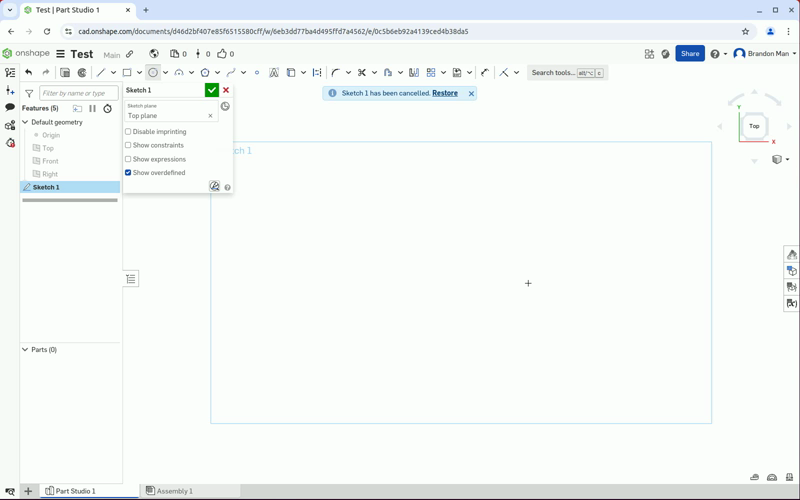
click(528, 282)
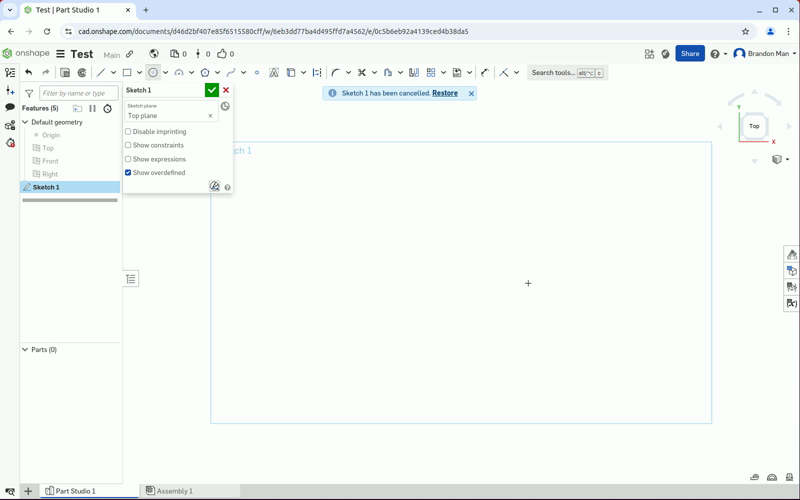
key_up(shift)
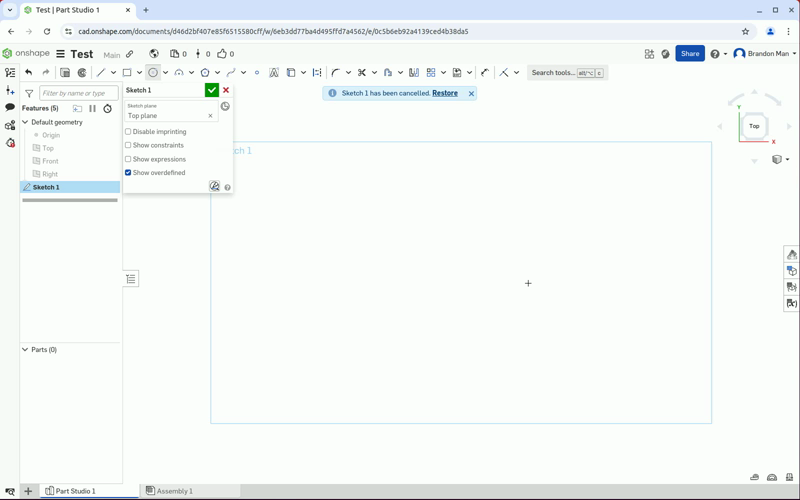
mouse_move(574, 282)
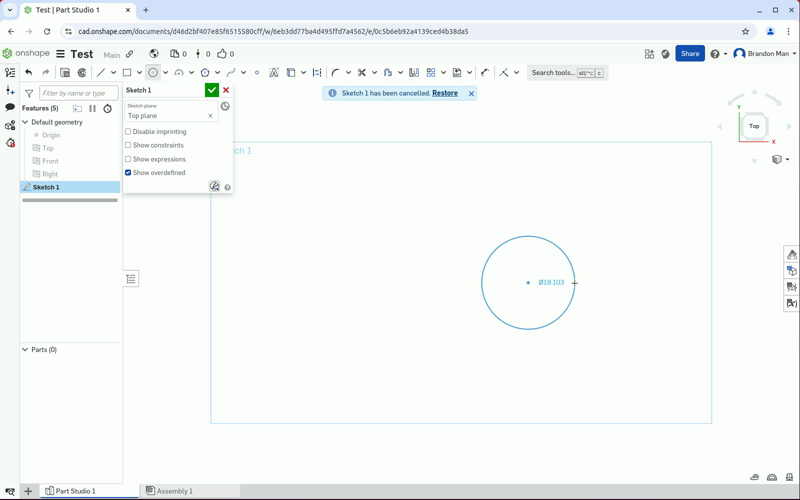
click(574, 282)
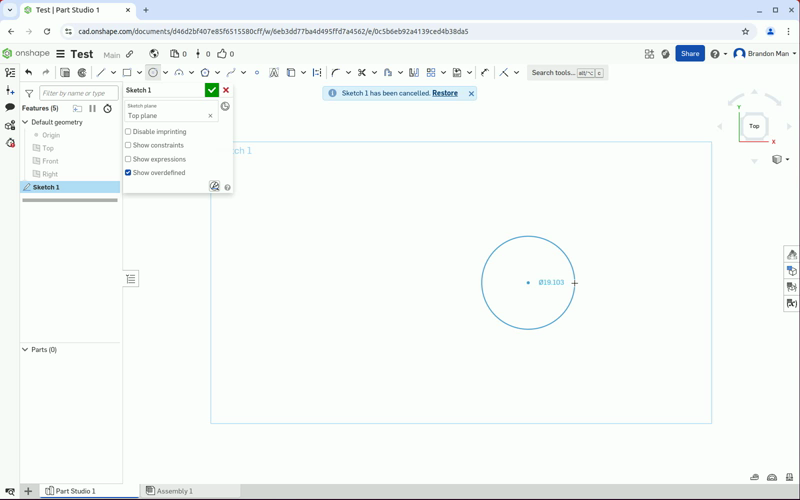
key(esc)
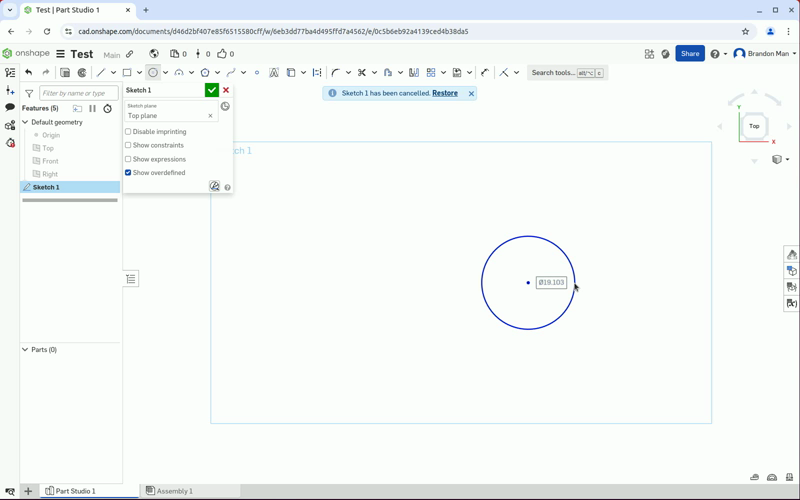
key(c)
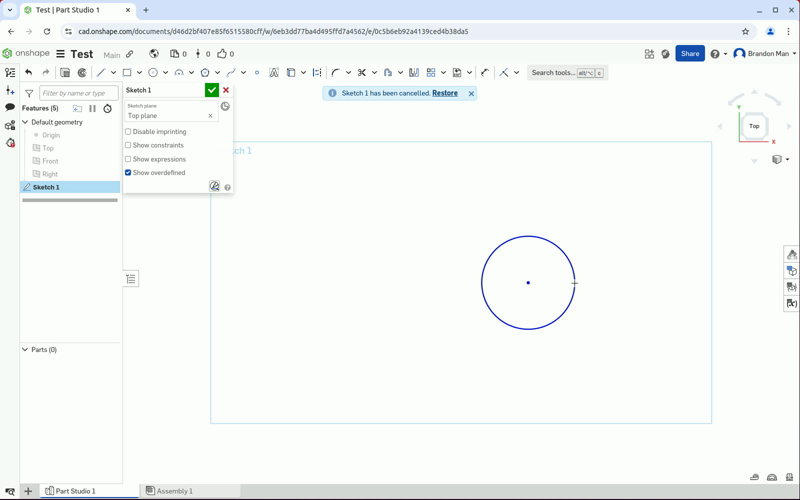
key_down(shift)
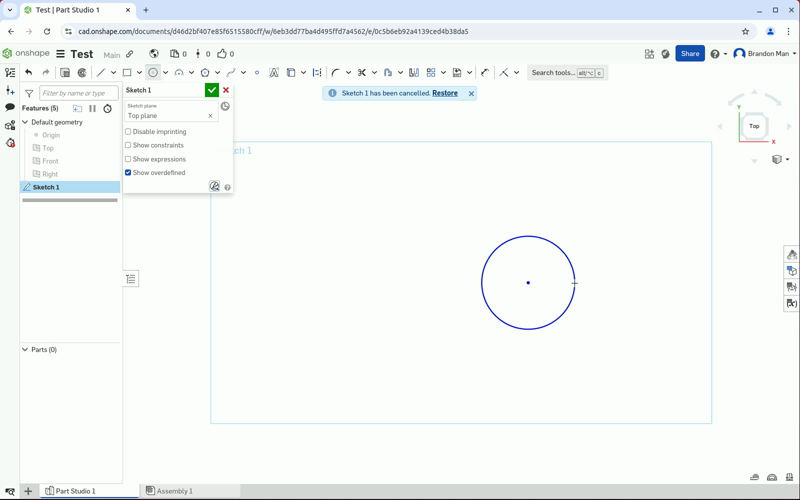
mouse_move(528, 282)
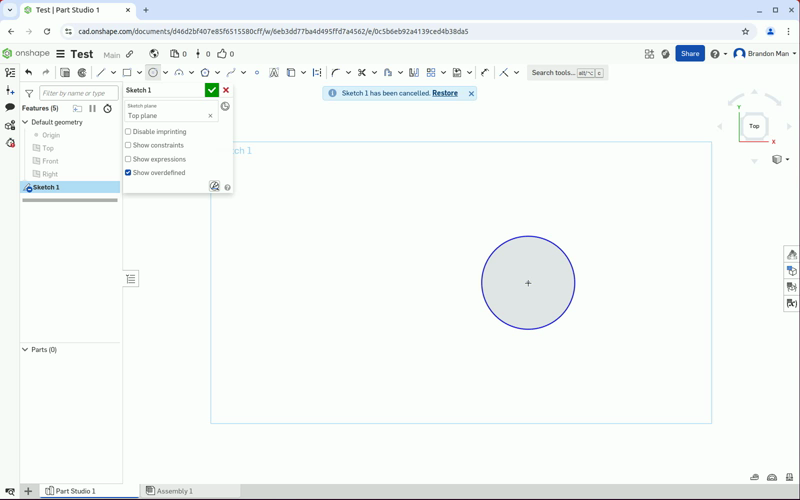
click(528, 282)
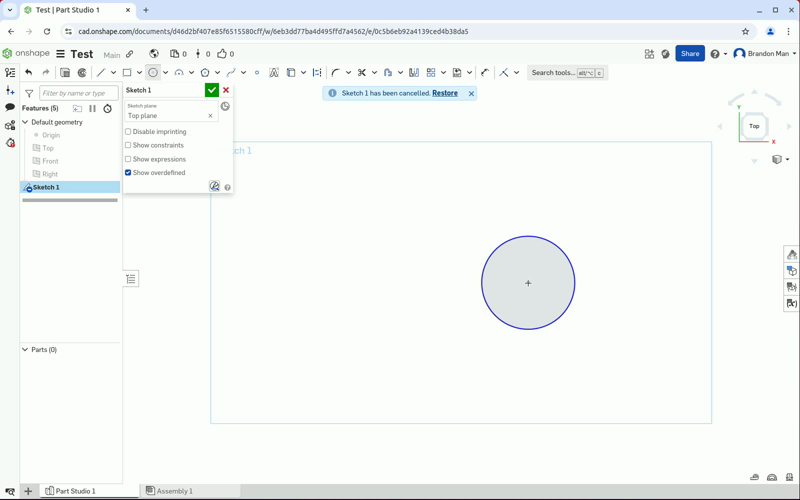
key_up(shift)
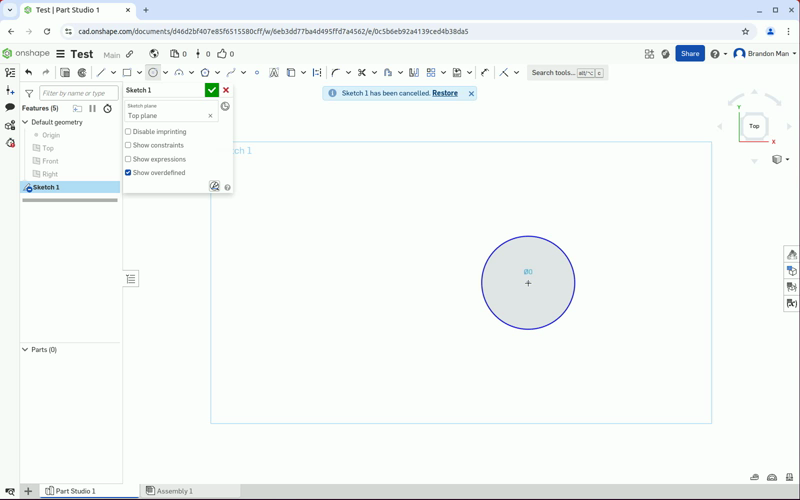
mouse_move(562, 282)
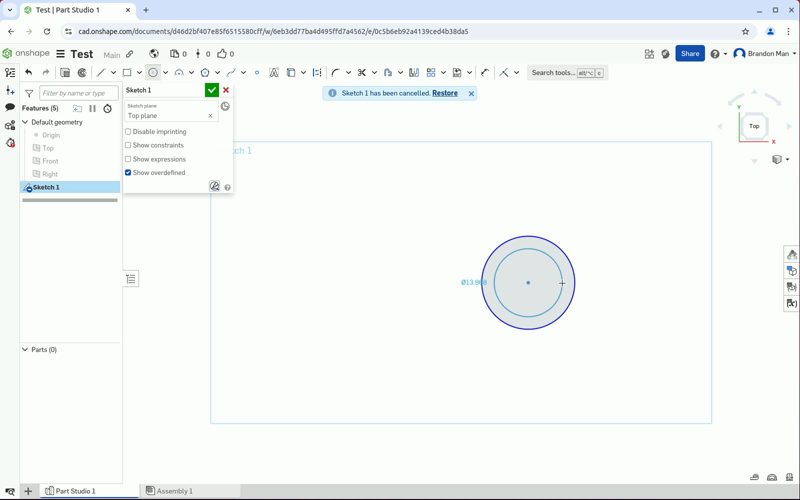
click(562, 282)
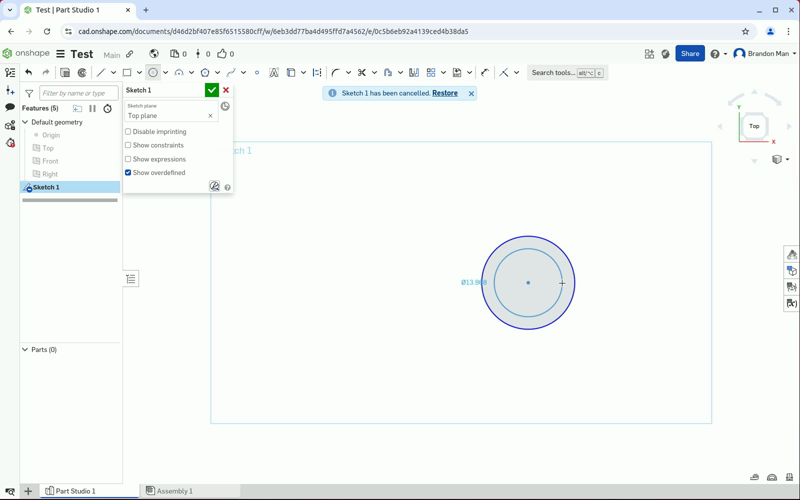
key(esc)
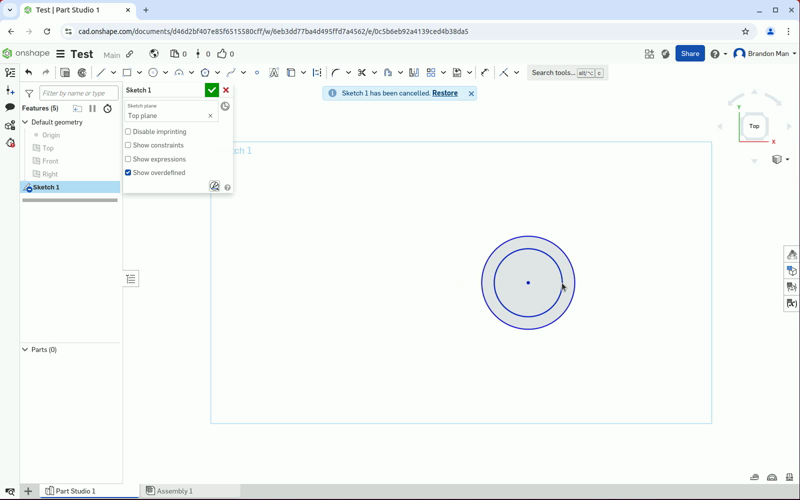
mouse_move(489, 301)
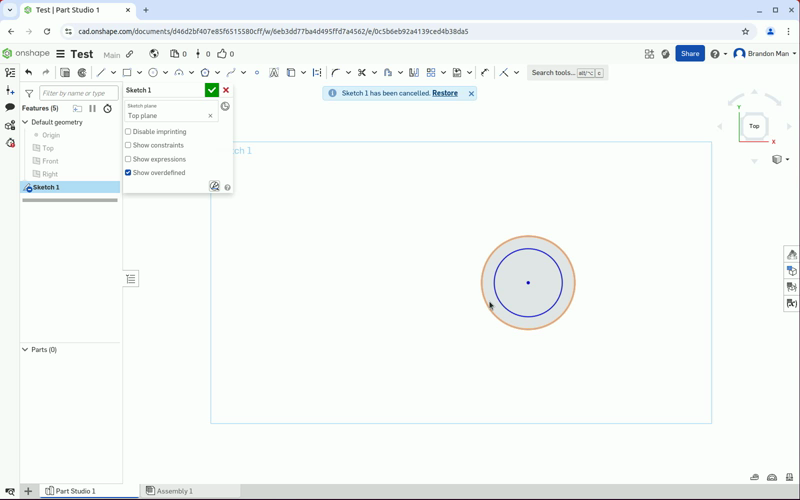
click(489, 301)
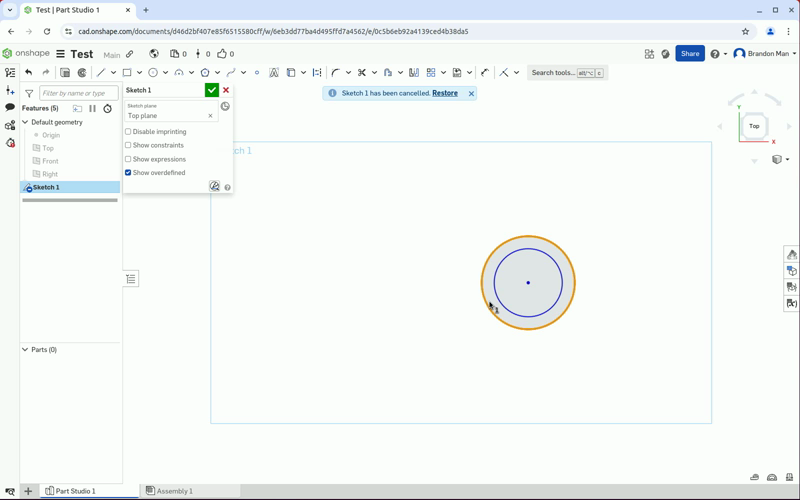
mouse_move(73, 352)
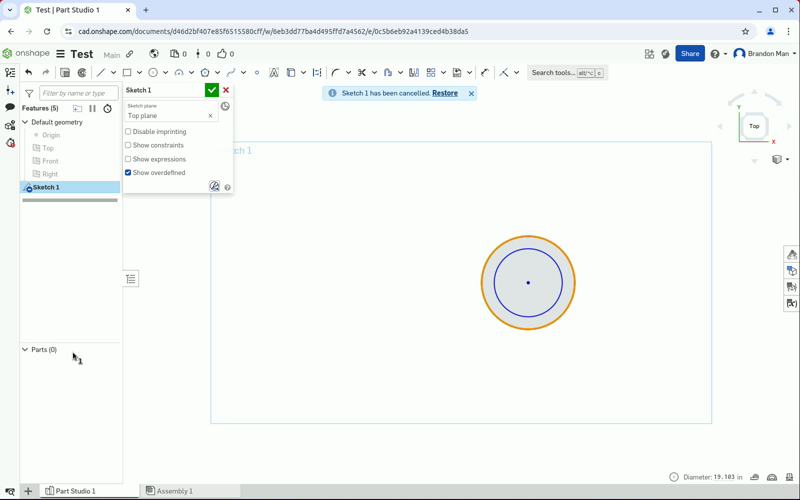
key(shift+y)
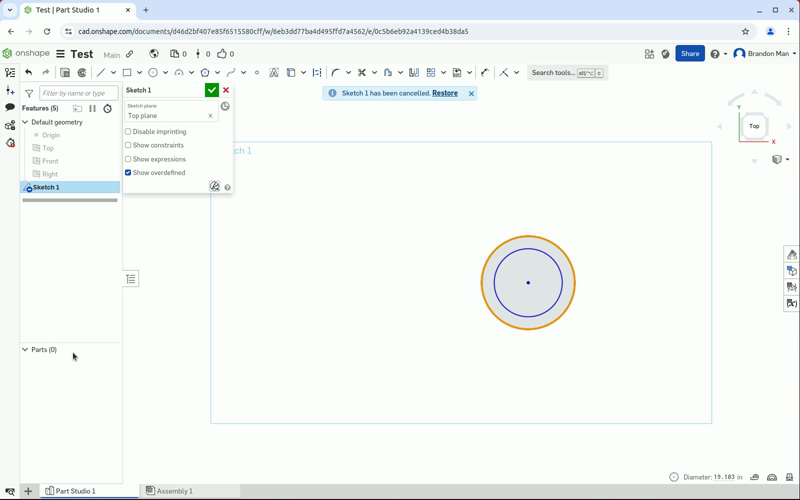
key(shift+e)
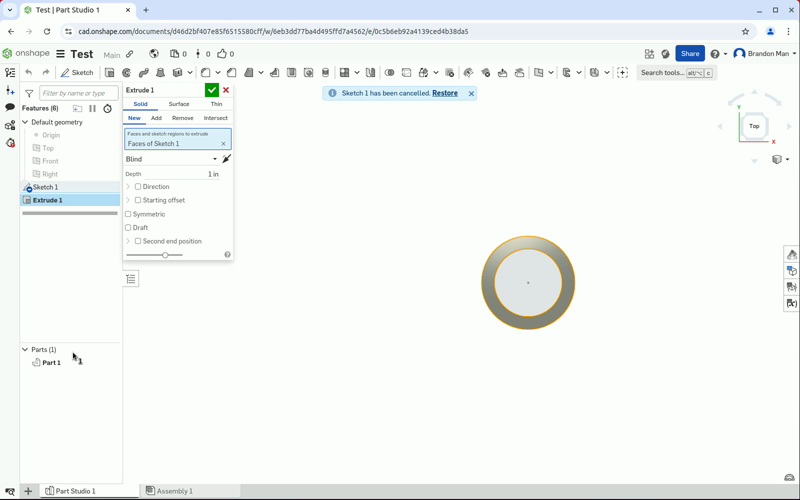
mouse_move(143, 106)
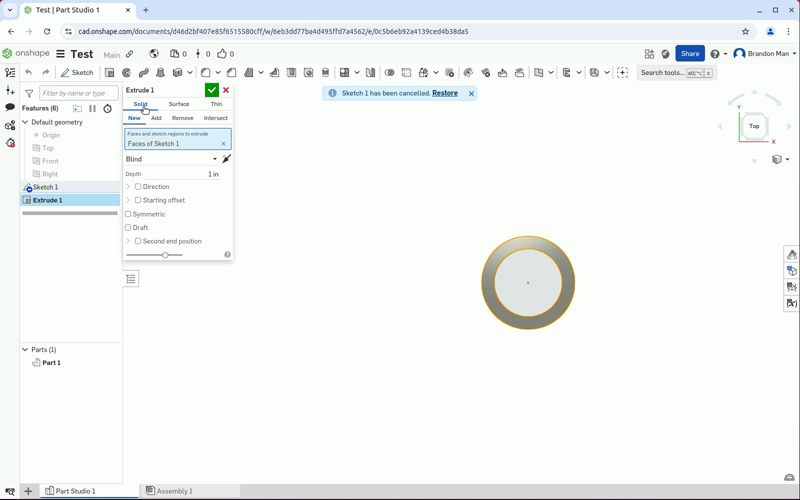
click(143, 106)
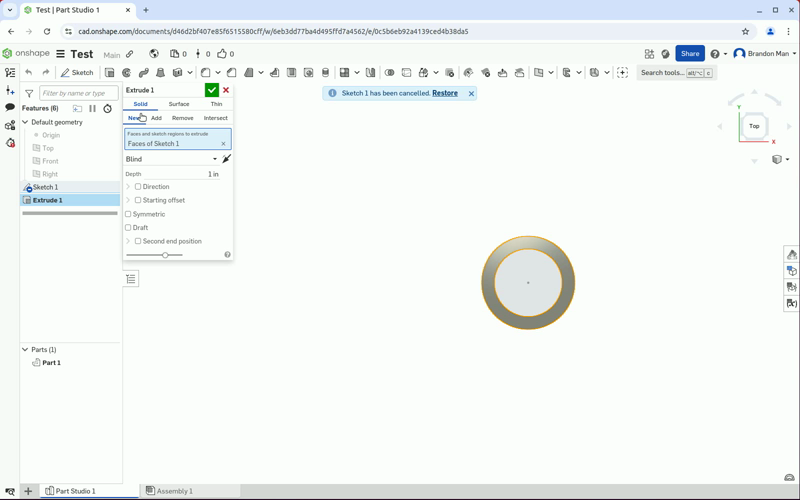
mouse_move(137, 120)
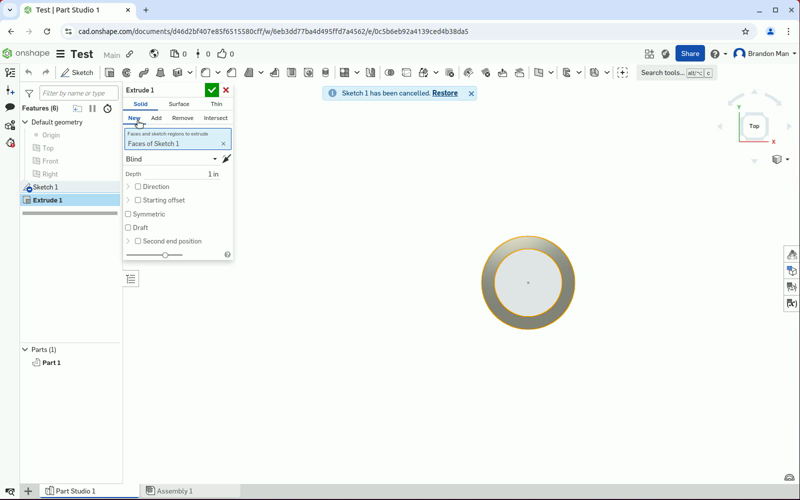
click(137, 120)
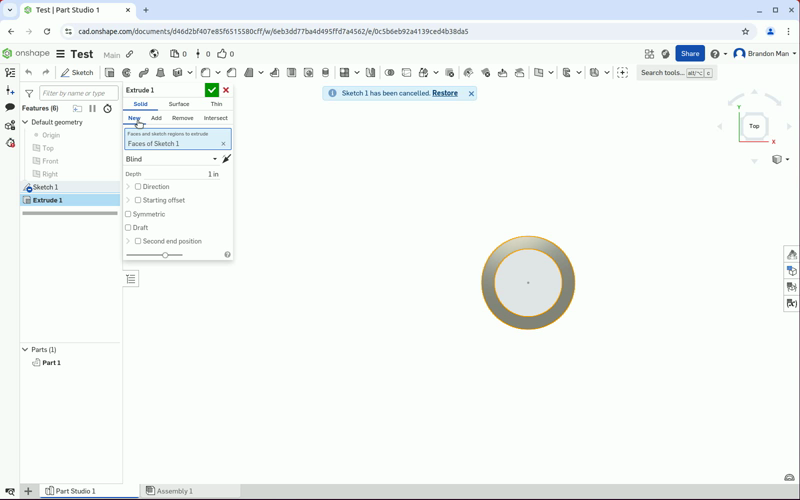
key(tab, 4)
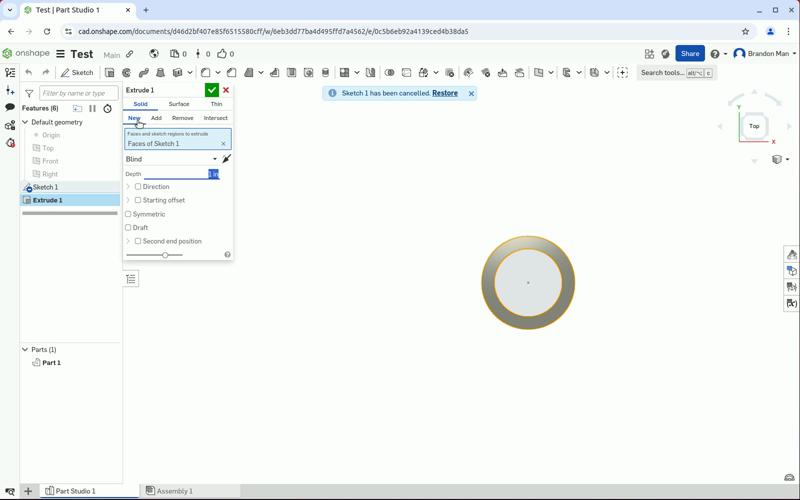
text(12.276)
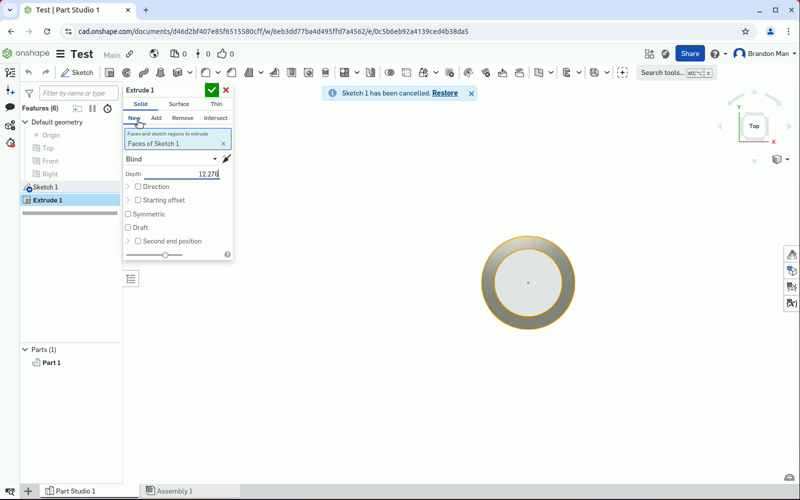
key(enter)
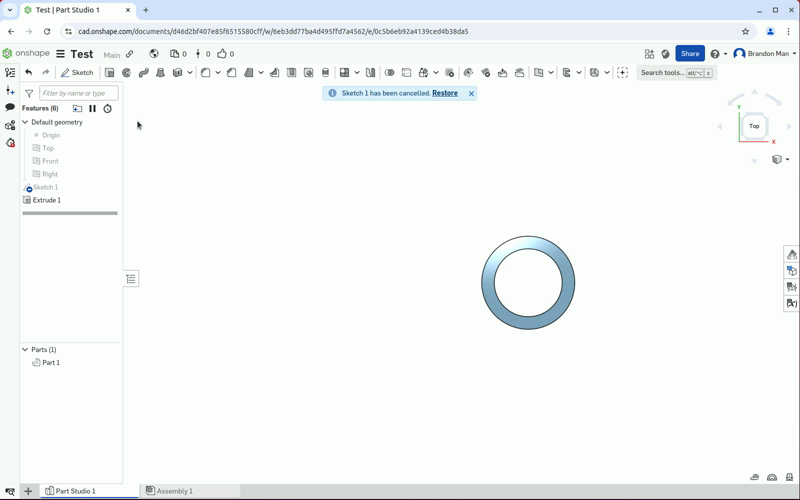
key(shift+h)
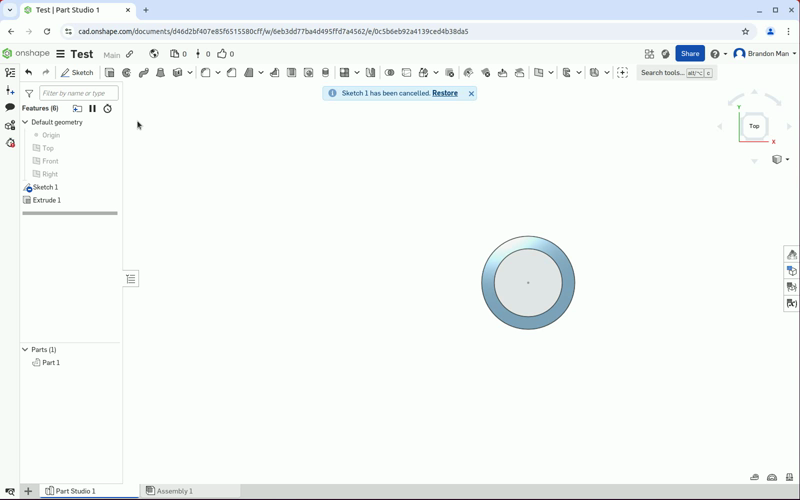
key(shift+h)
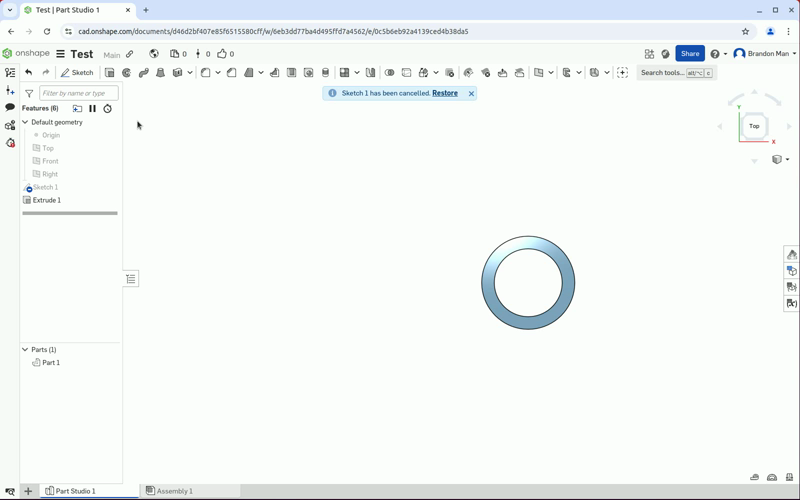
mouse_move(73, 189)
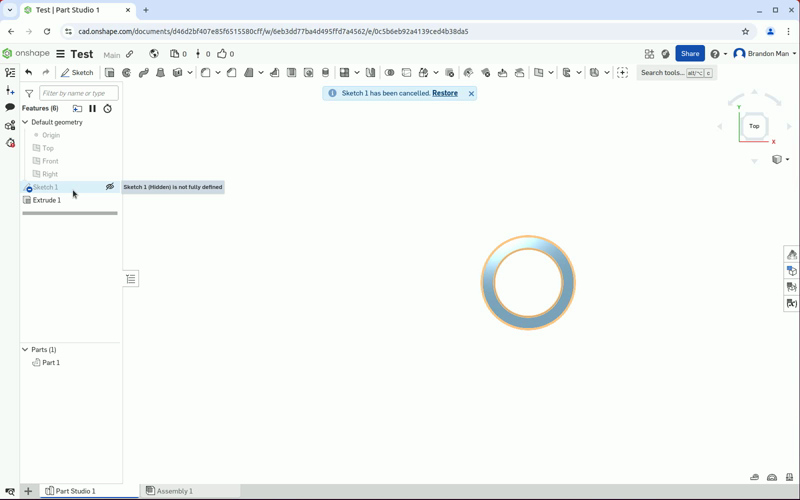
click(73, 189)
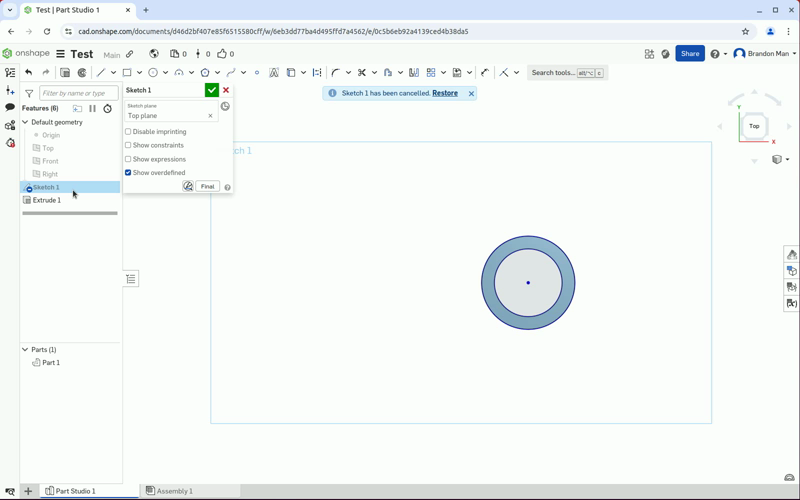
mouse_move(229, 92)
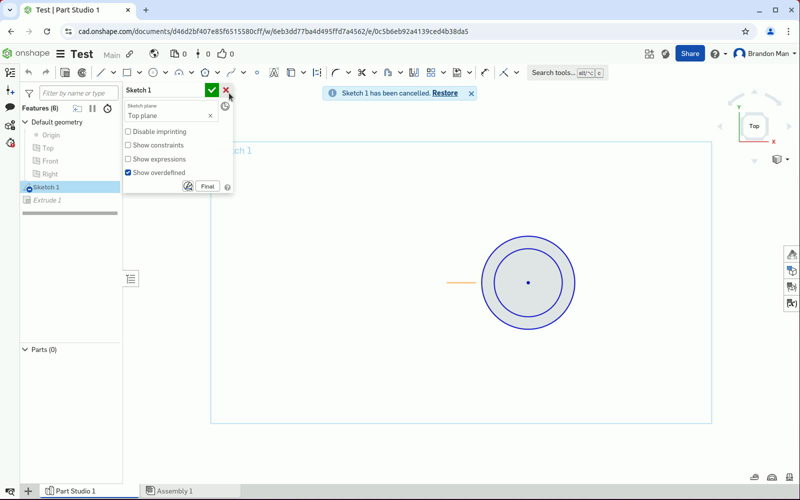
click(229, 92)
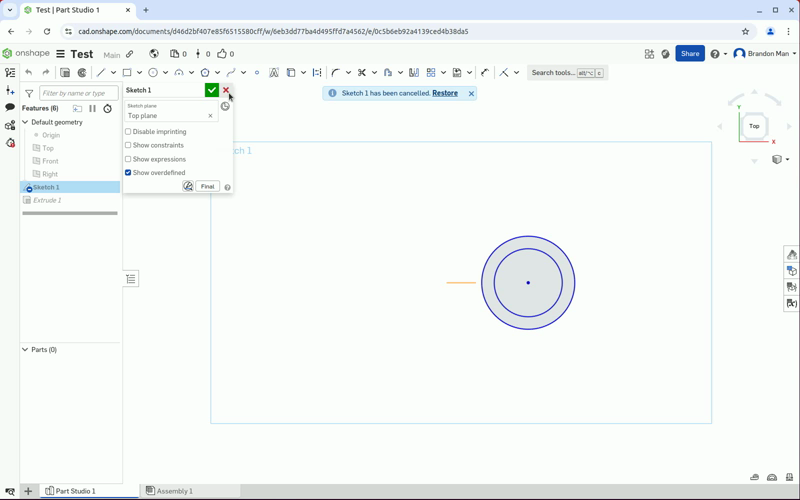
key(shift+s)
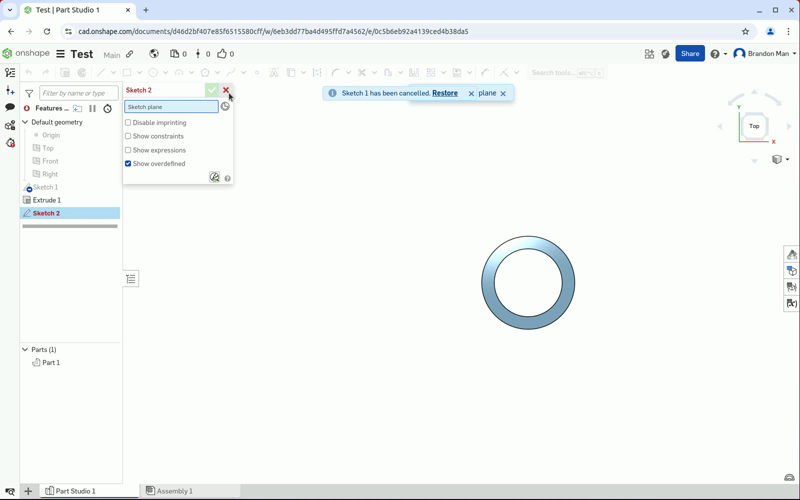
mouse_move(73, 150)
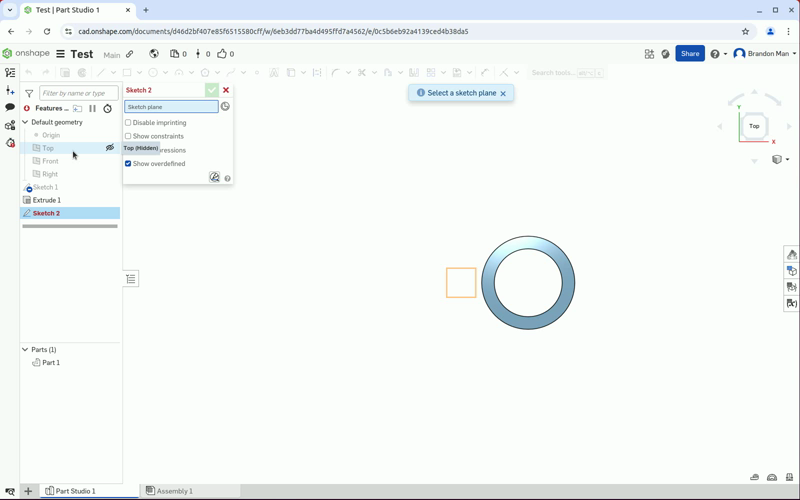
click(73, 150)
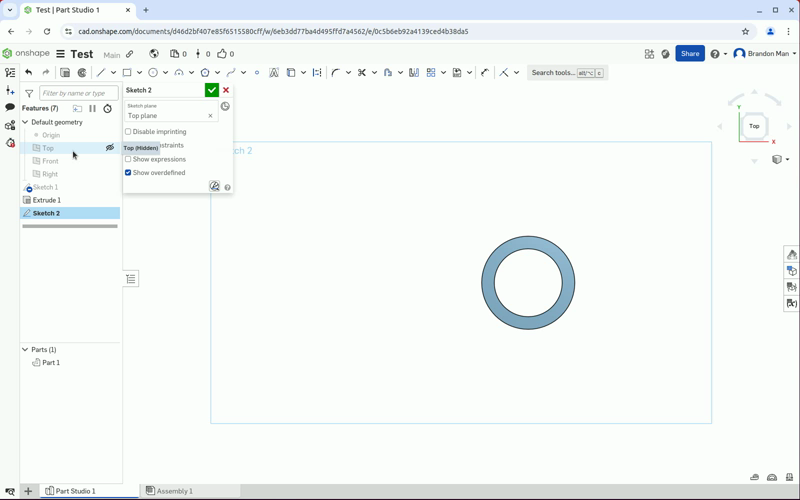
mouse_move(73, 352)
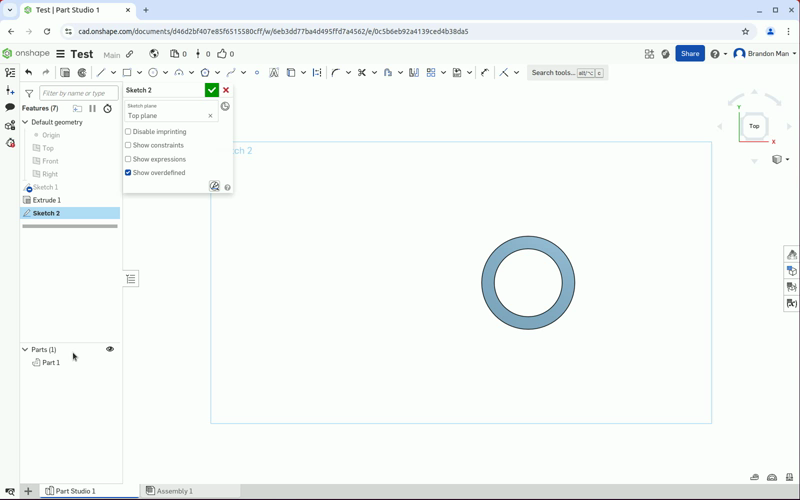
key(y)
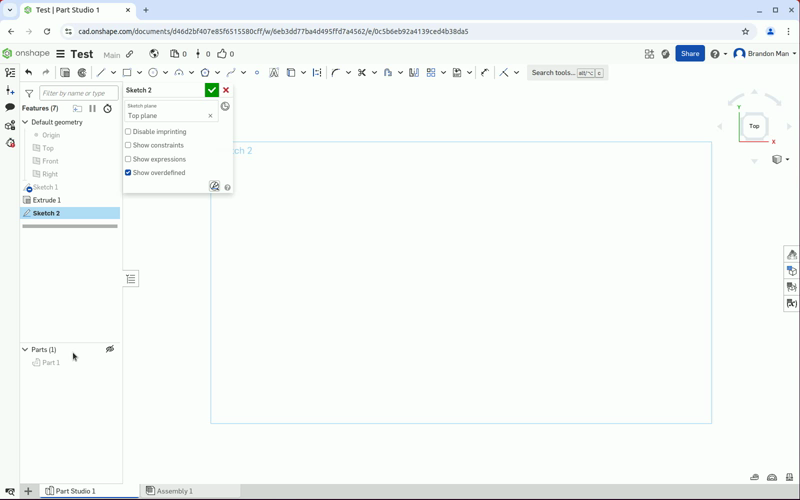
key(l)
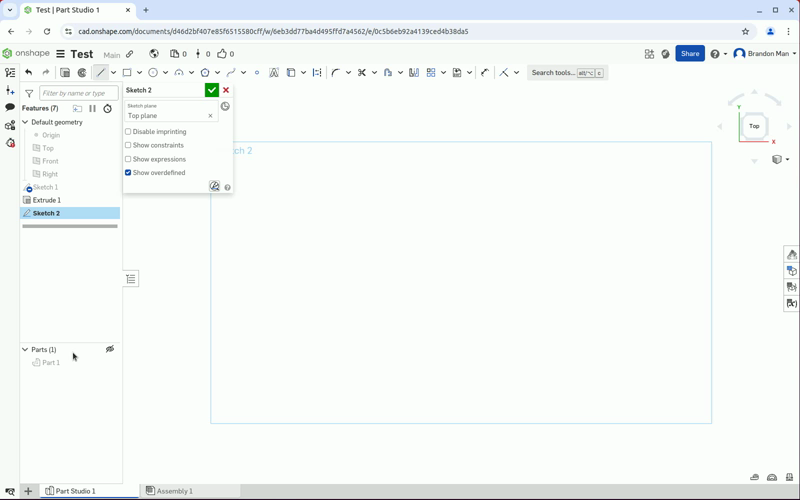
key_down(shift)
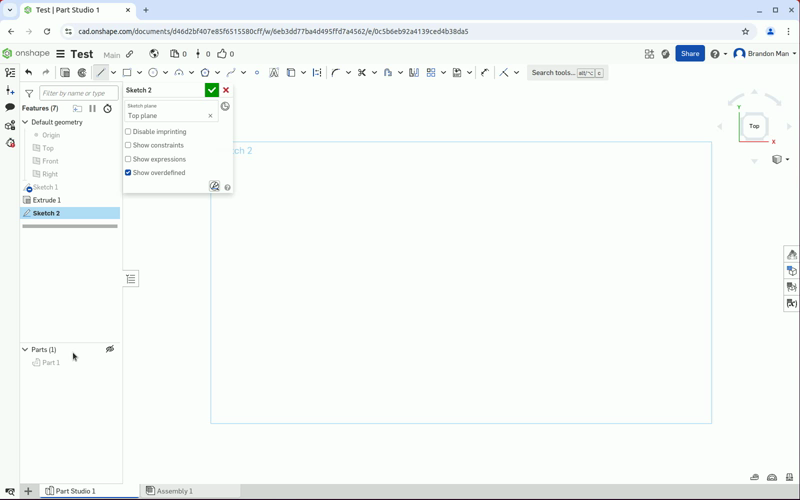
mouse_move(393, 319)
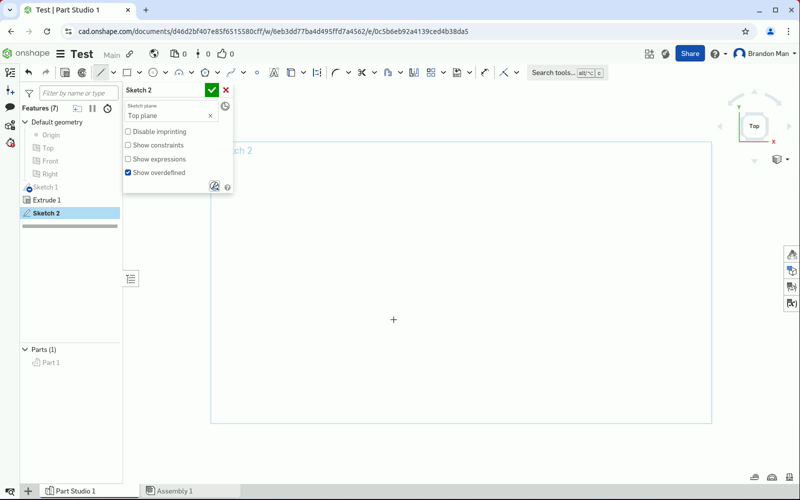
click(393, 319)
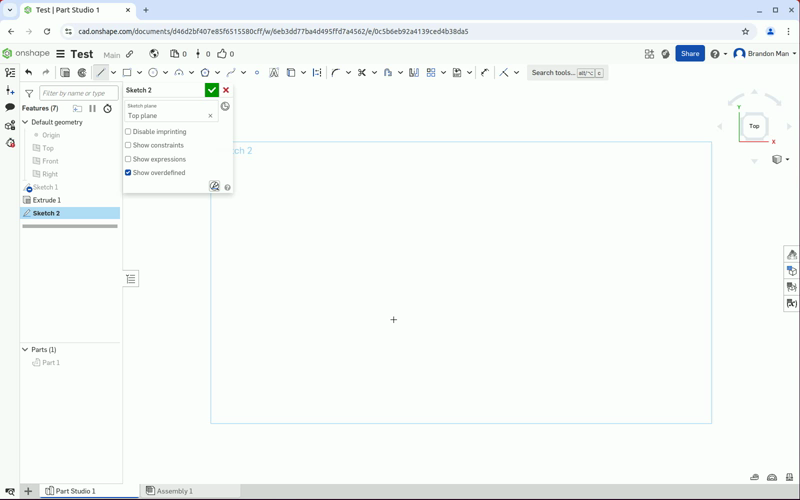
key_up(shift)
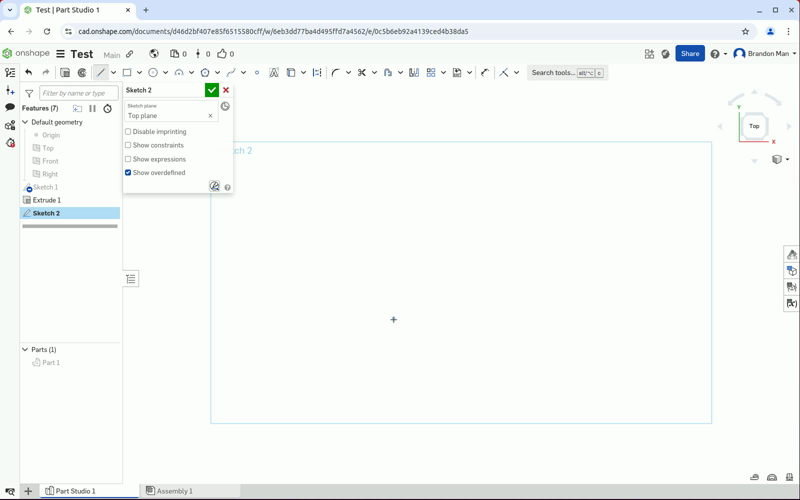
key_down(shift)
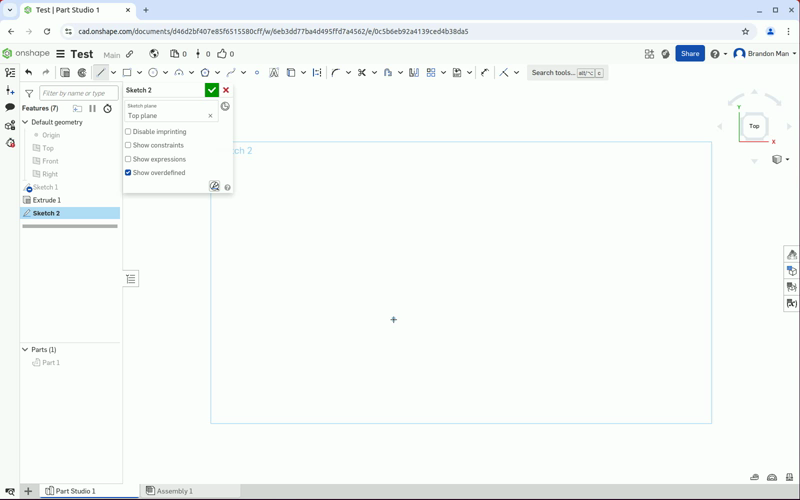
mouse_move(499, 319)
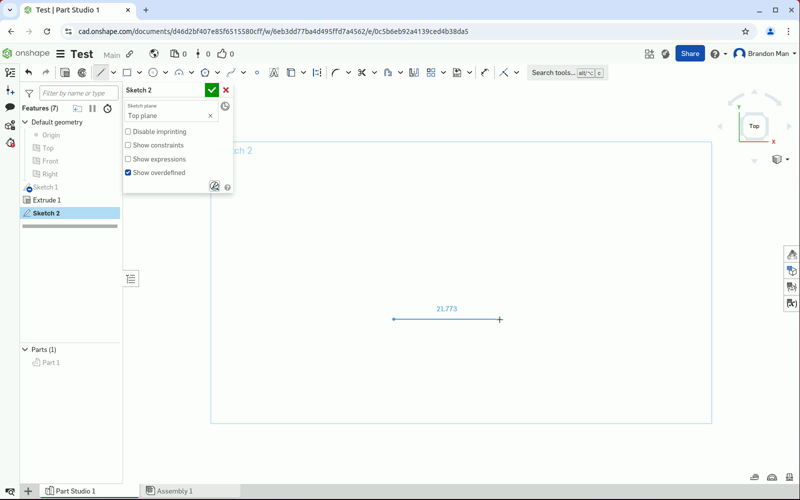
click(499, 319)
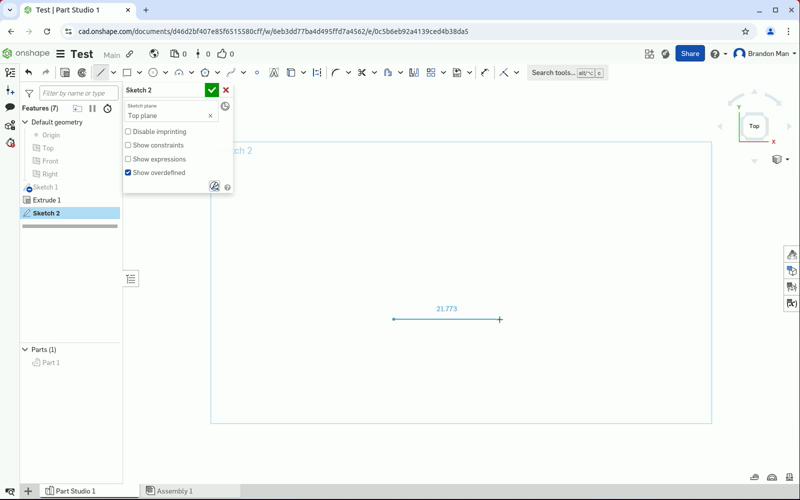
key_up(shift)
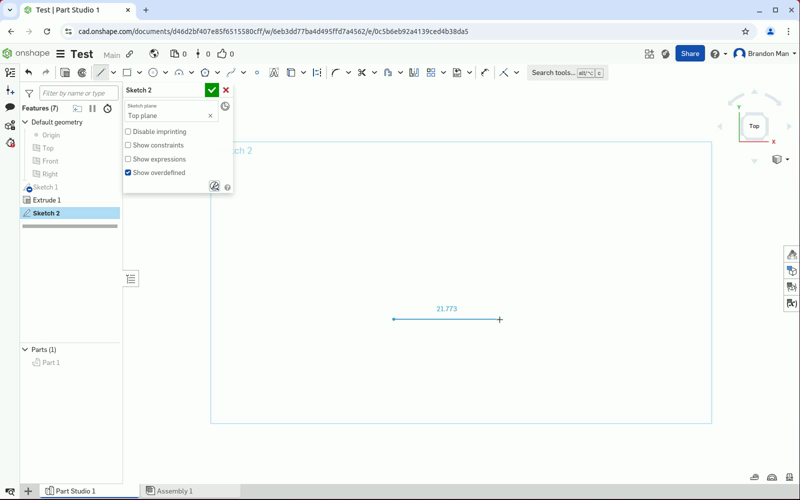
key(esc)
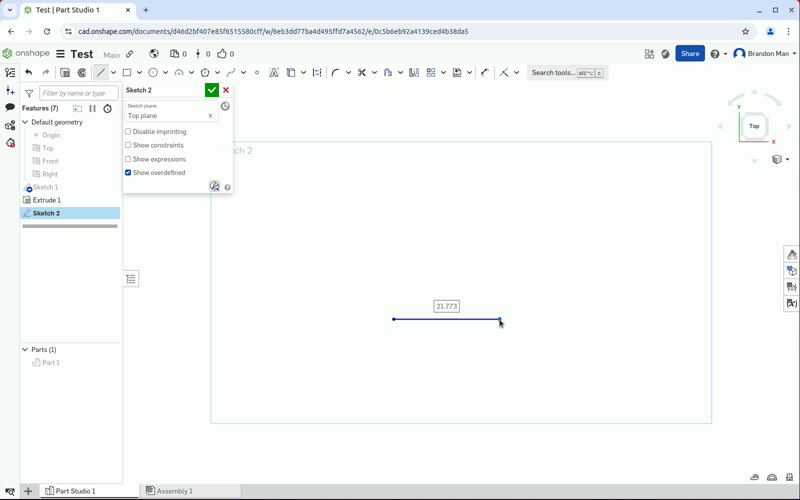
key(a)
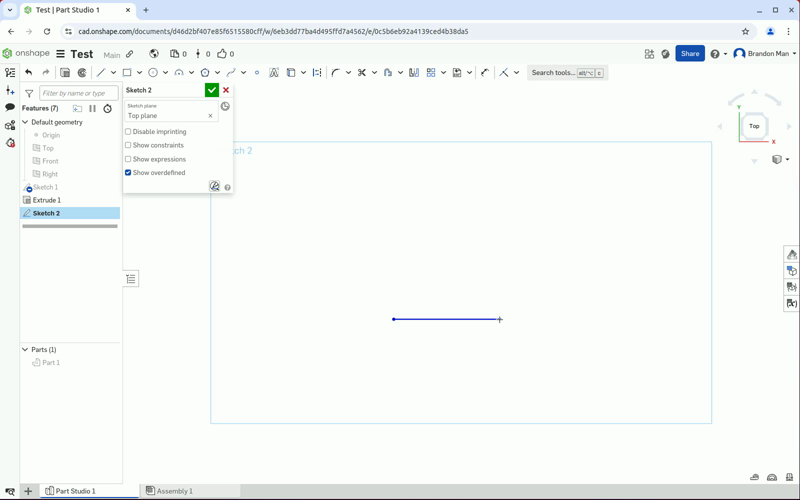
mouse_move(499, 319)
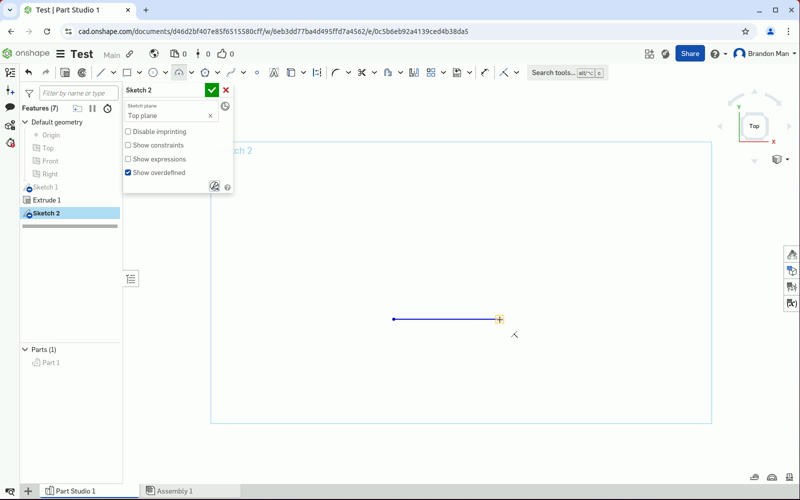
click(499, 319)
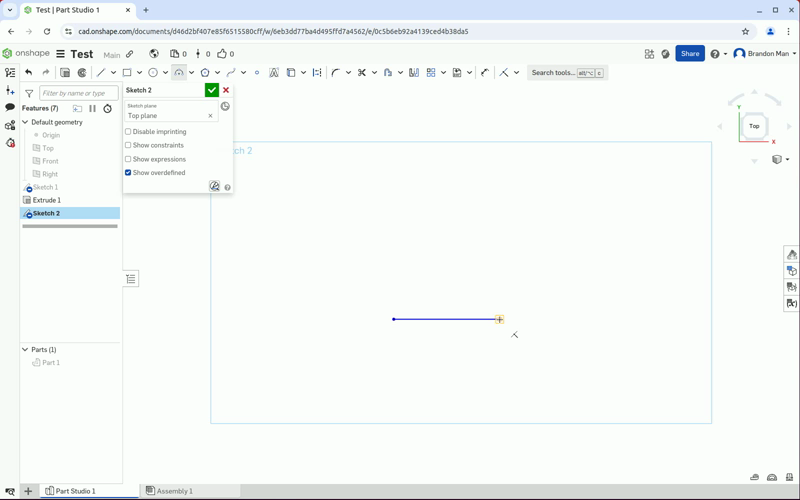
key_down(shift)
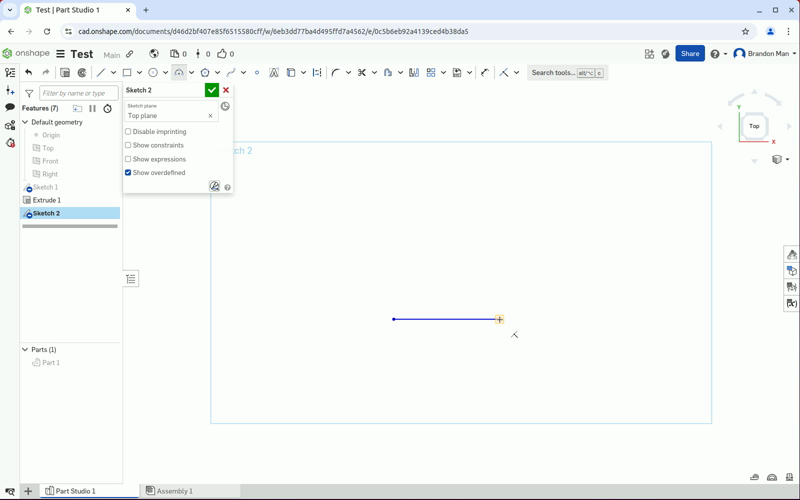
mouse_move(499, 246)
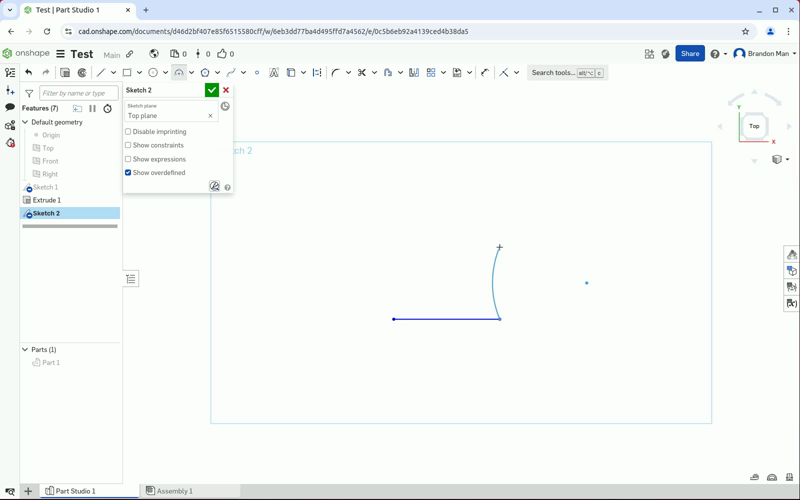
click(499, 246)
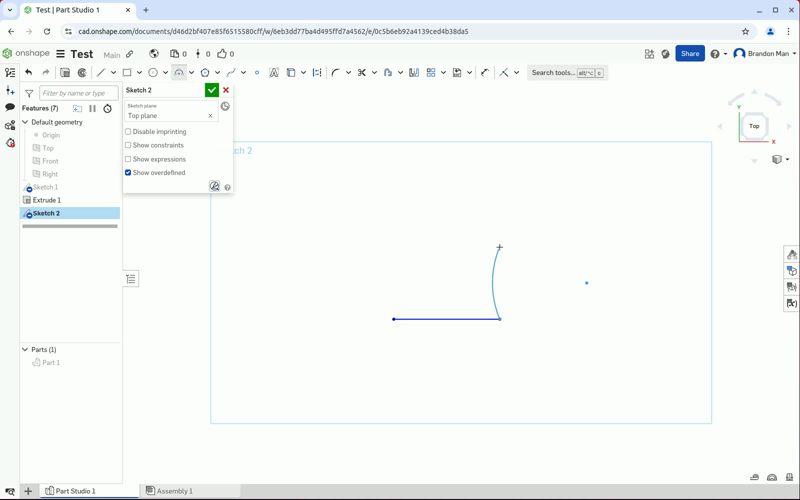
mouse_move(482, 283)
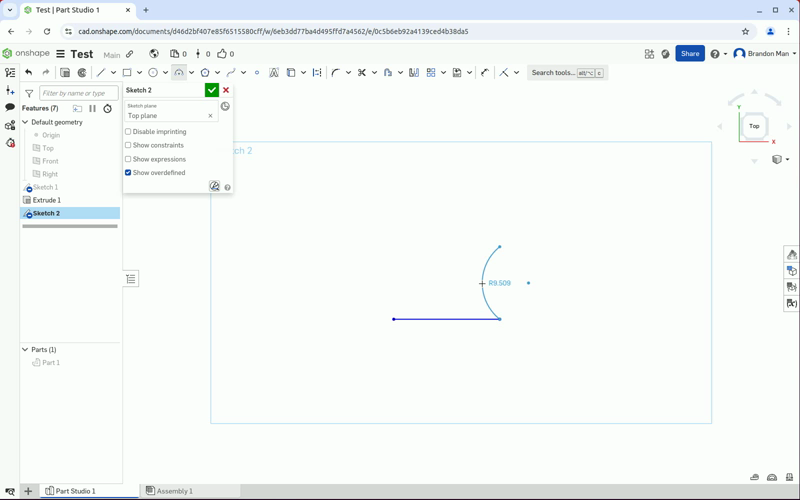
click(482, 283)
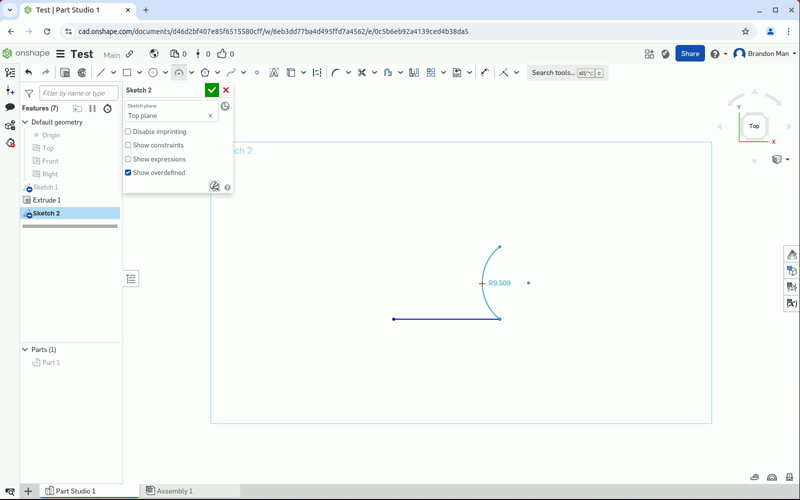
key_up(shift)
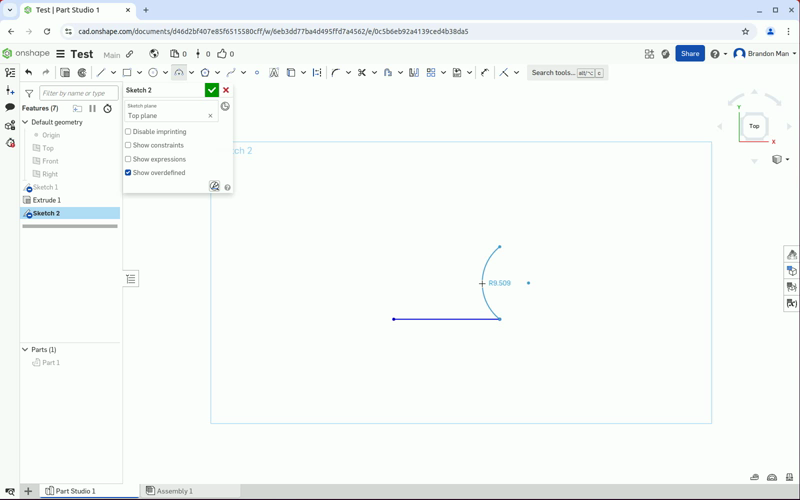
key(esc)
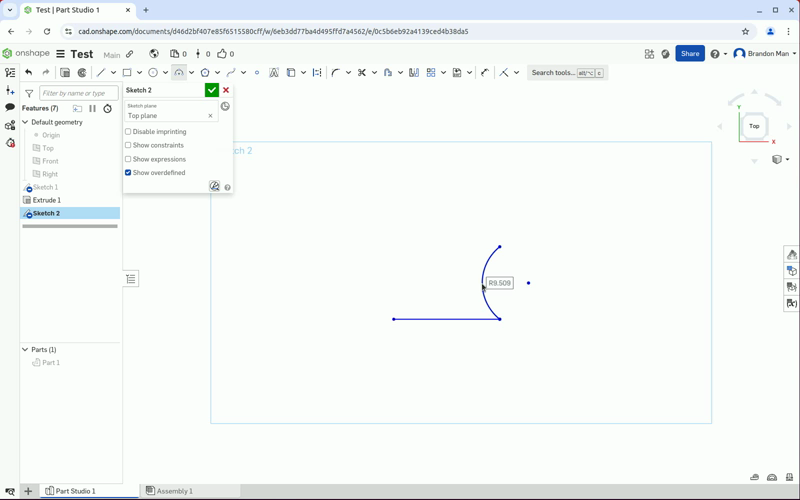
key(l)
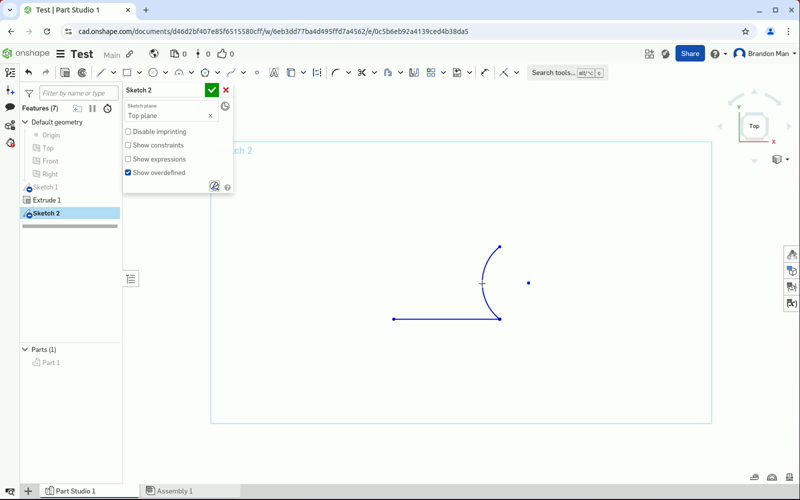
mouse_move(499, 246)
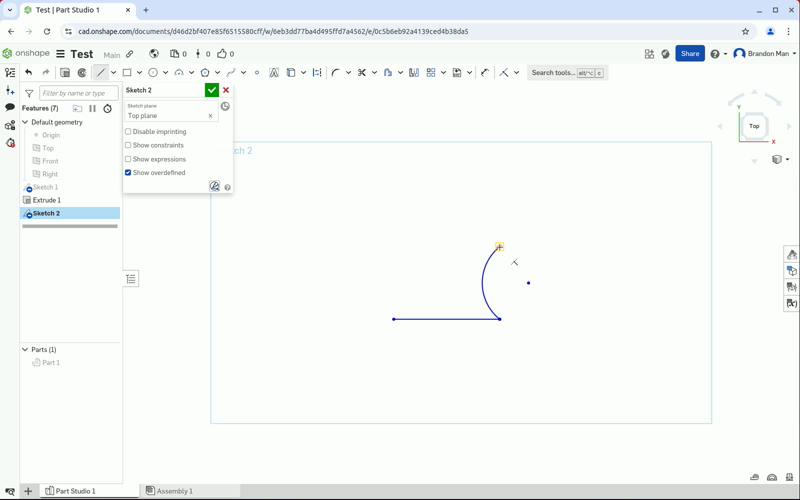
click(499, 246)
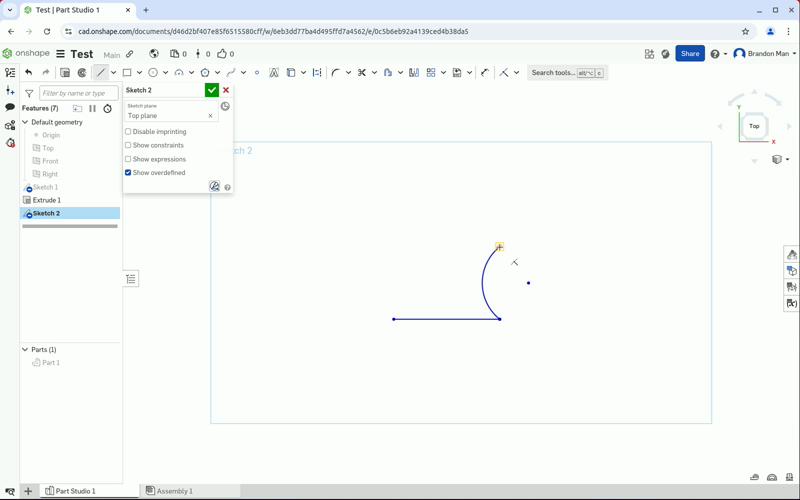
key_down(shift)
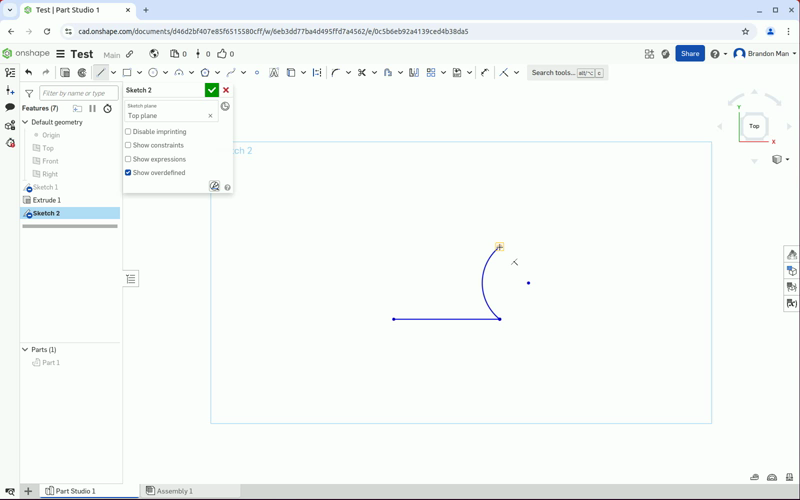
mouse_move(393, 246)
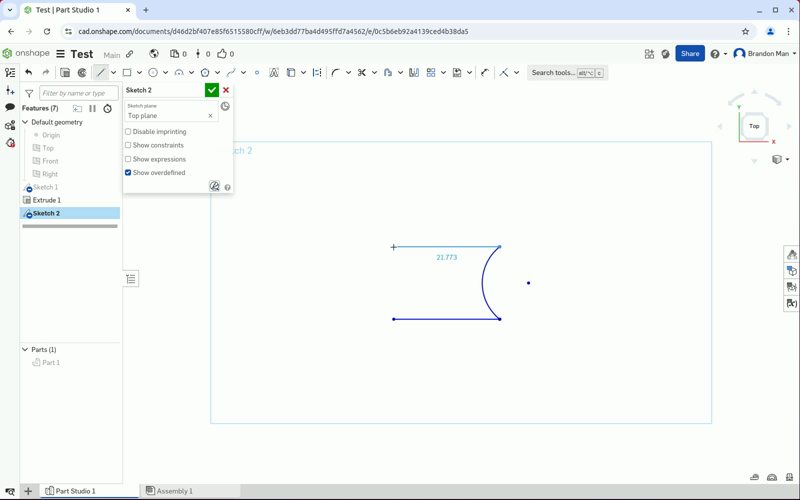
click(393, 246)
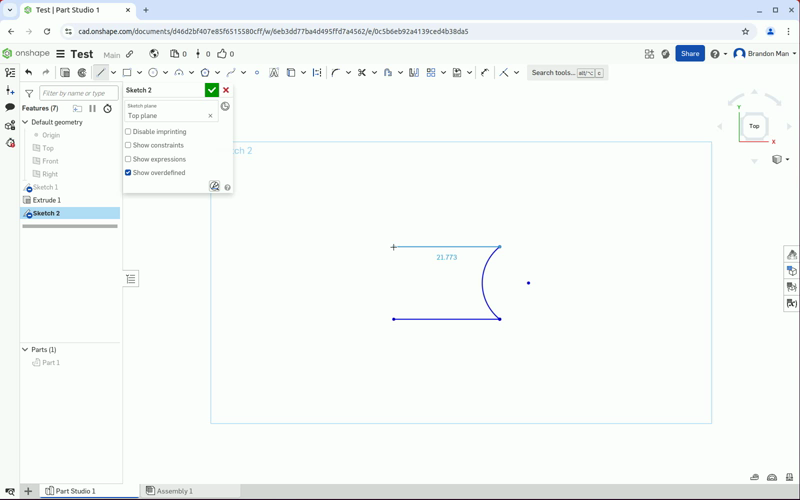
key_up(shift)
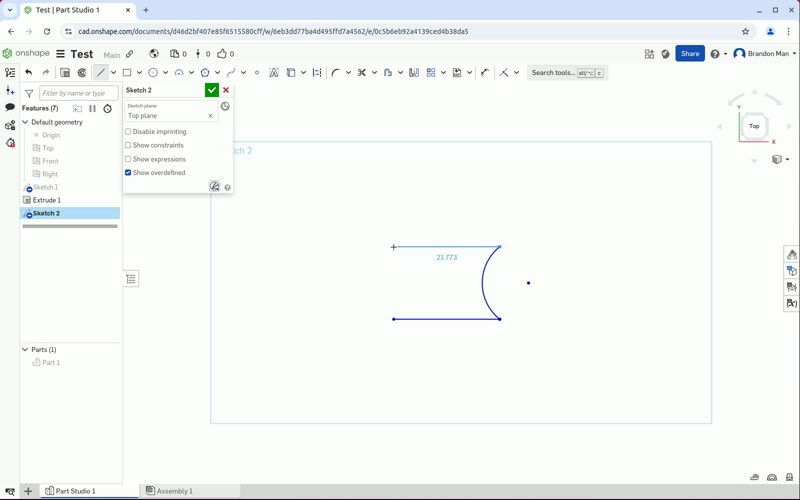
key_down(shift)
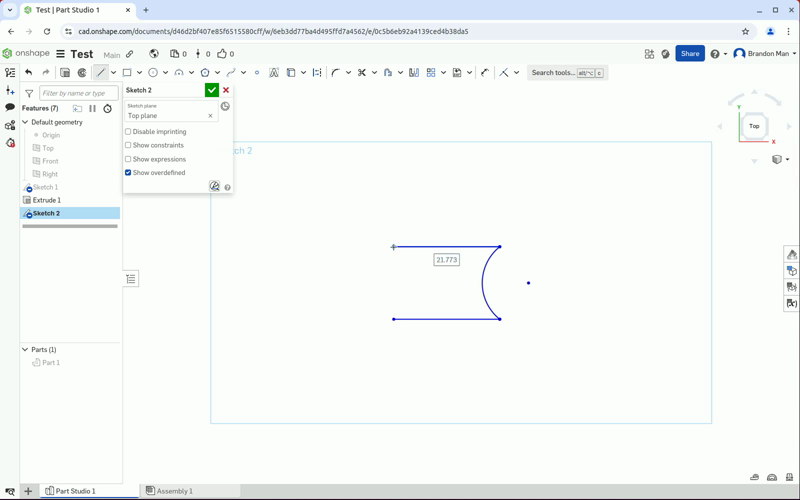
mouse_move(393, 319)
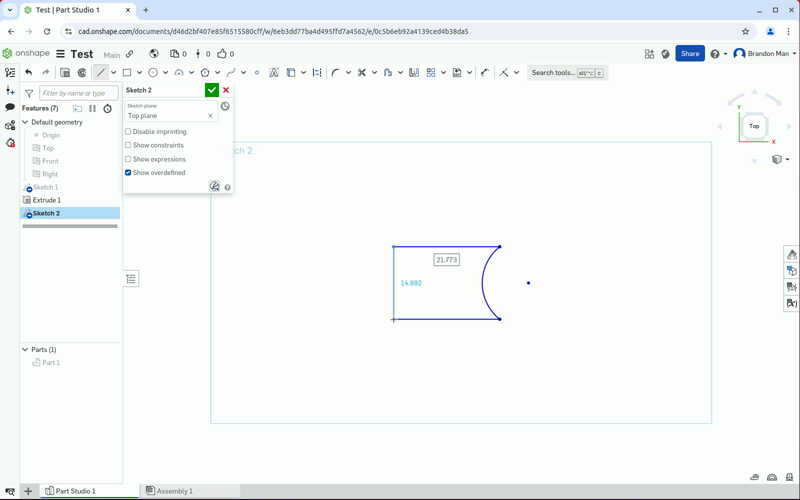
key_up(shift)
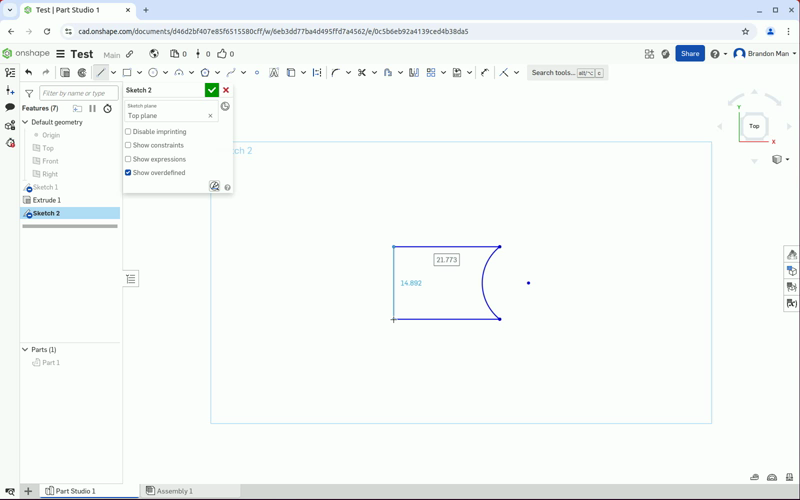
click(393, 319)
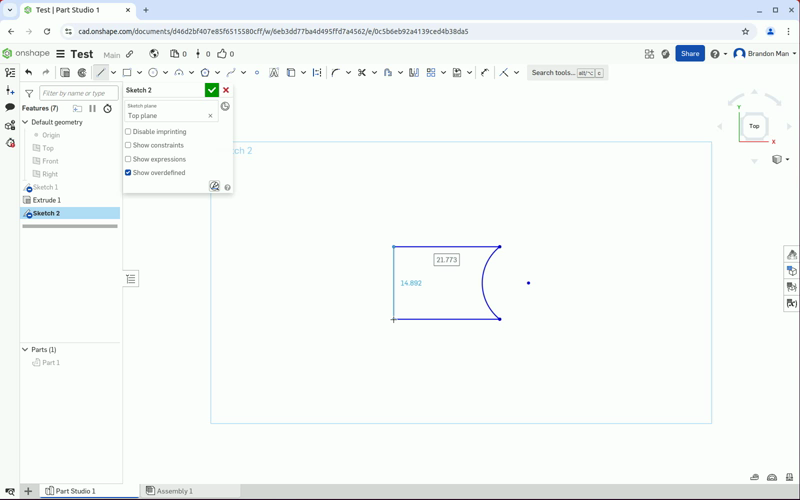
key(esc)
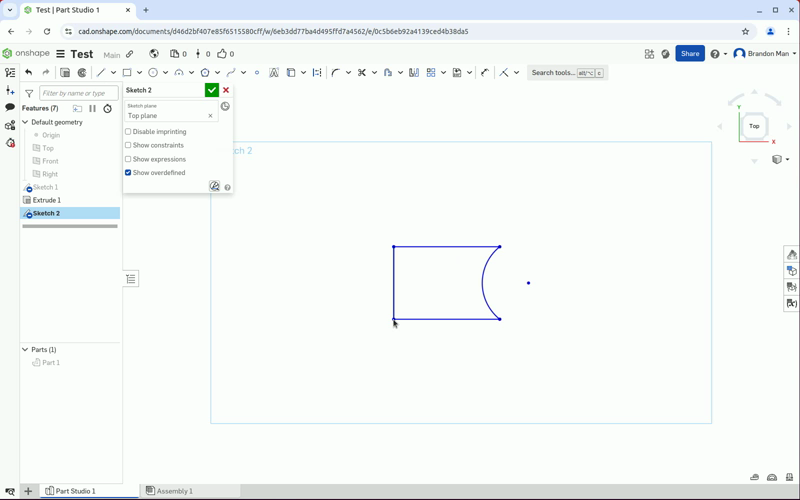
mouse_move(415, 305)
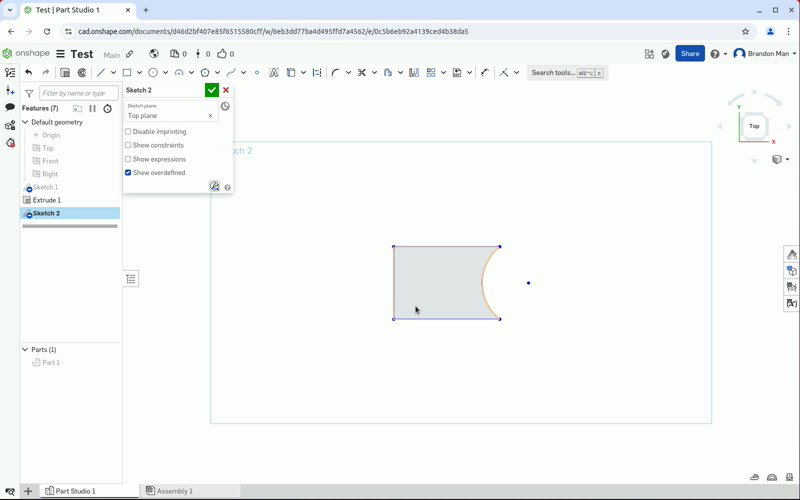
click(415, 305)
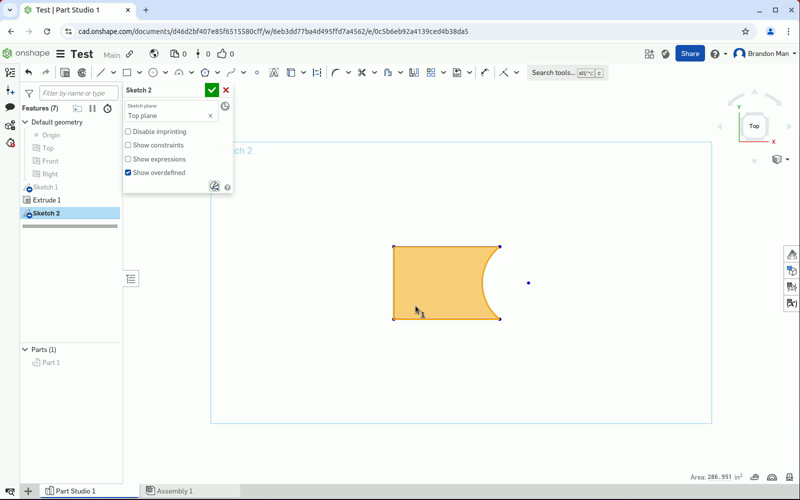
mouse_move(73, 352)
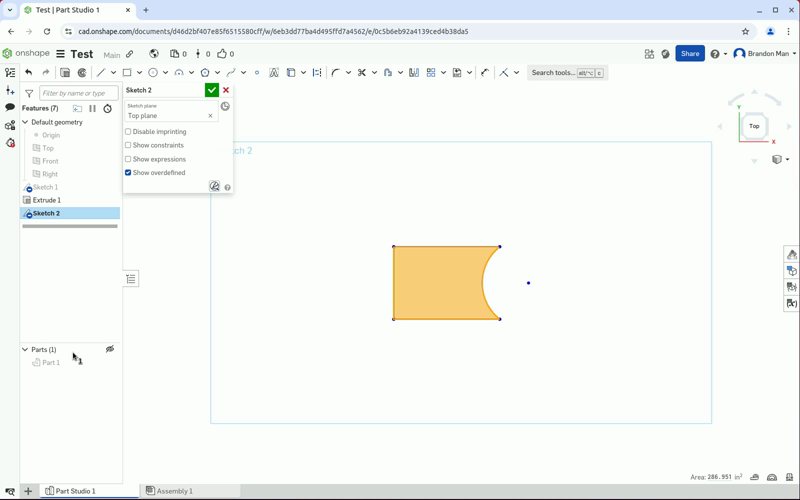
key(shift+y)
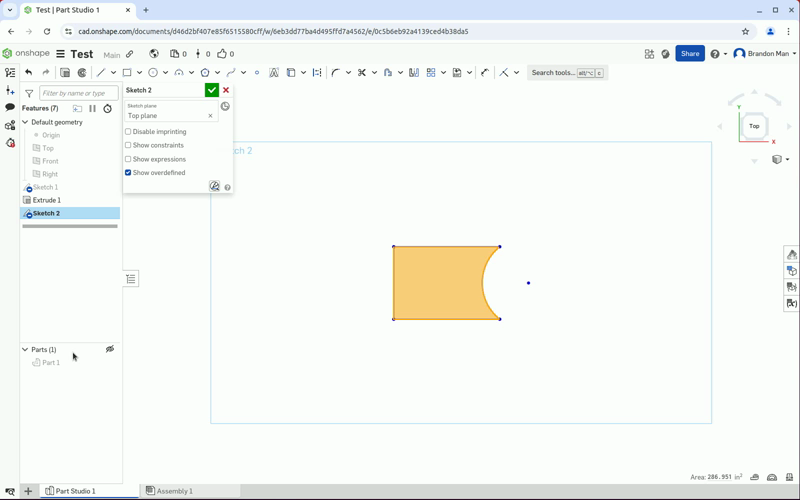
key(shift+e)
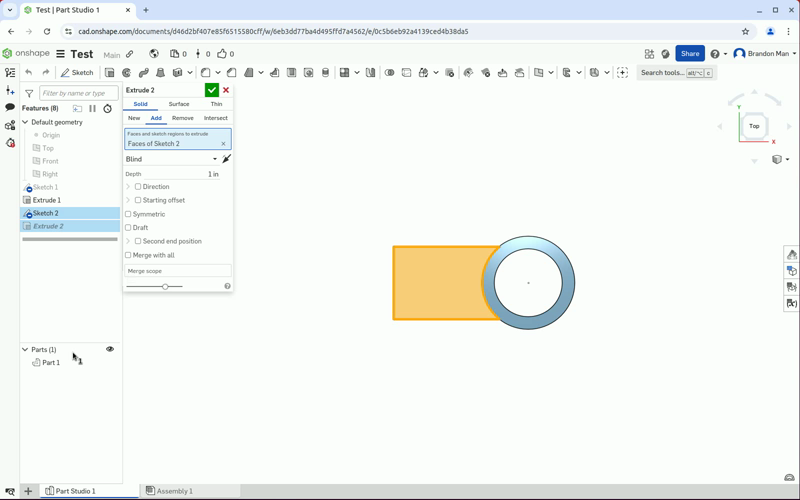
mouse_move(143, 106)
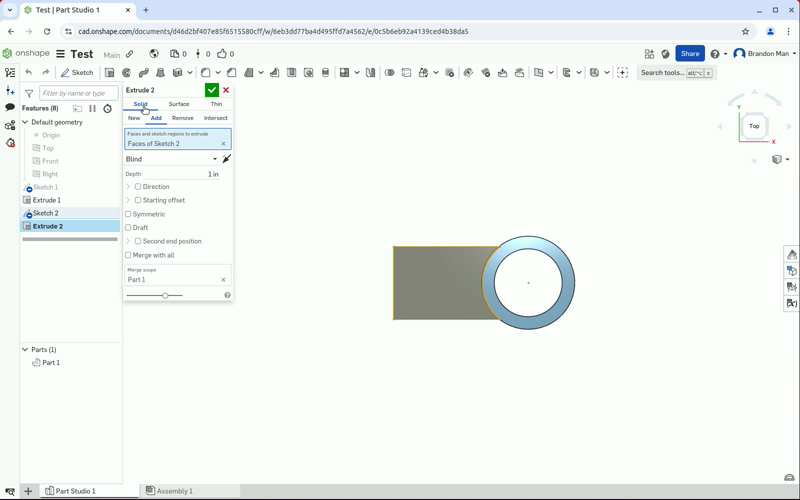
click(143, 106)
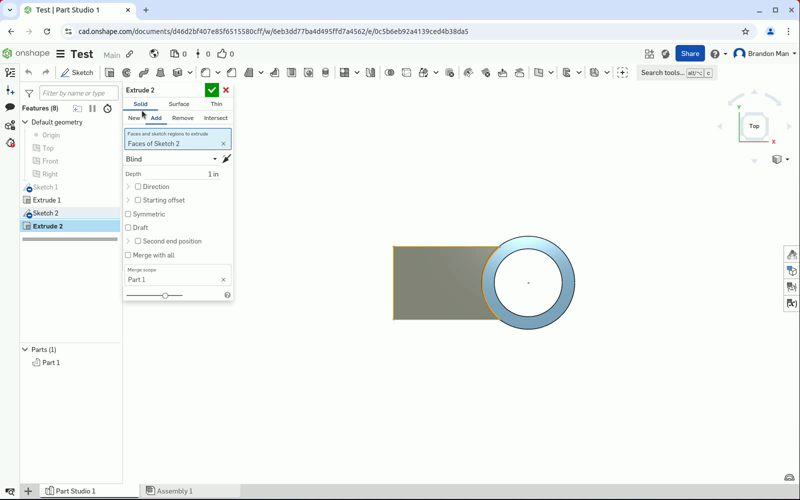
mouse_move(137, 120)
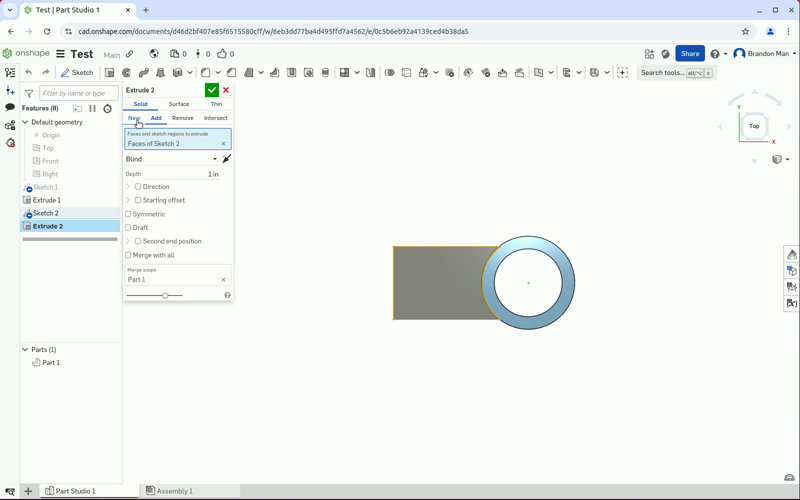
click(137, 120)
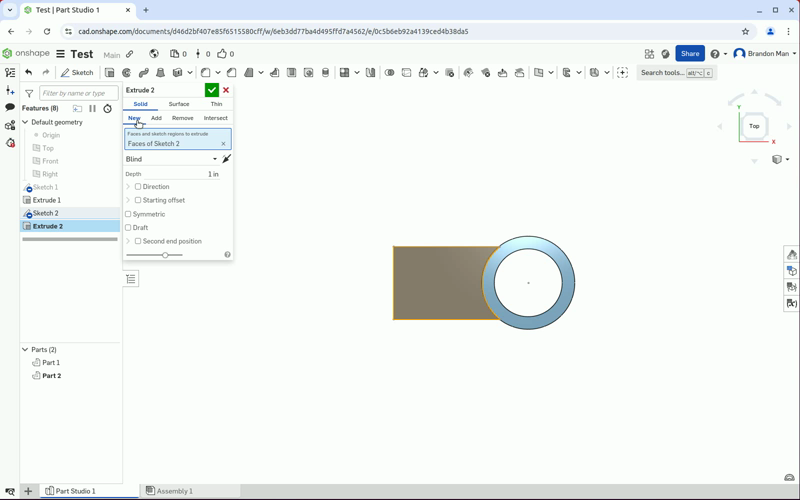
key(tab, 4)
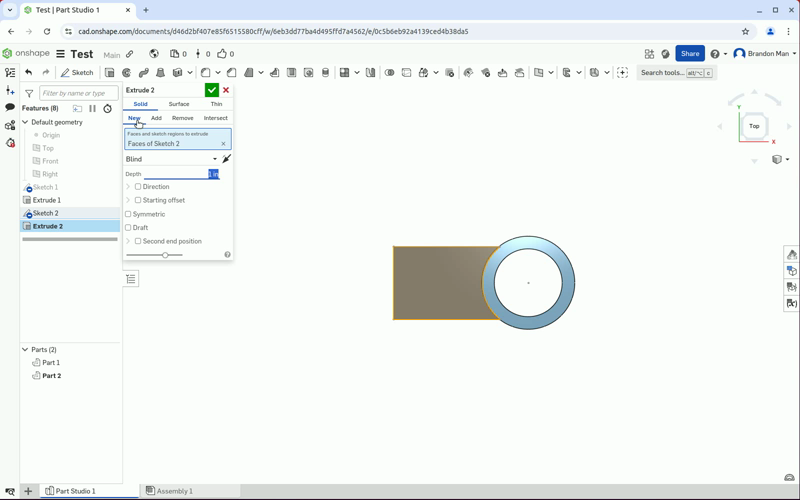
text(4.092)
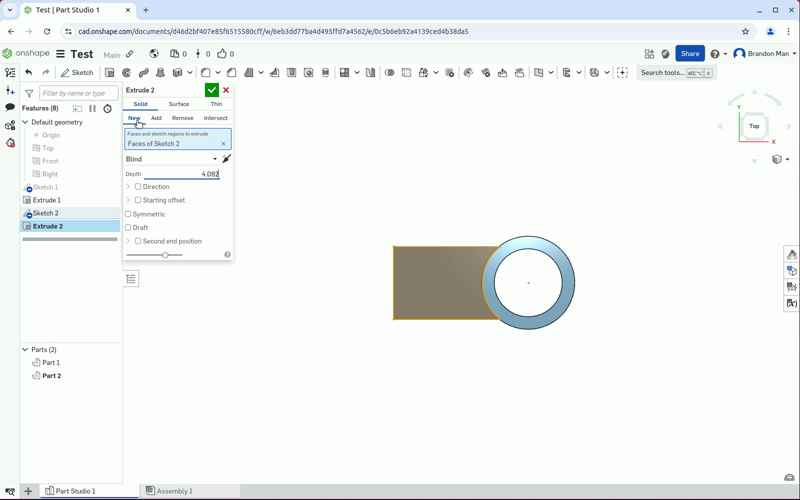
key(enter)
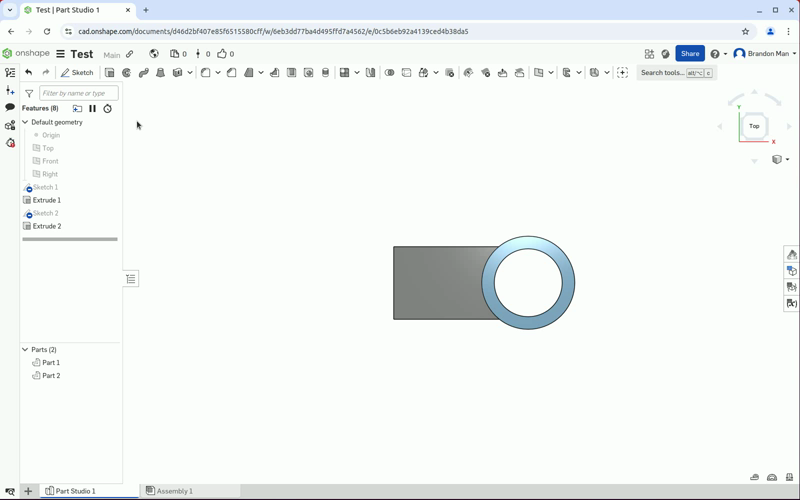
key(shift+h)
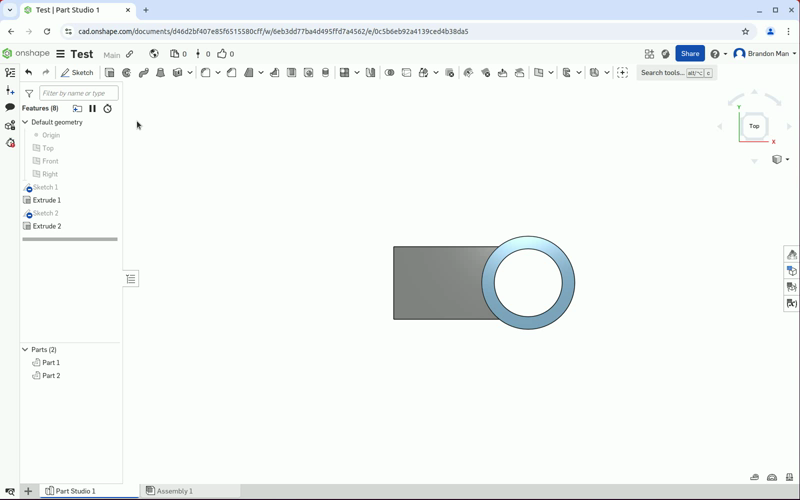
key(shift+h)
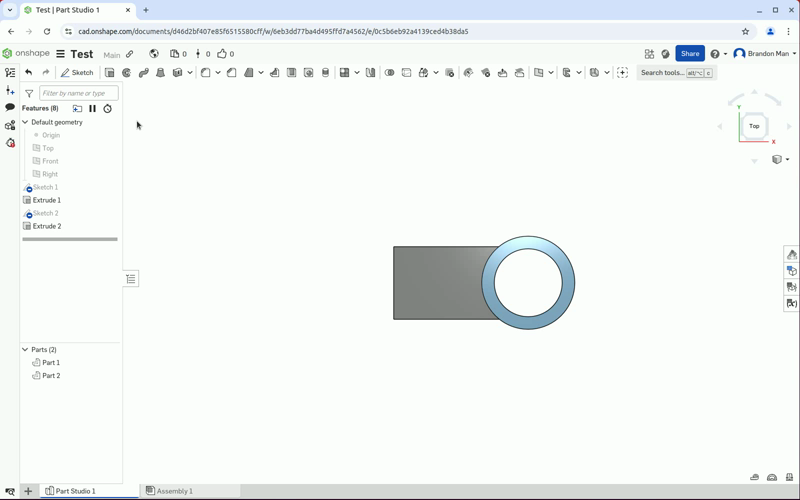
mouse_move(73, 189)
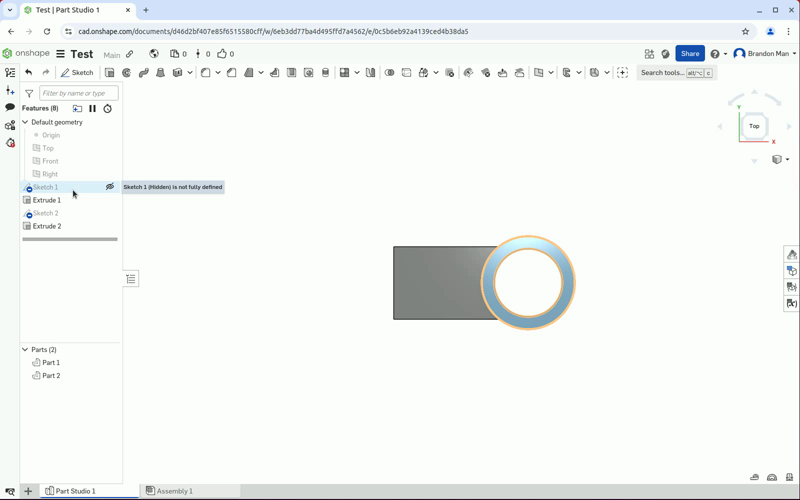
click(73, 189)
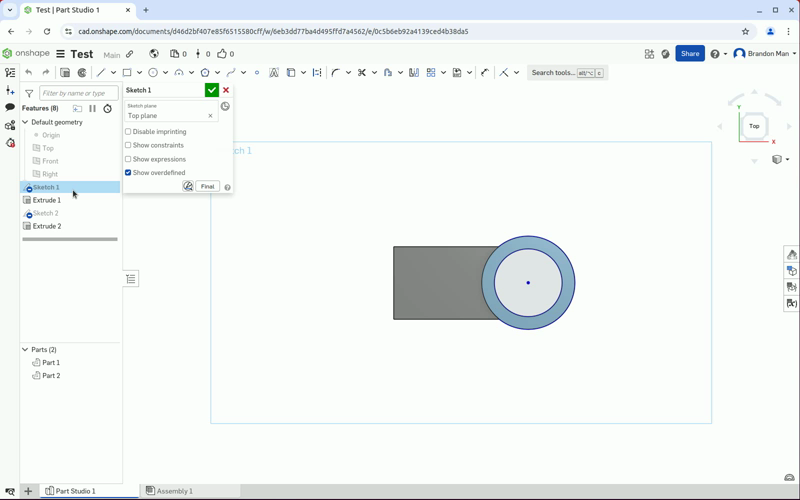
mouse_move(229, 92)
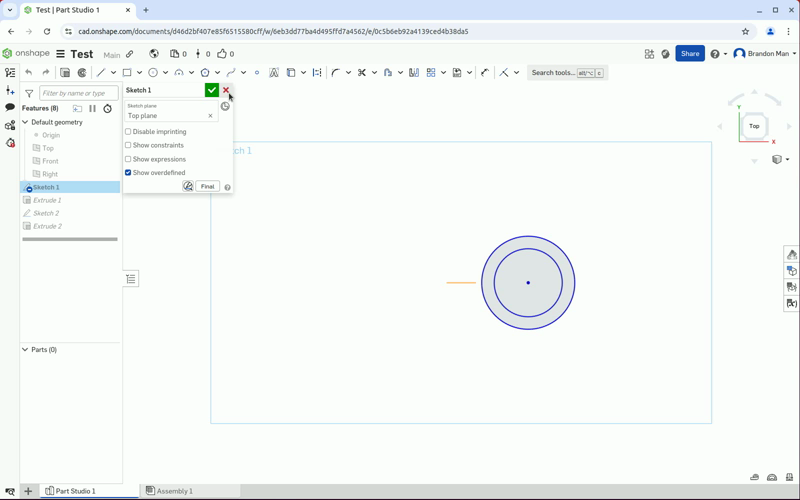
click(229, 92)
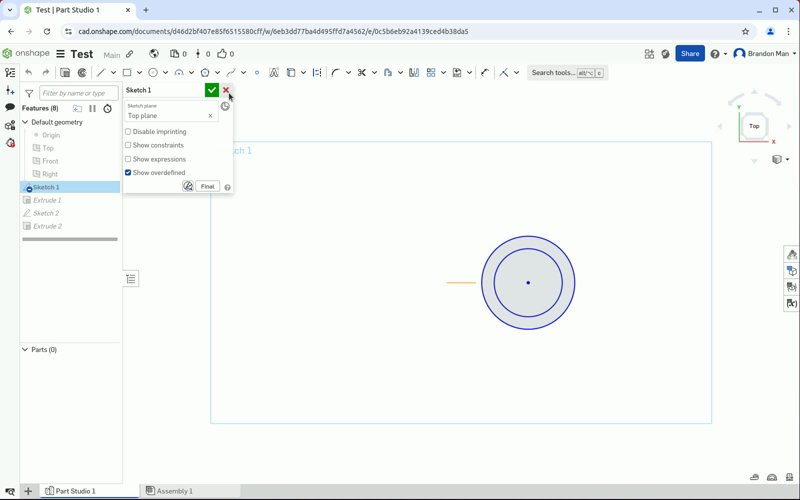
key(shift+s)
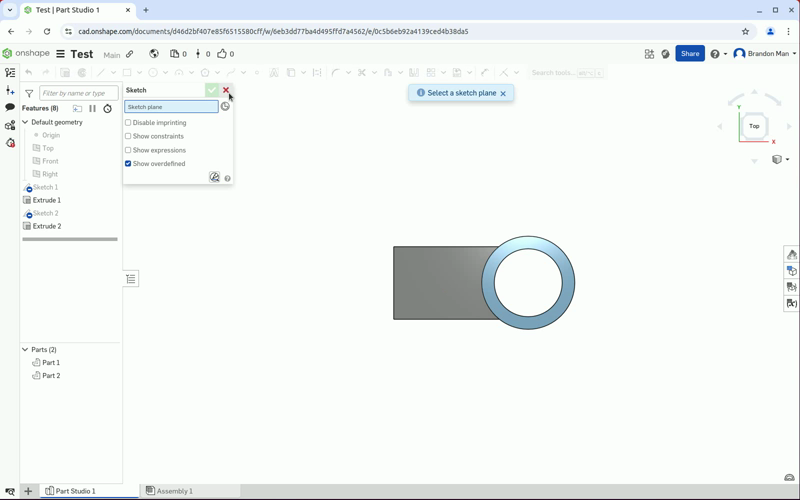
mouse_move(73, 150)
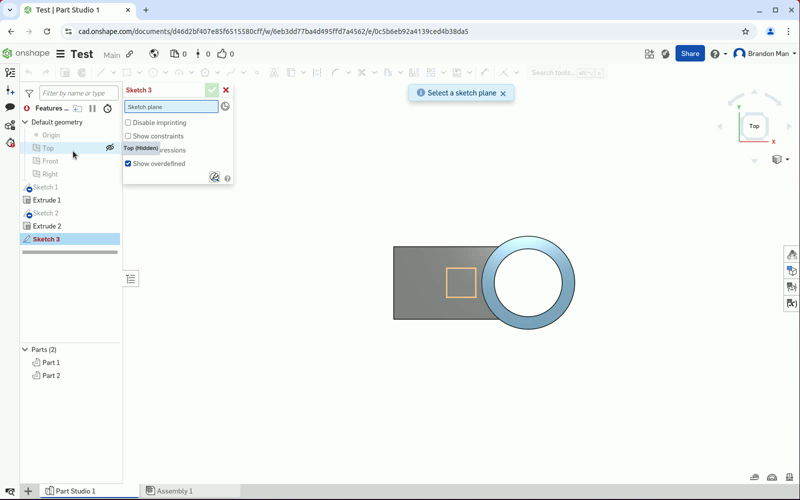
click(73, 150)
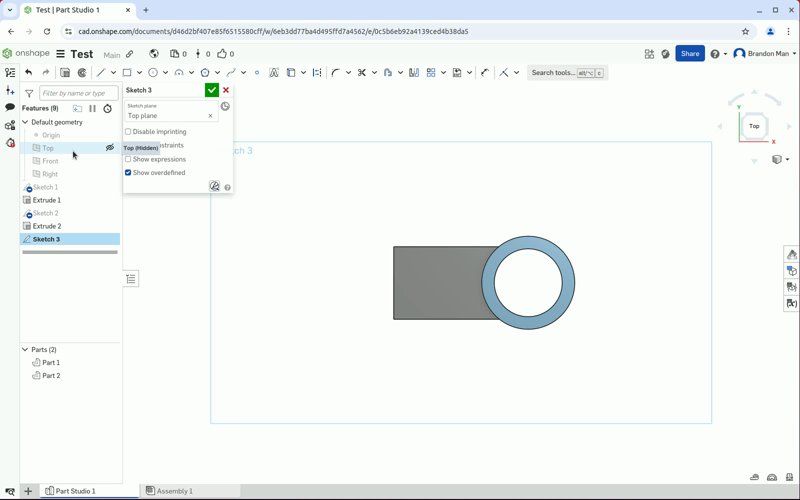
mouse_move(73, 352)
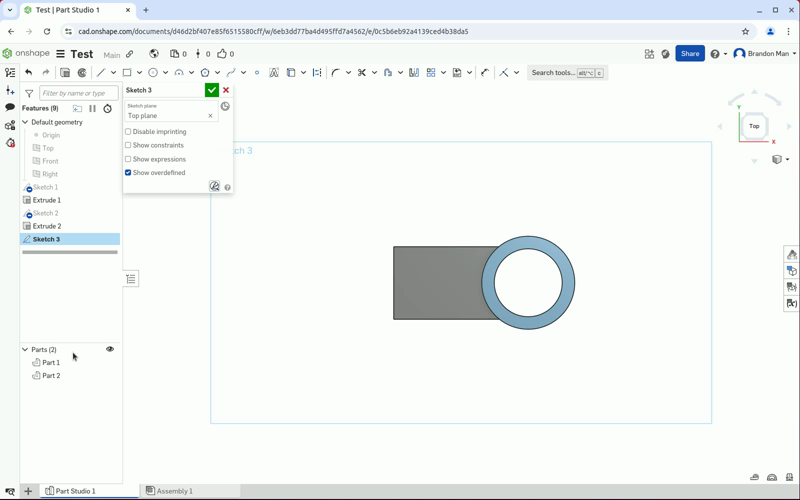
key(y)
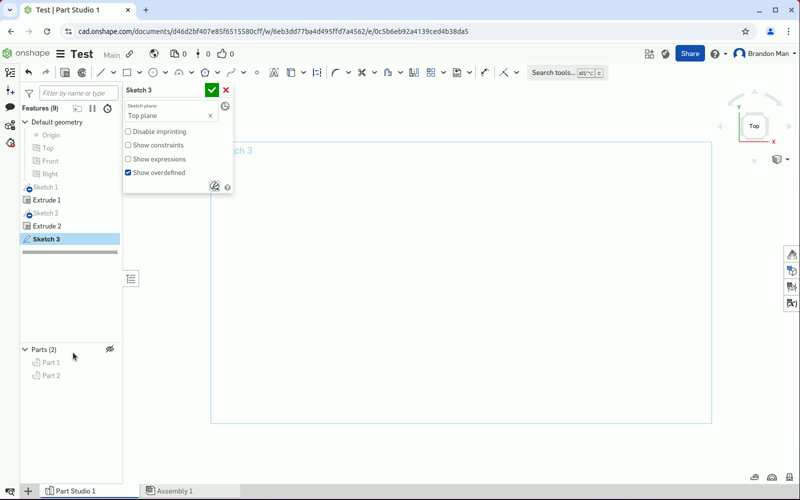
key(c)
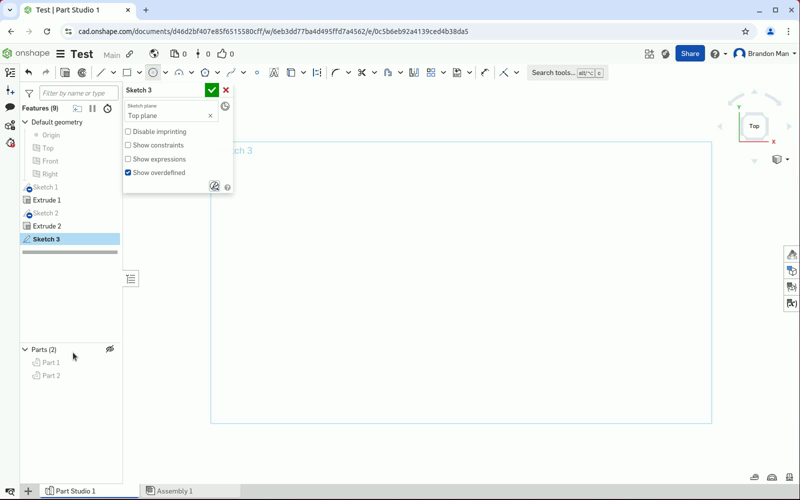
key_down(shift)
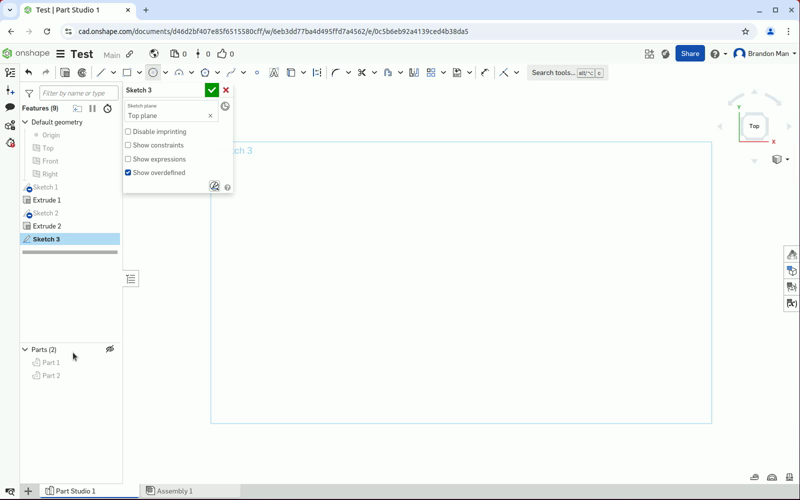
mouse_move(528, 282)
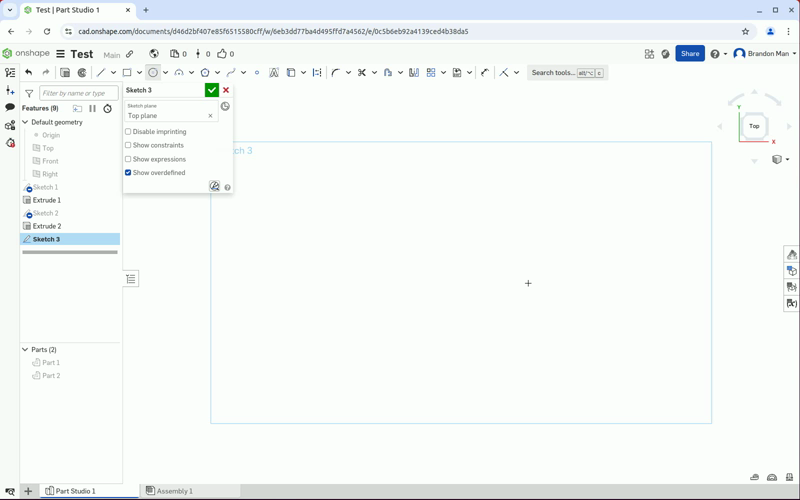
click(528, 282)
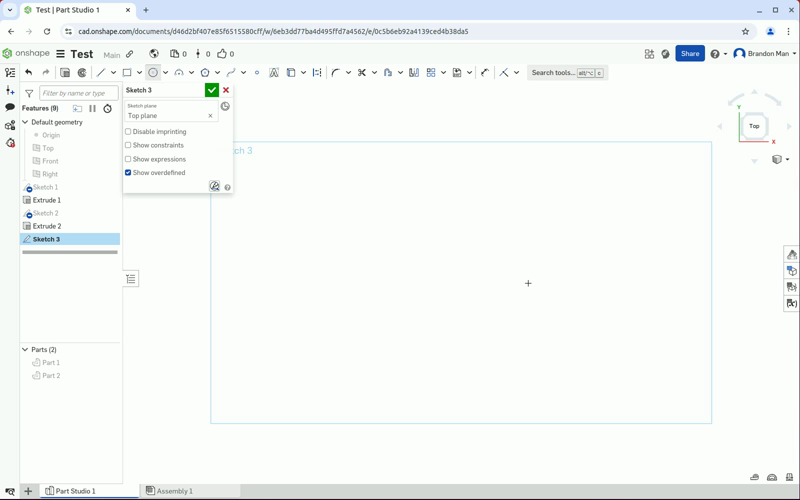
key_up(shift)
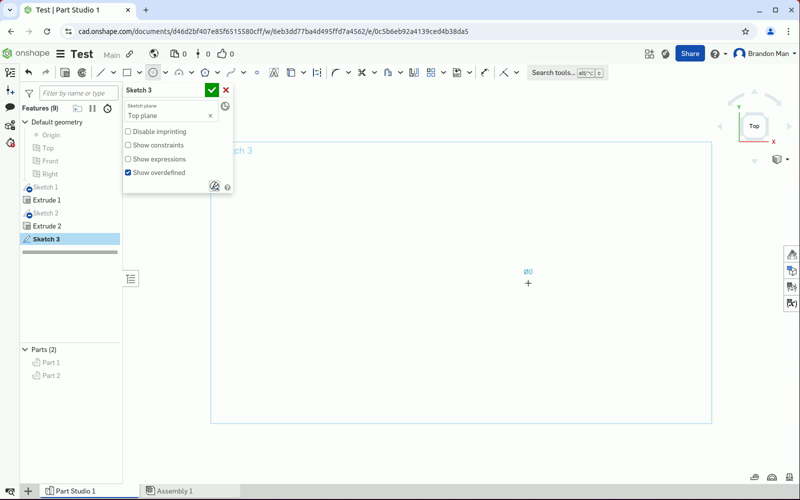
mouse_move(574, 282)
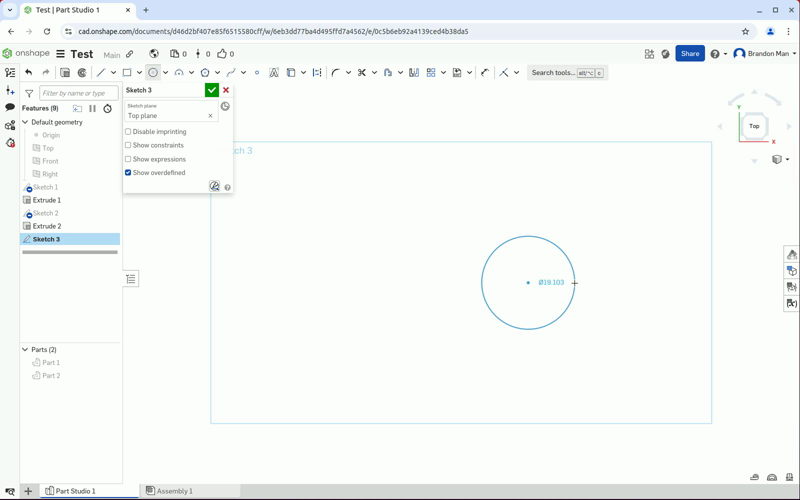
click(574, 282)
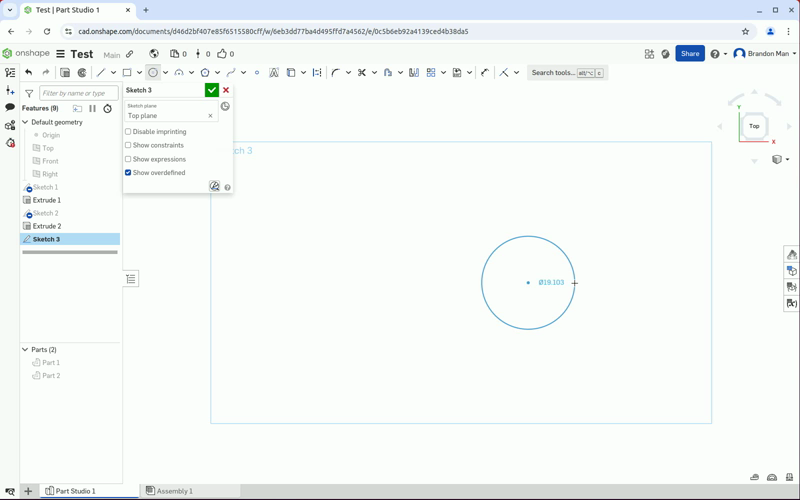
key(esc)
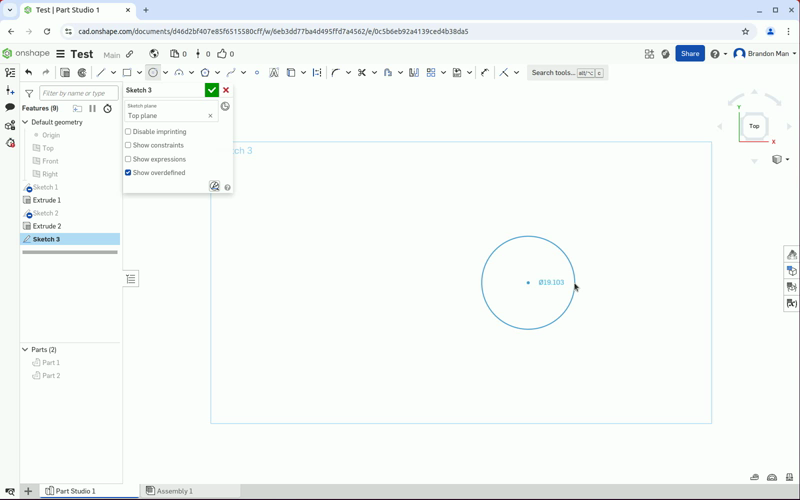
key(c)
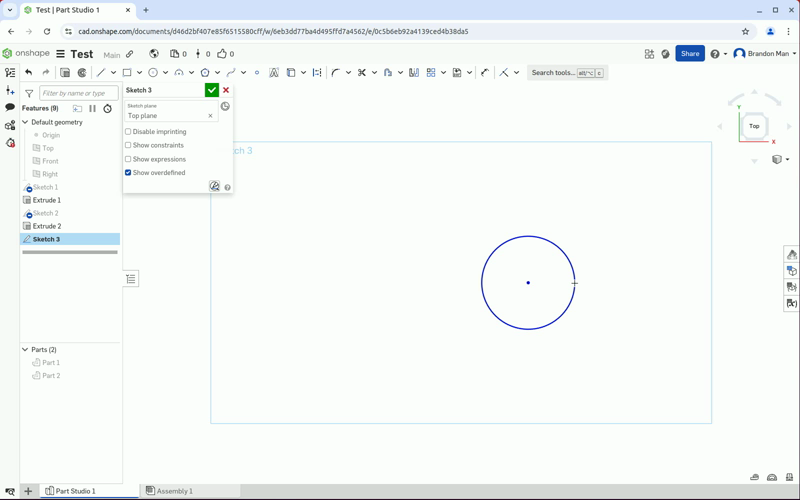
key_down(shift)
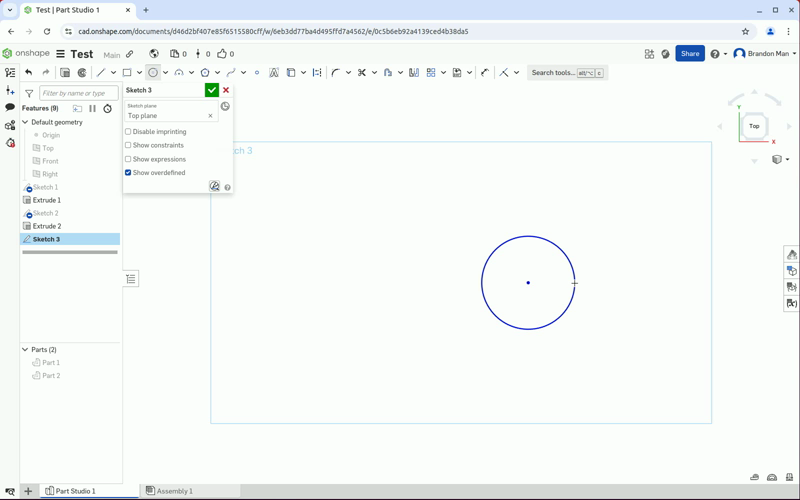
mouse_move(528, 282)
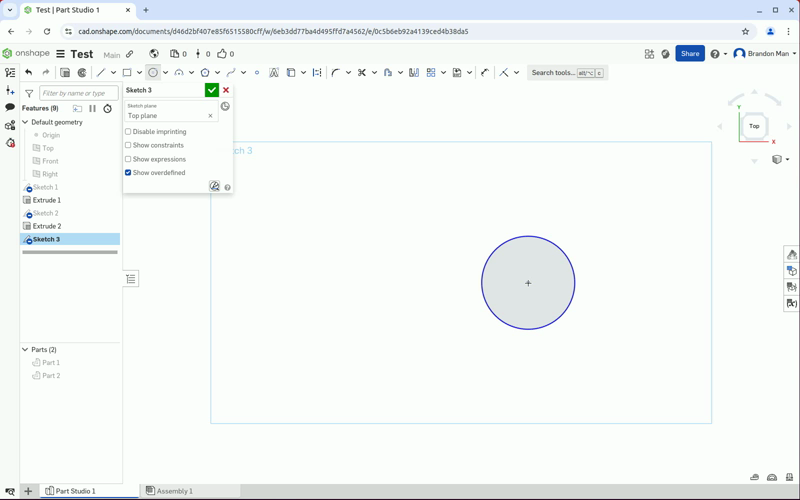
click(528, 282)
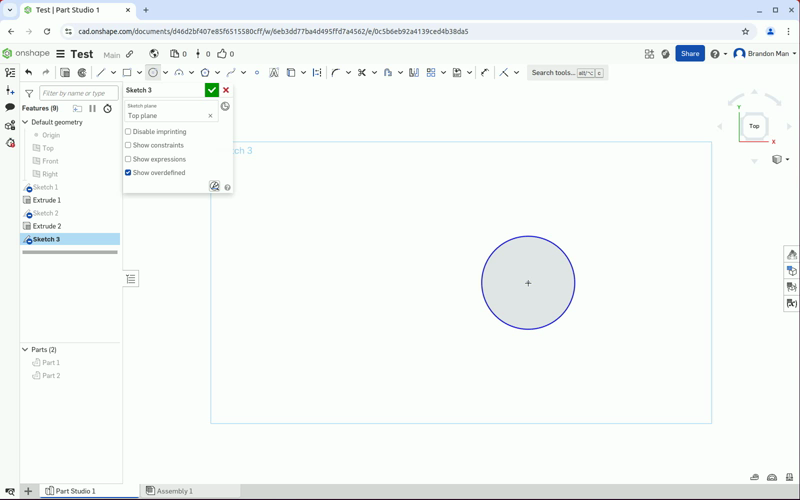
key_up(shift)
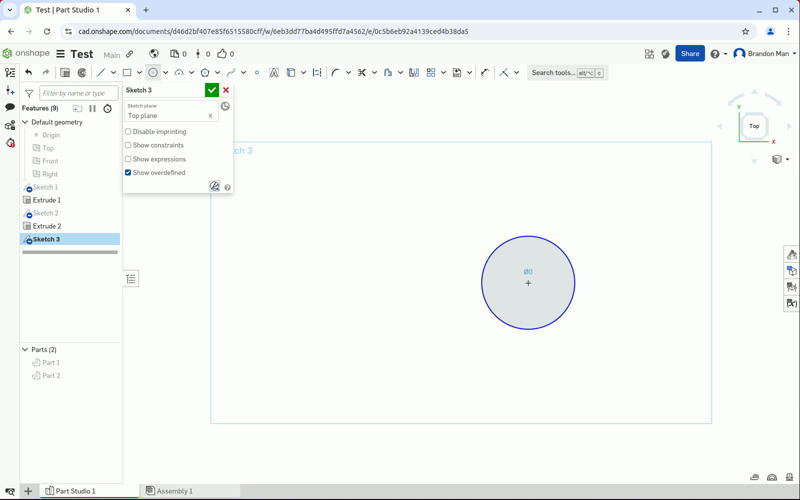
mouse_move(562, 282)
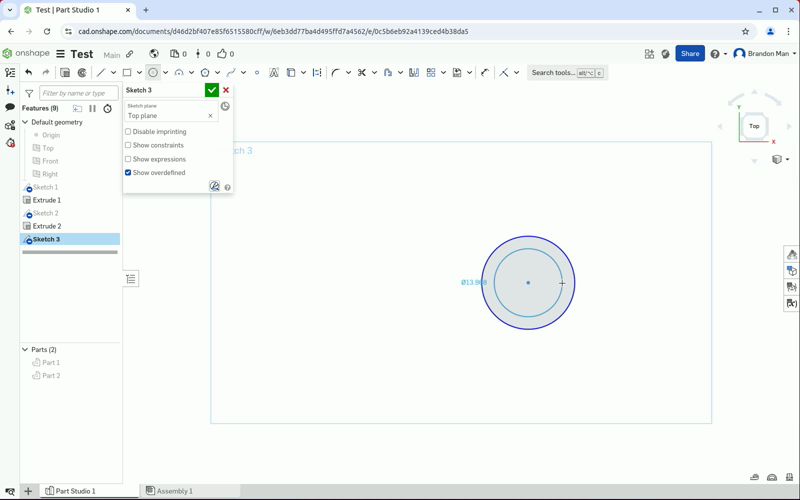
click(562, 282)
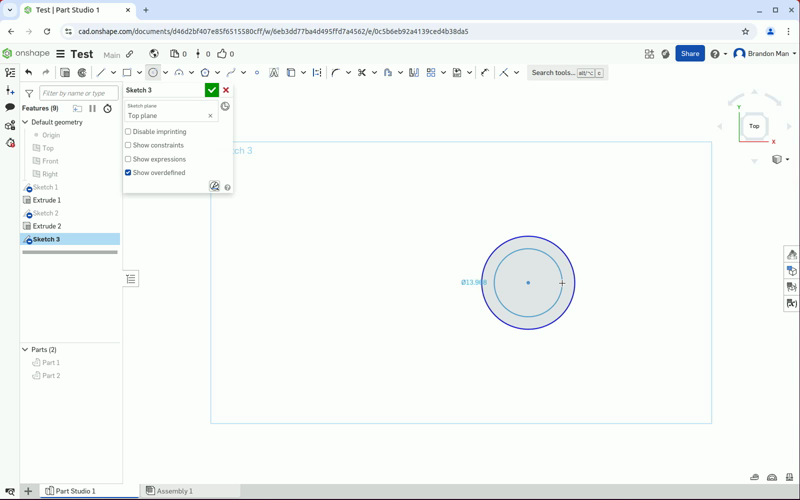
key(esc)
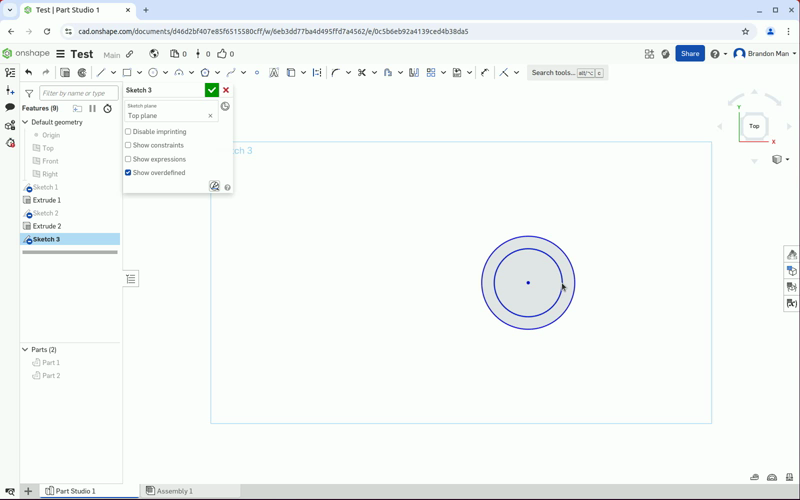
mouse_move(511, 242)
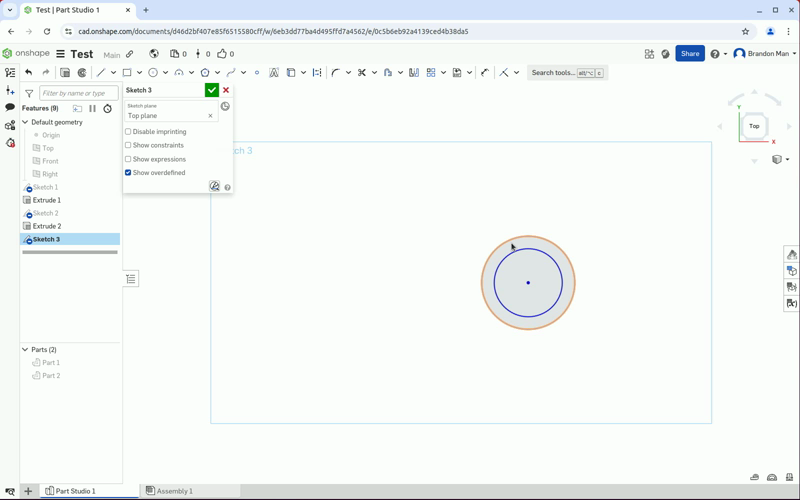
click(511, 242)
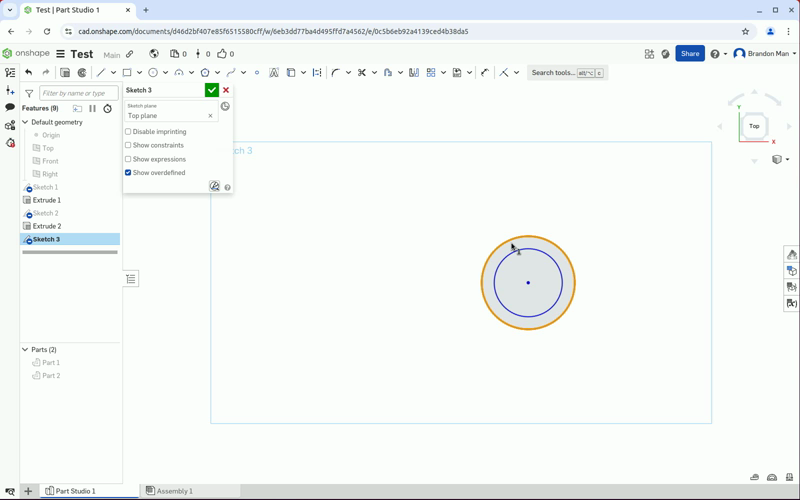
mouse_move(73, 352)
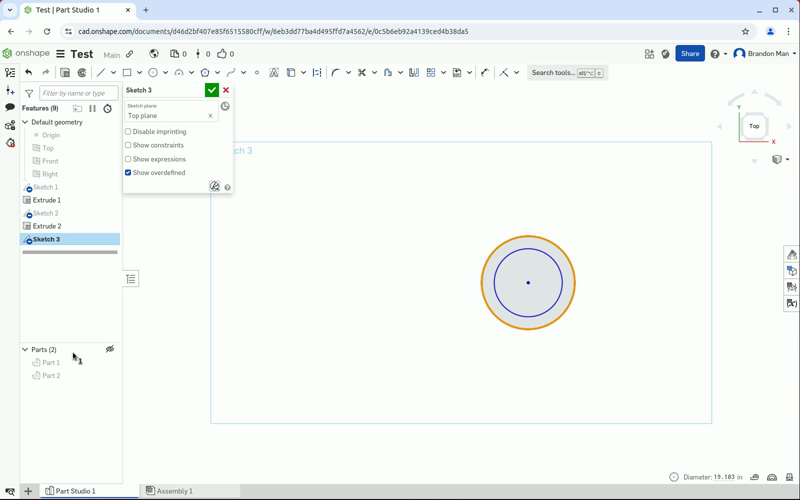
key(shift+y)
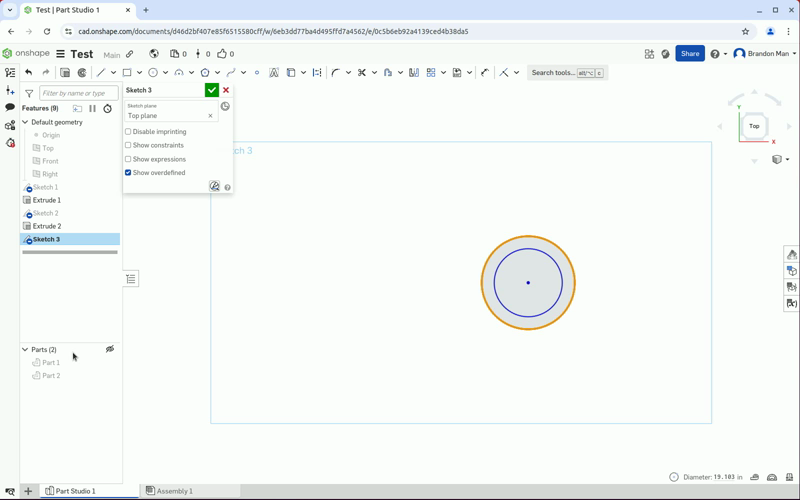
key(shift+e)
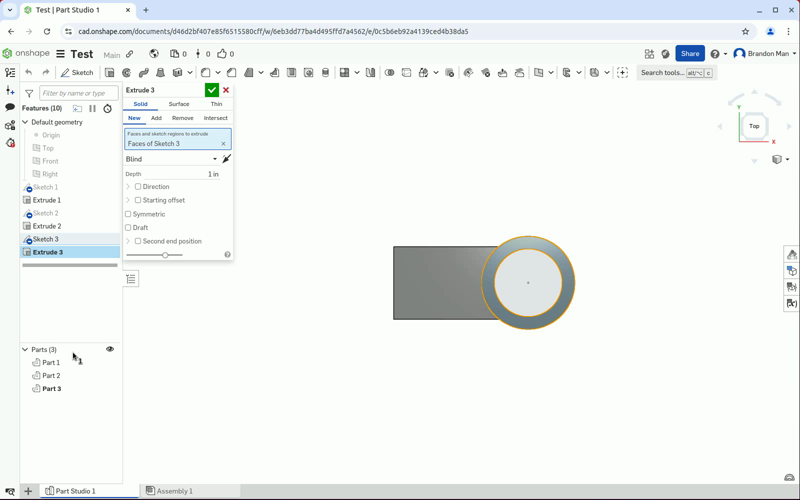
mouse_move(143, 106)
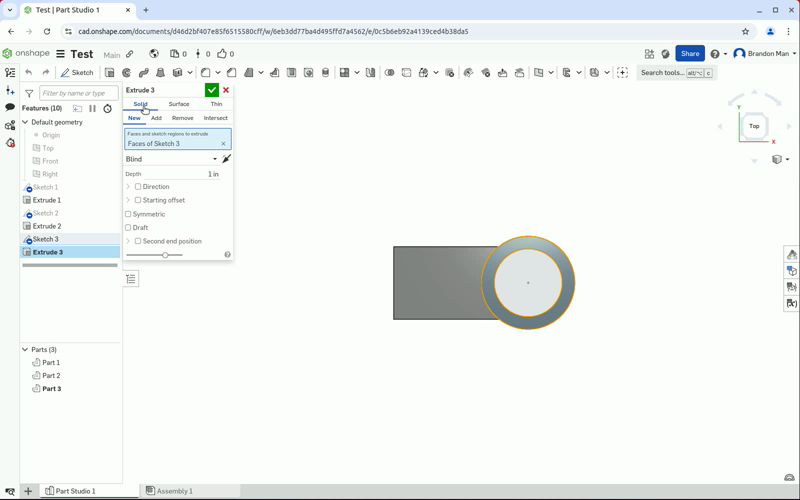
click(143, 106)
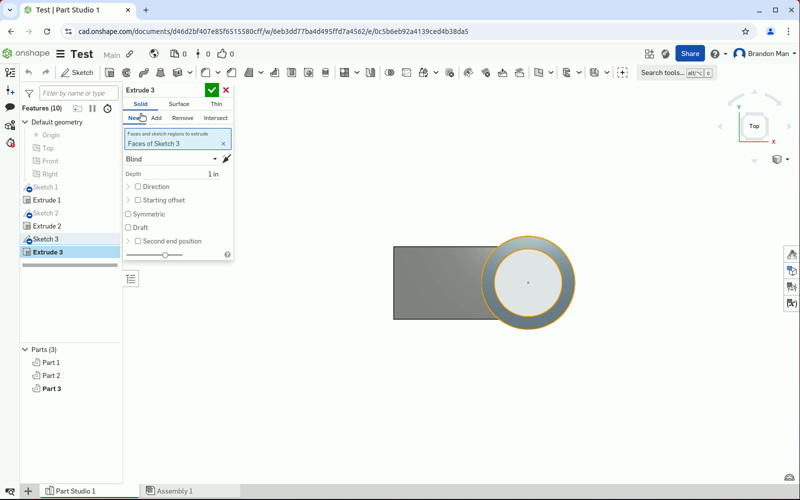
mouse_move(137, 120)
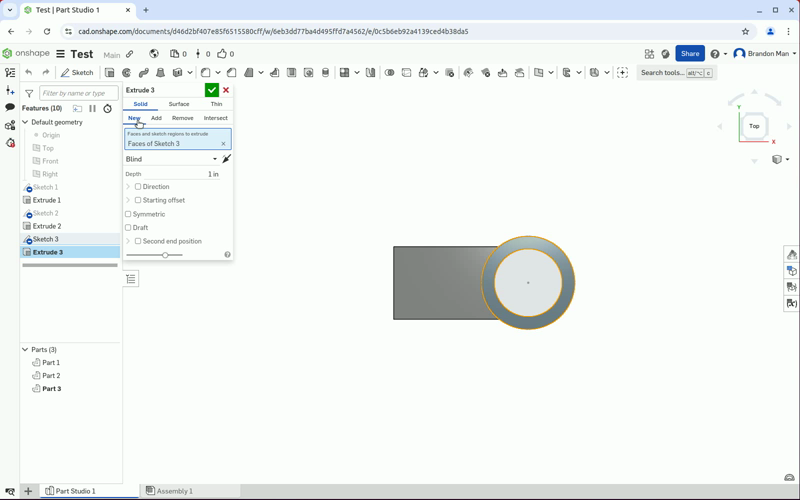
click(137, 120)
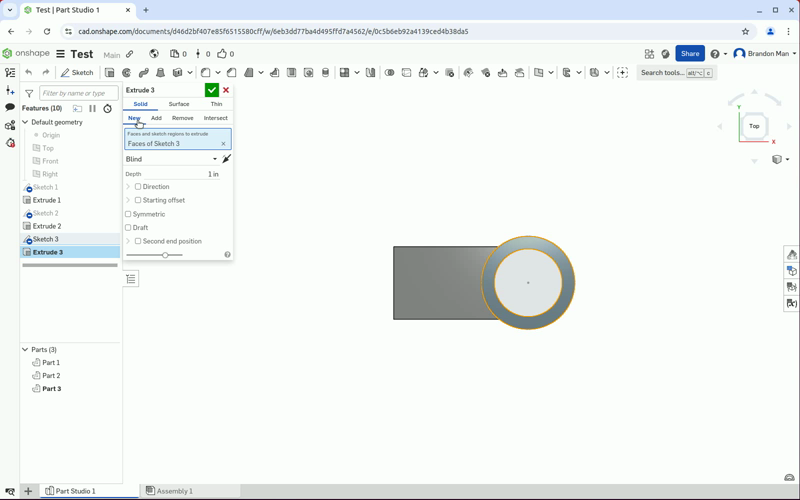
key(tab, 4)
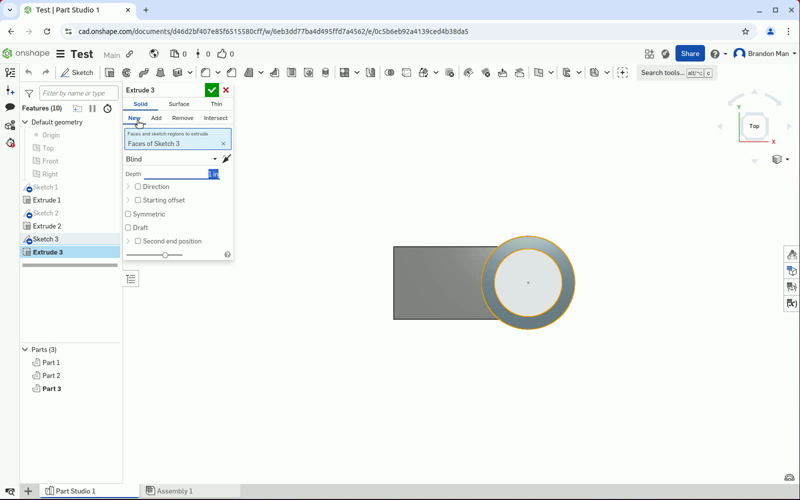
text(4.092)
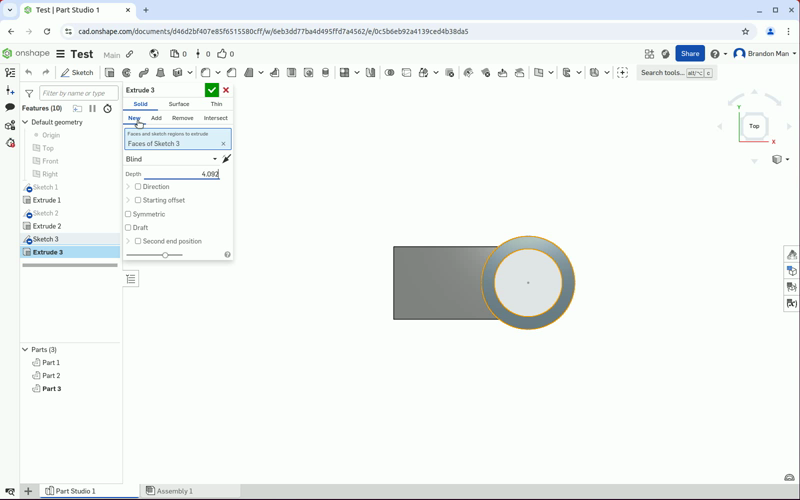
key(enter)
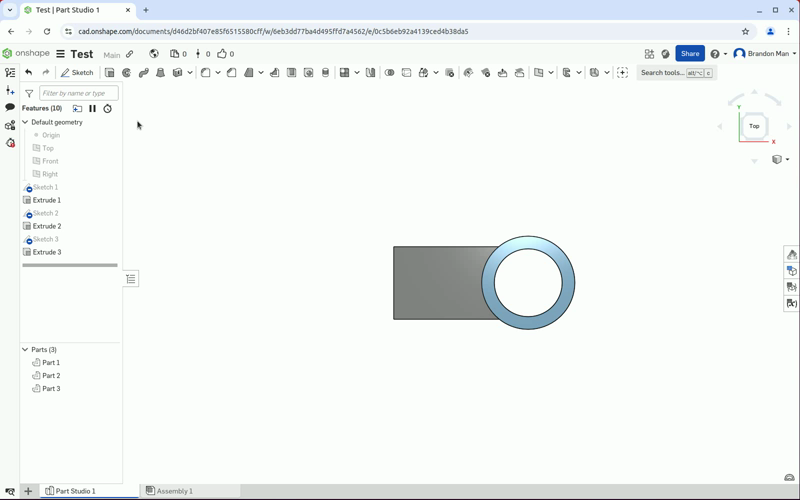
key(shift+h)
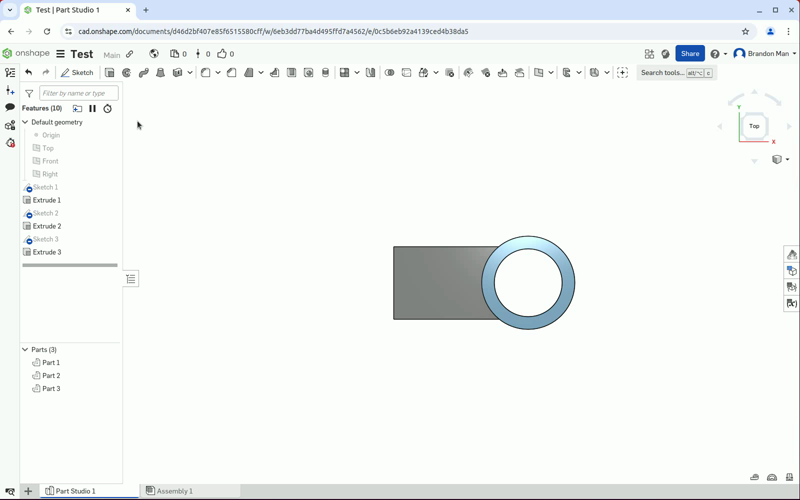
key(shift+h)
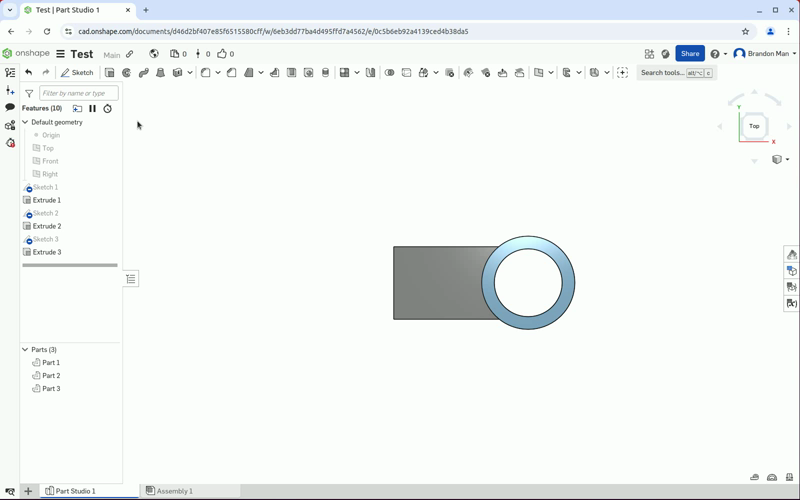
mouse_move(73, 189)
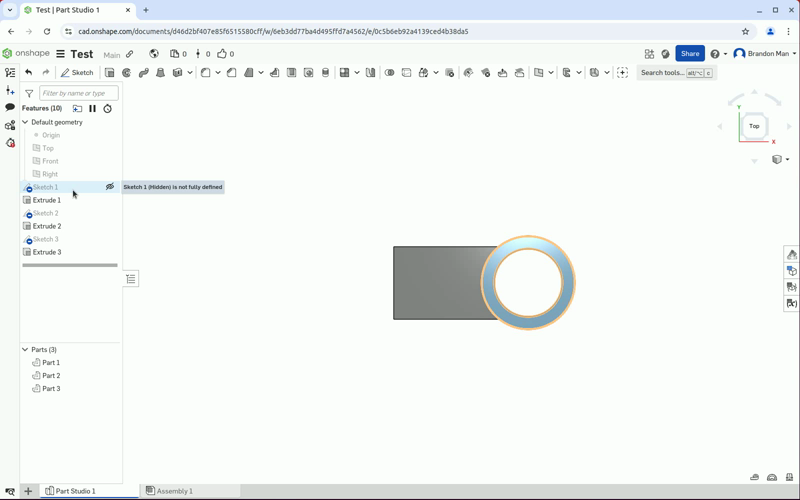
click(73, 189)
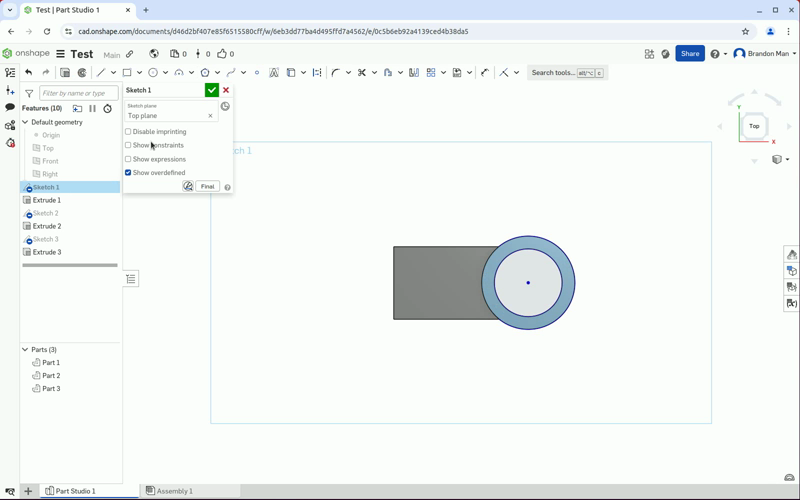
mouse_move(229, 92)
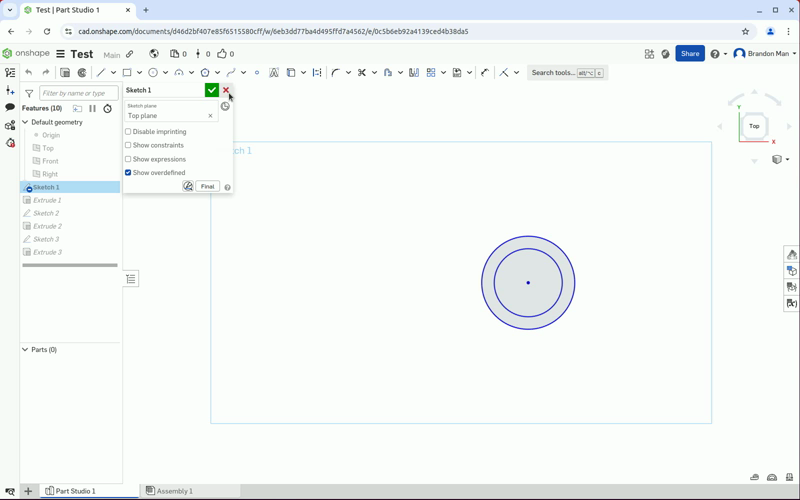
click(229, 92)
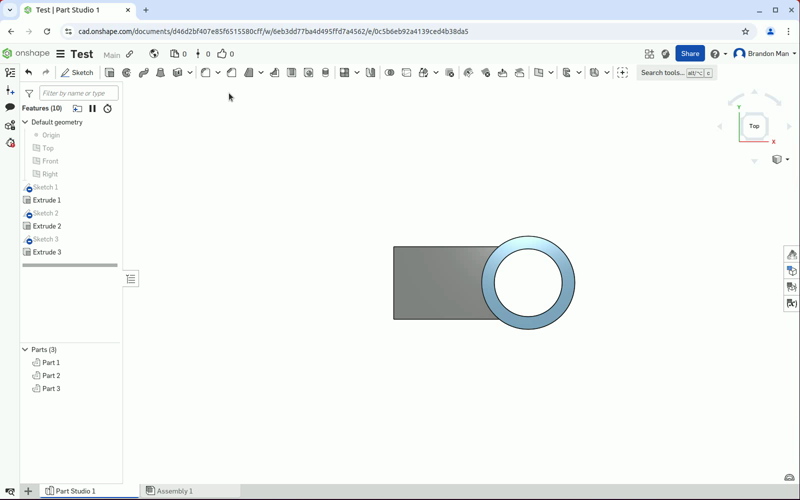
mouse_move(73, 352)
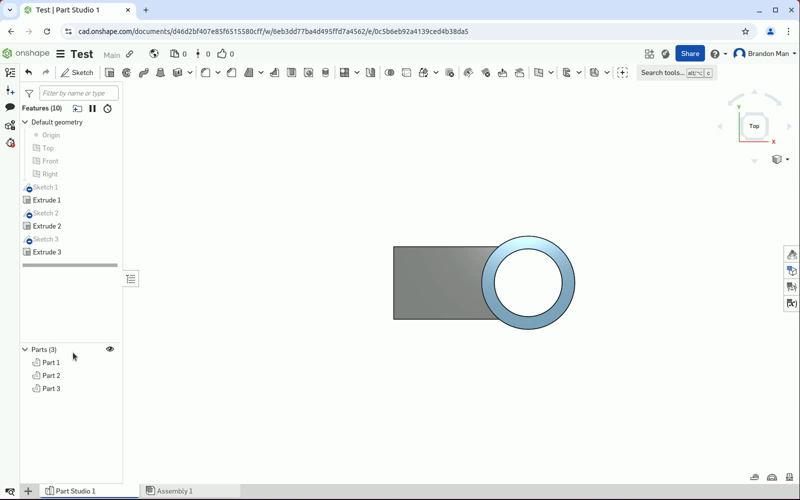
key(y)
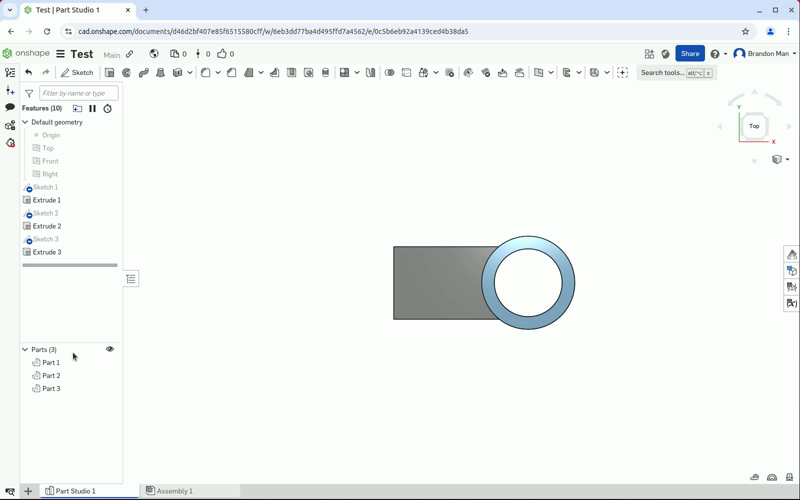
key(shift+p)
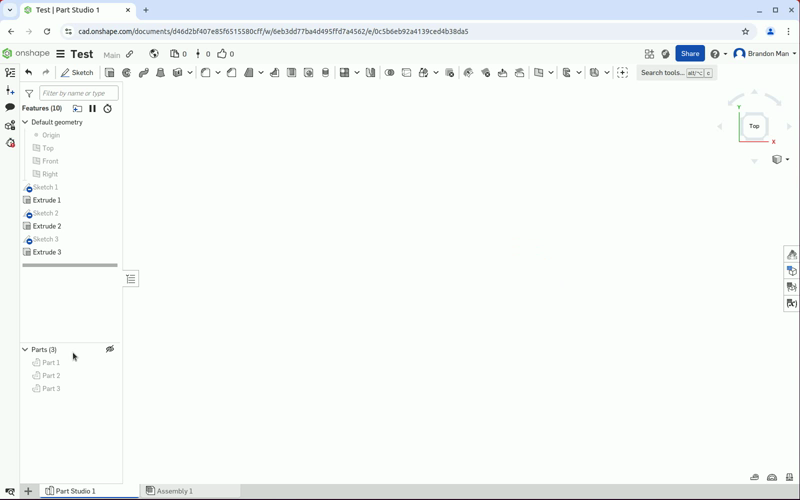
key(space)
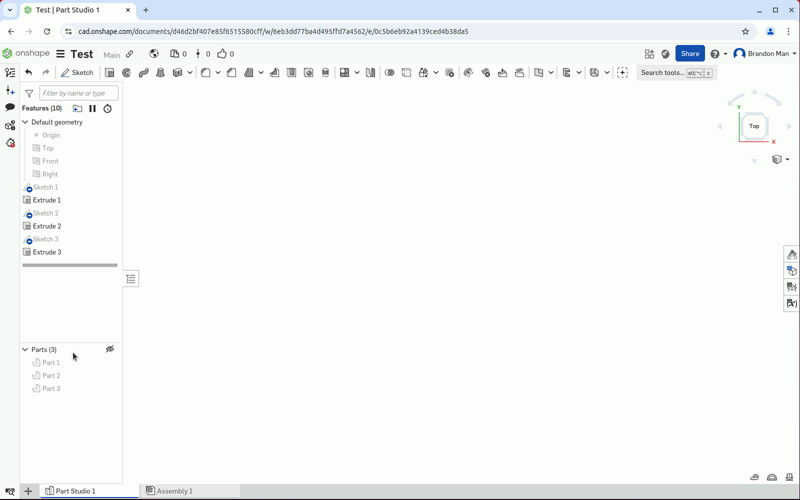
key_down(shift)
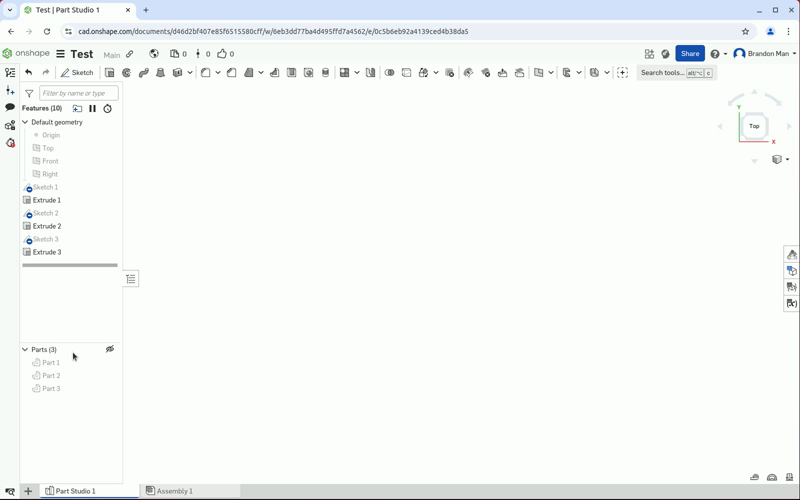
key(up)
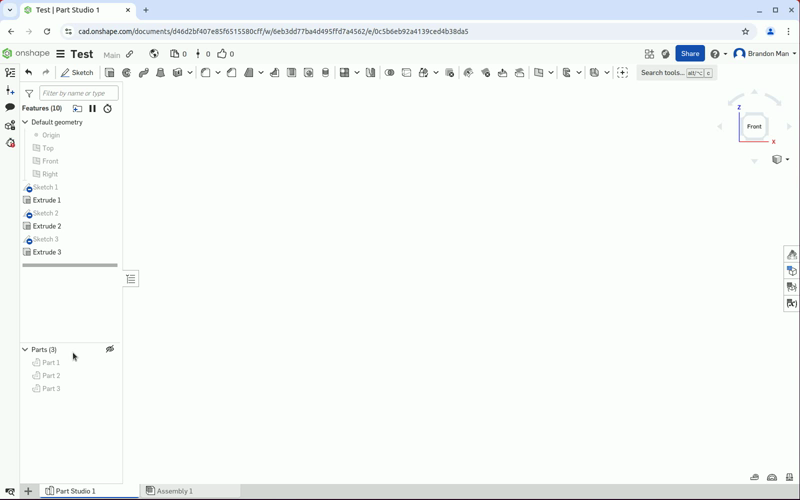
key_up(shift)
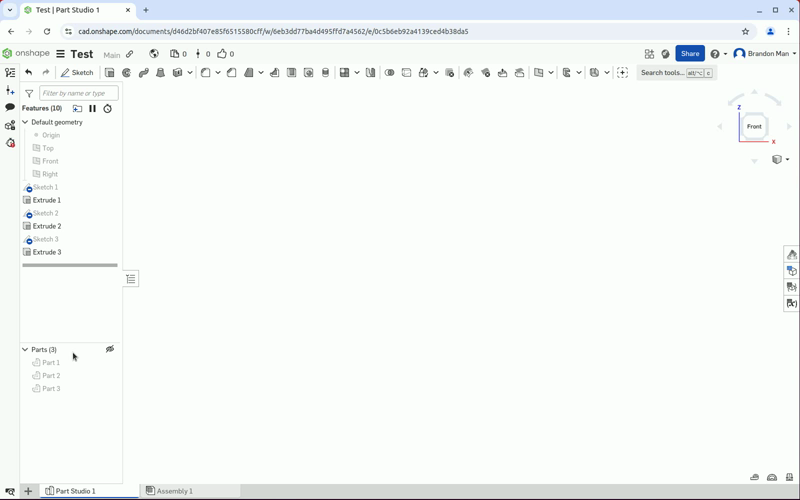
mouse_move(73, 352)
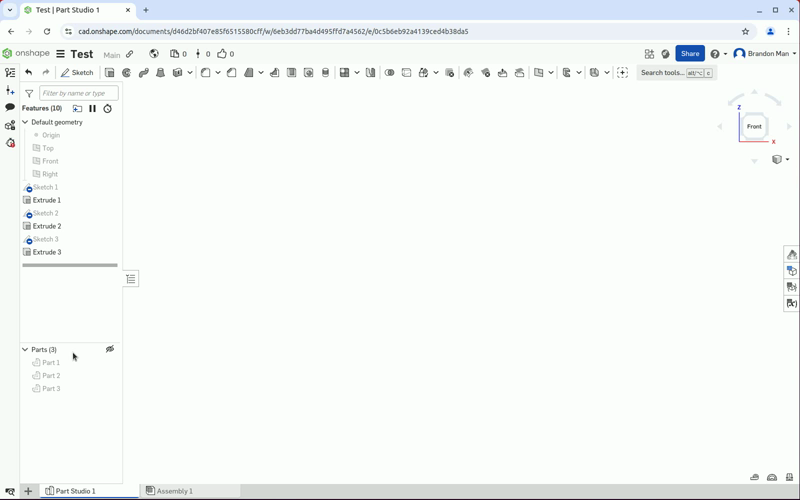
key(shift+y)
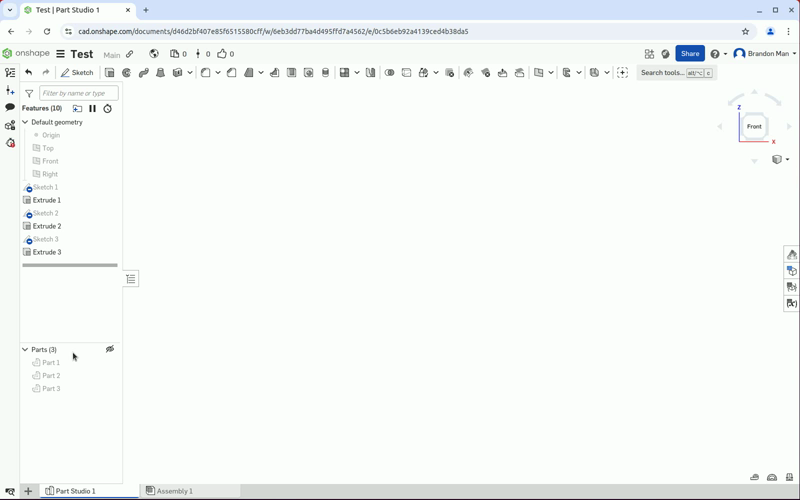
key(shift+s)
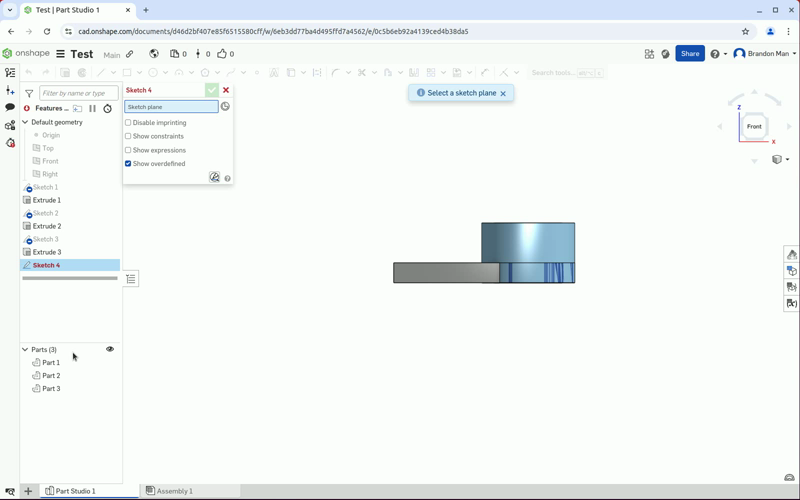
mouse_move(73, 163)
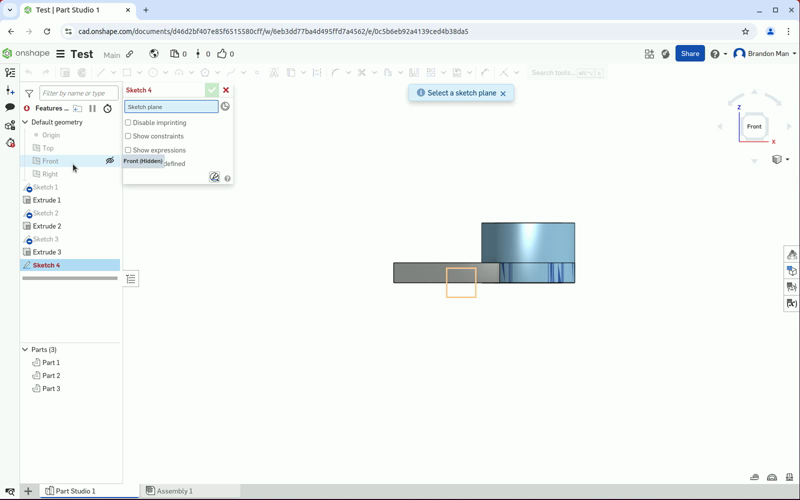
click(73, 163)
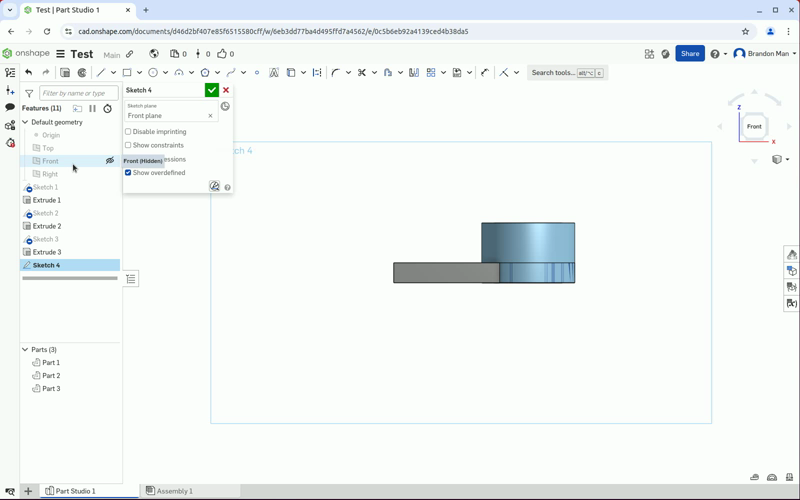
mouse_move(73, 352)
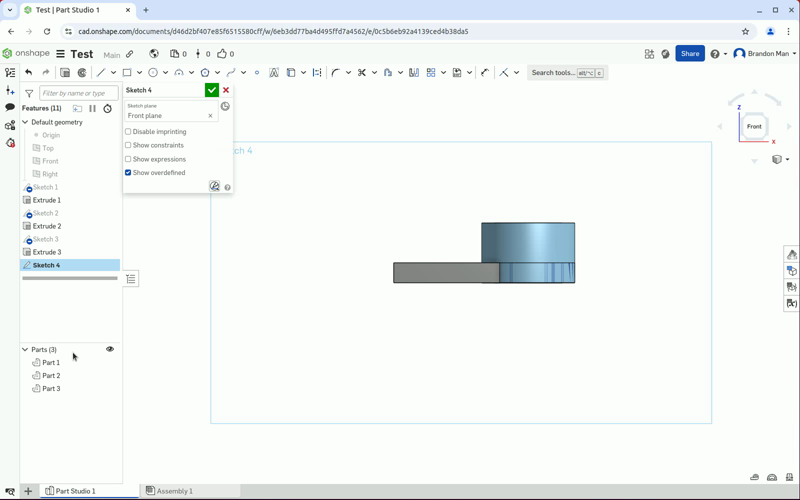
key(y)
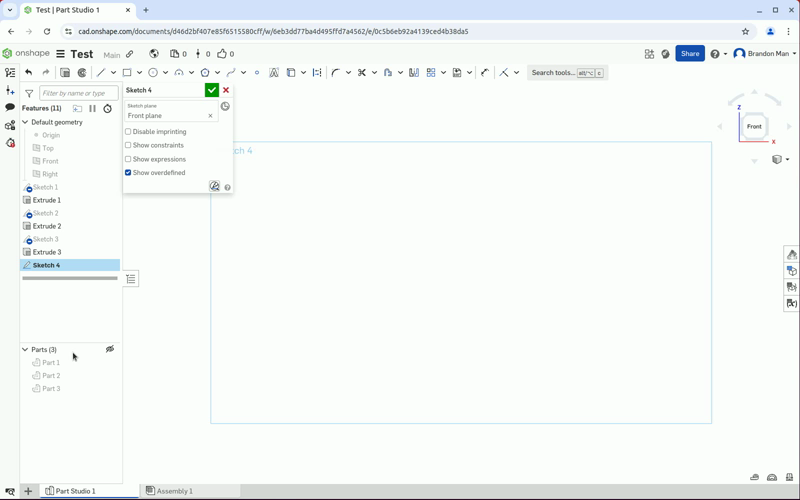
key(l)
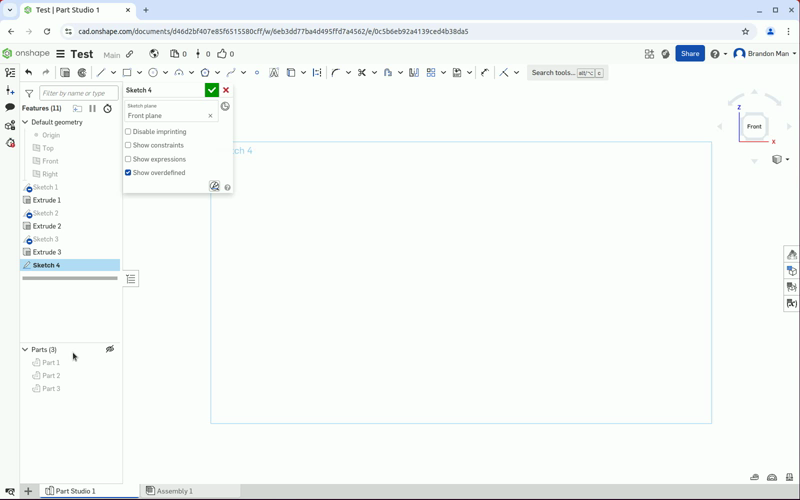
key_down(shift)
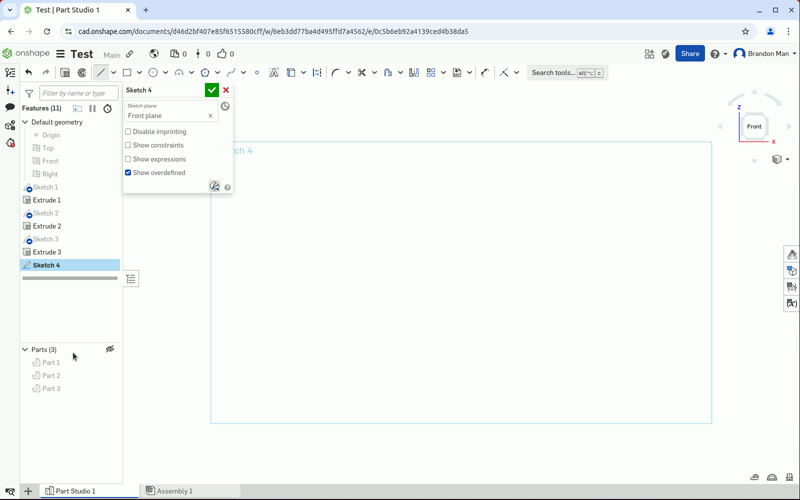
mouse_move(451, 262)
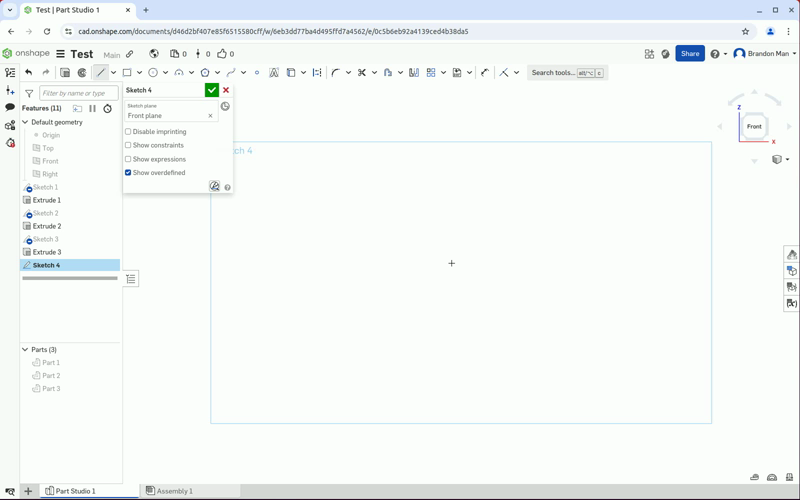
click(451, 262)
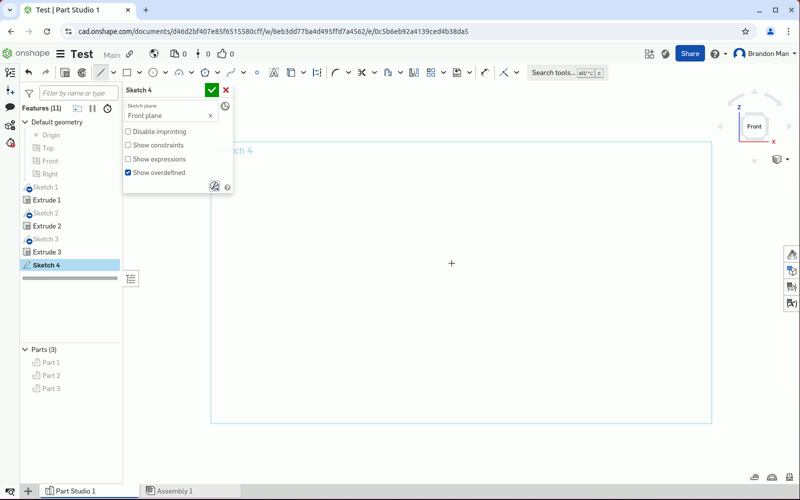
key_up(shift)
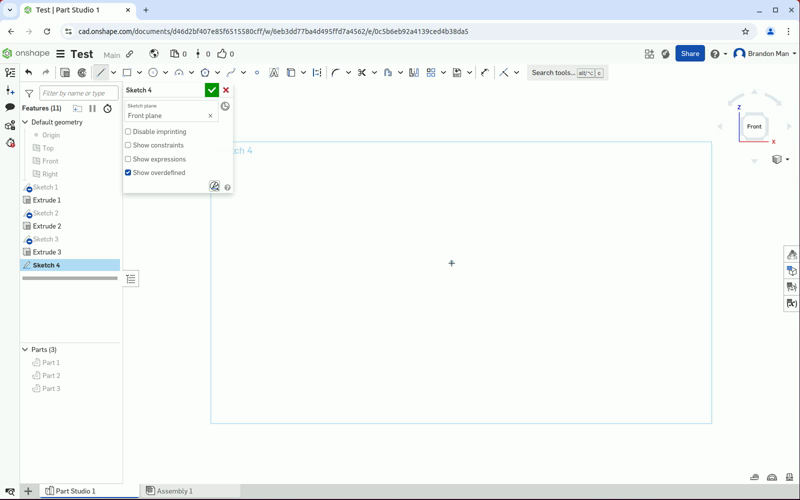
key_down(shift)
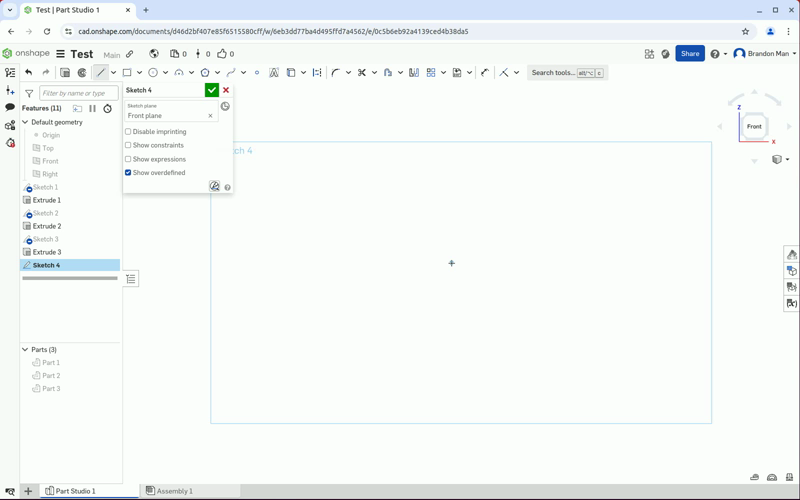
mouse_move(481, 262)
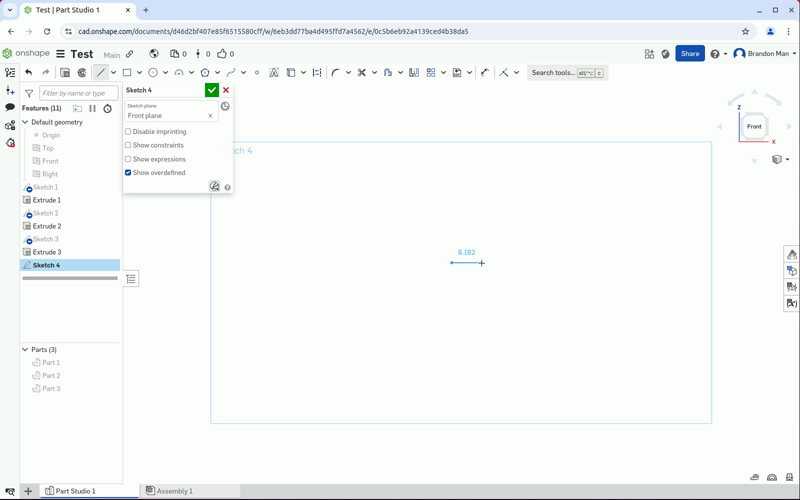
mouse_move(482, 262)
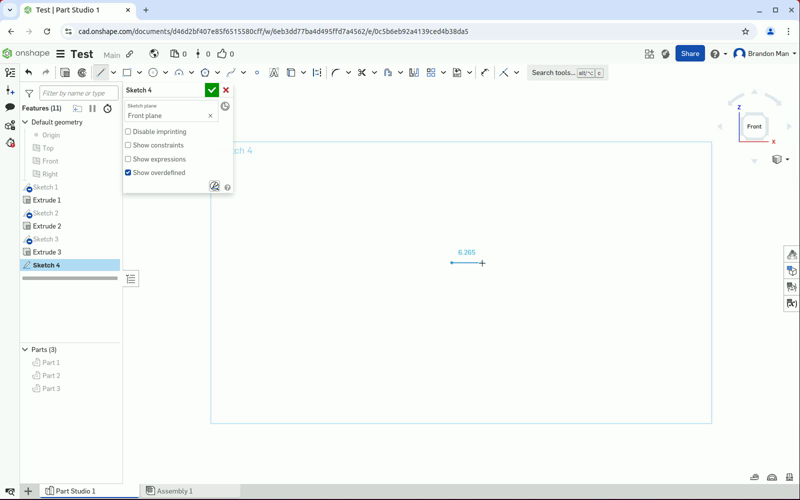
click(482, 262)
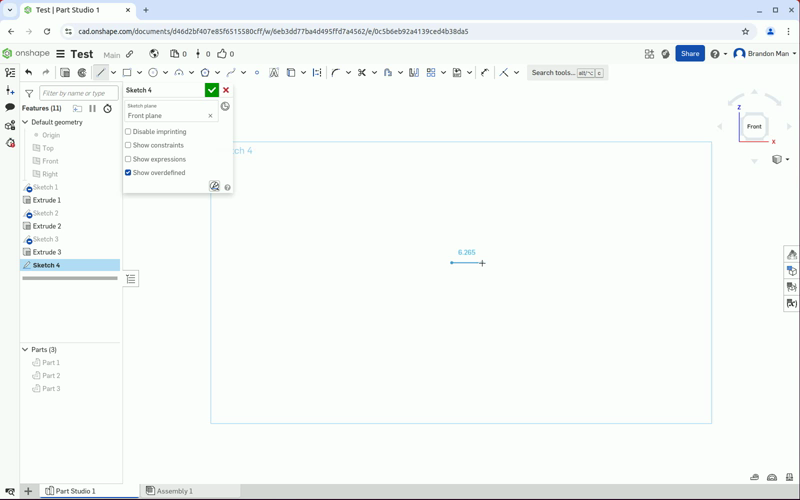
key_up(shift)
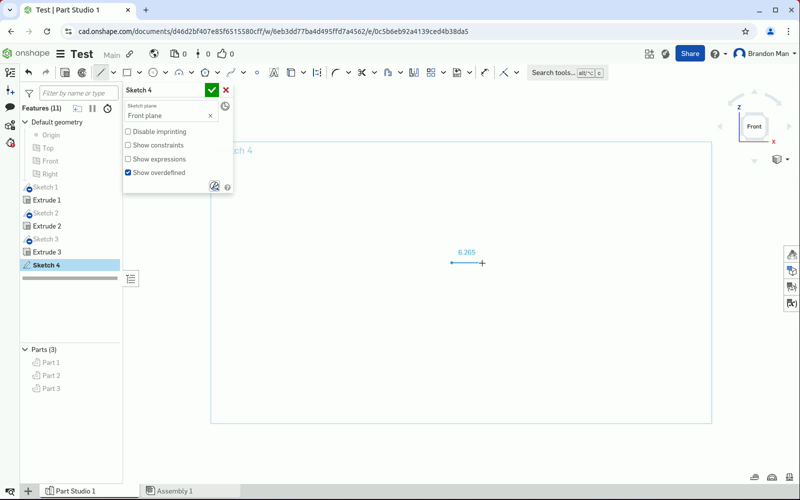
key_down(shift)
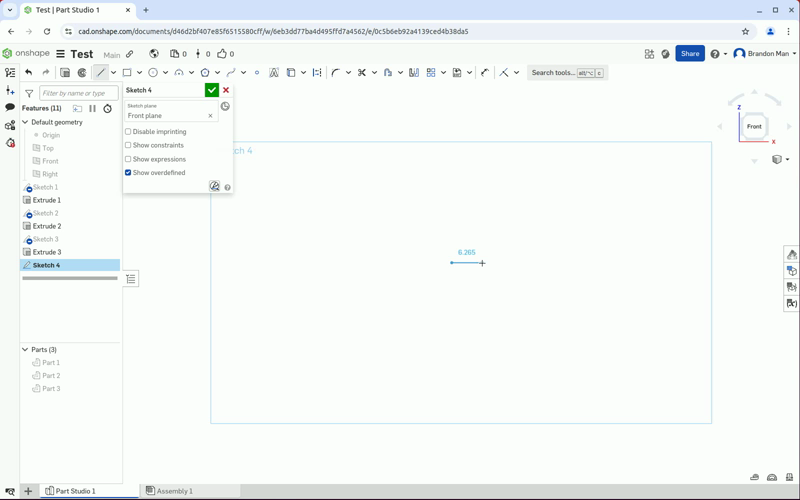
mouse_move(512, 262)
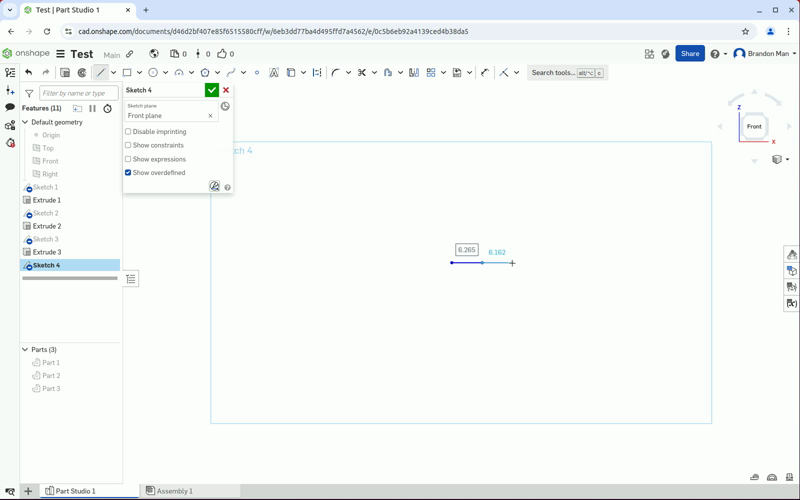
mouse_move(482, 236)
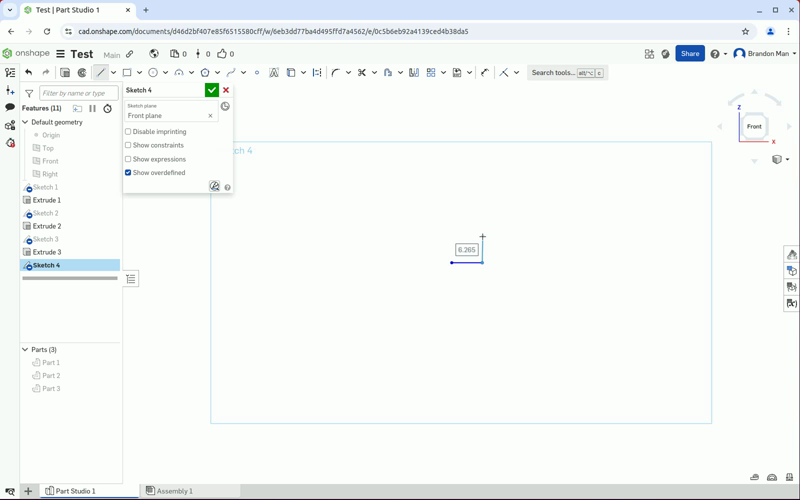
click(482, 236)
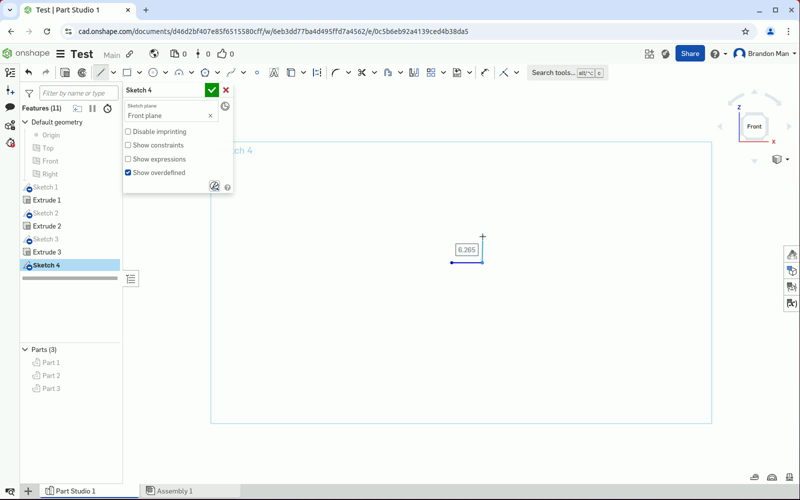
key_up(shift)
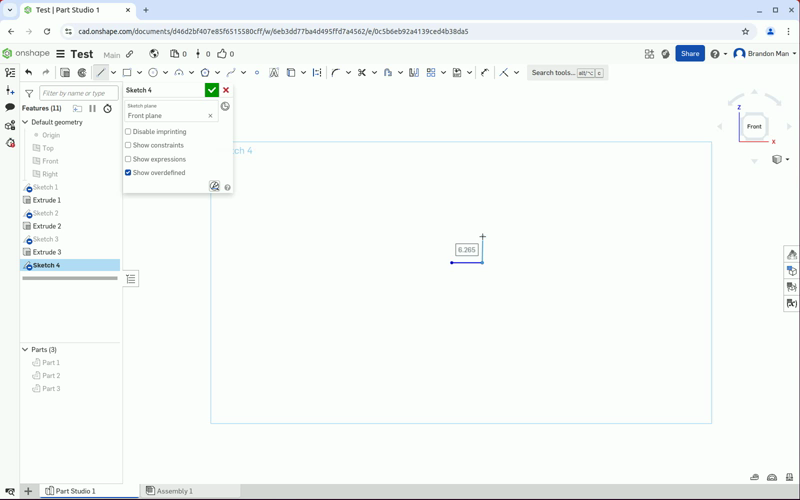
mouse_move(512, 236)
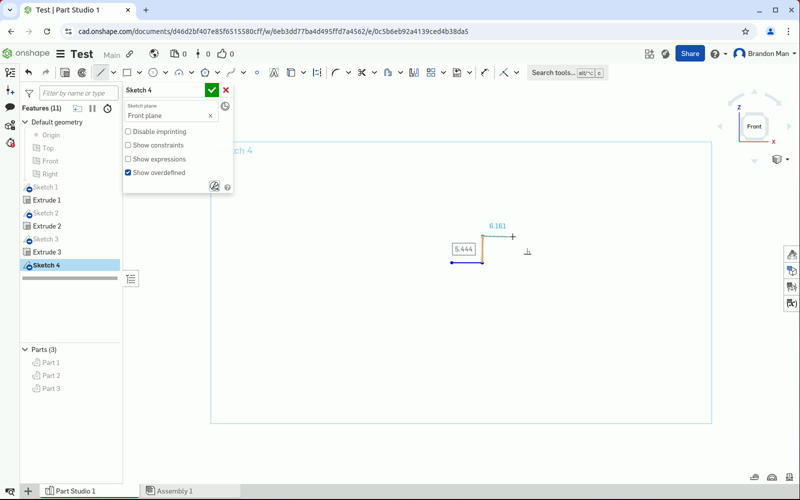
key_down(shift)
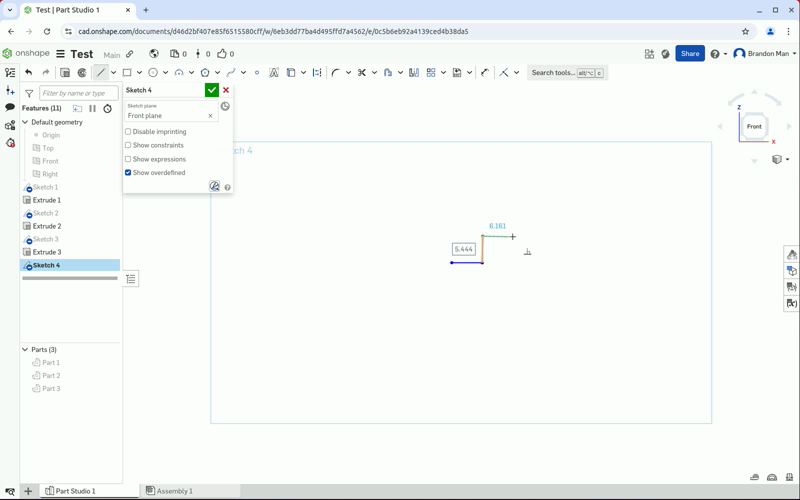
mouse_move(451, 262)
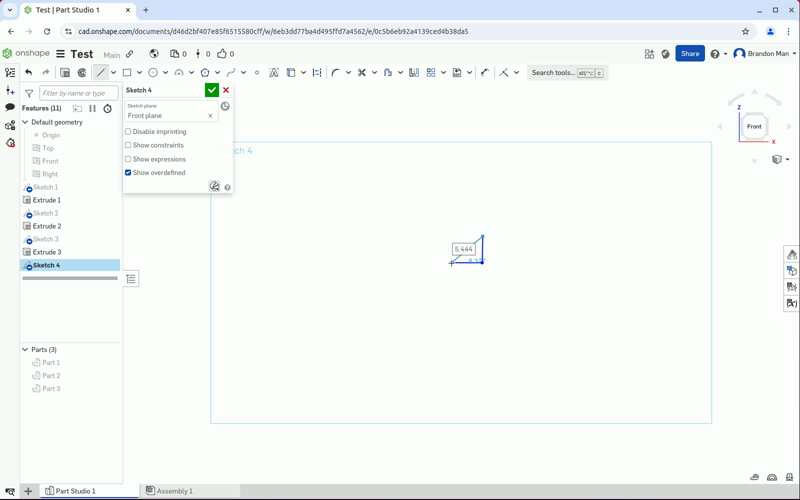
key_up(shift)
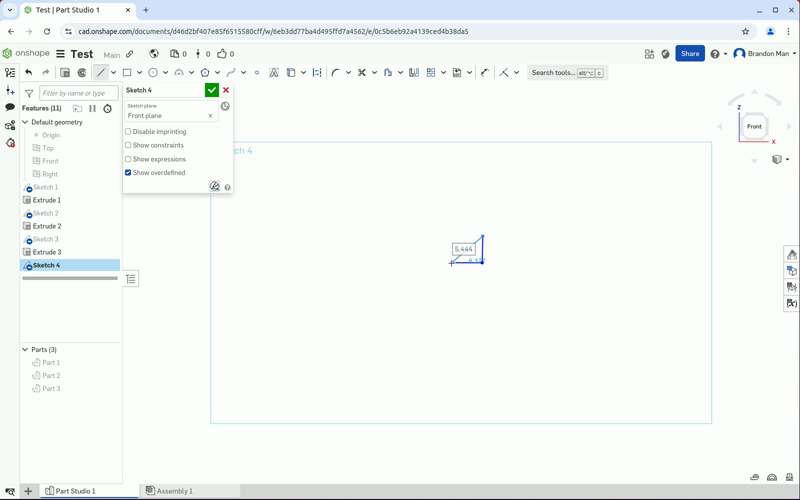
click(451, 262)
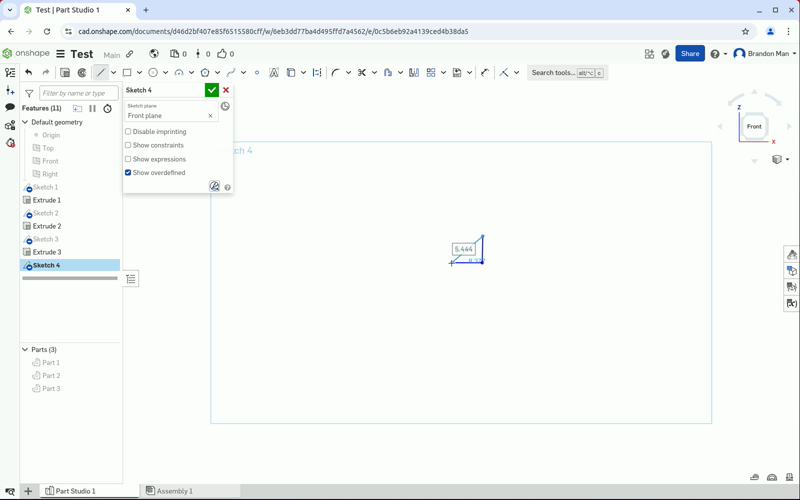
key(esc)
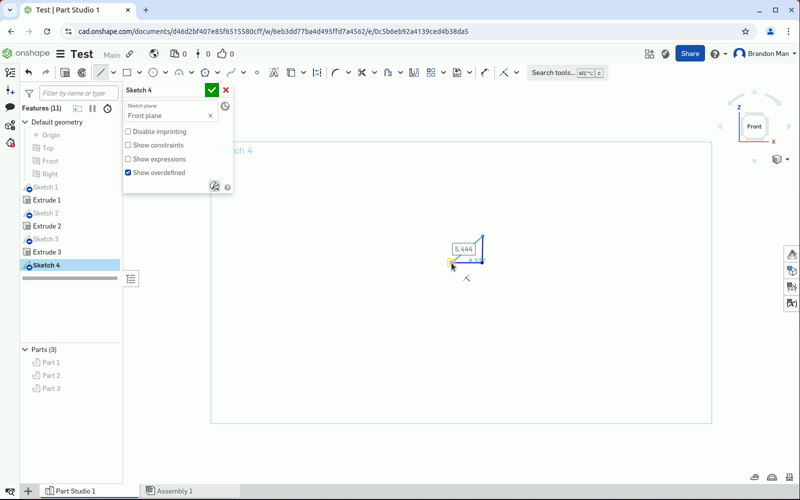
mouse_move(468, 257)
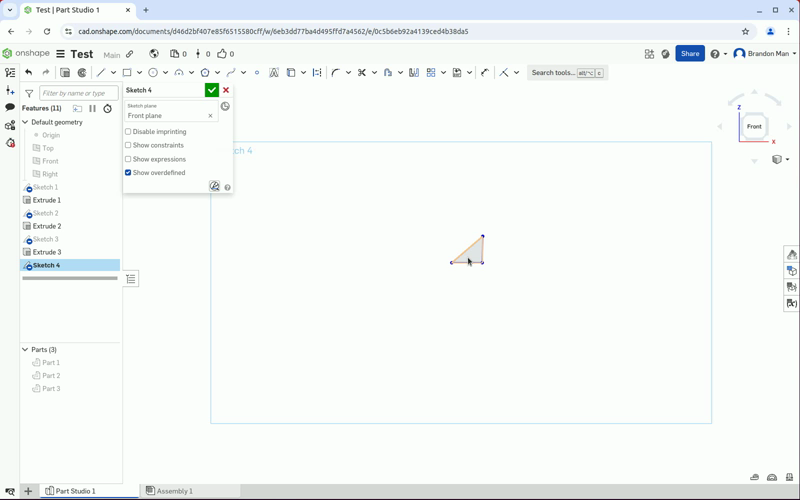
scroll(6)
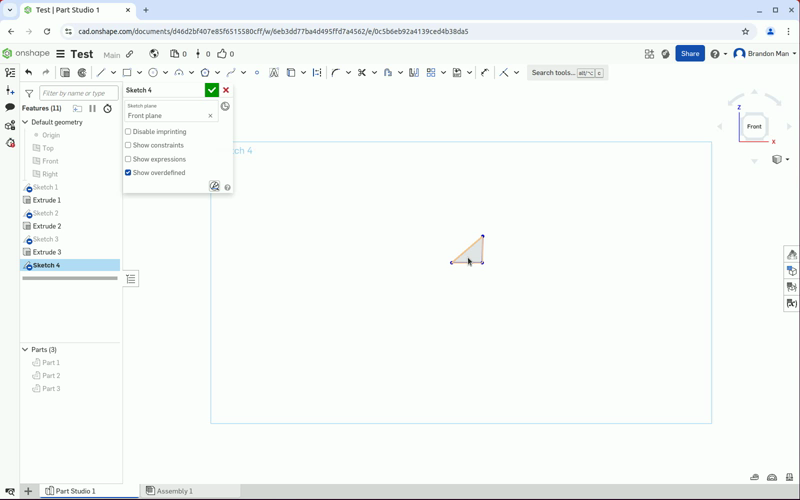
scroll(6)
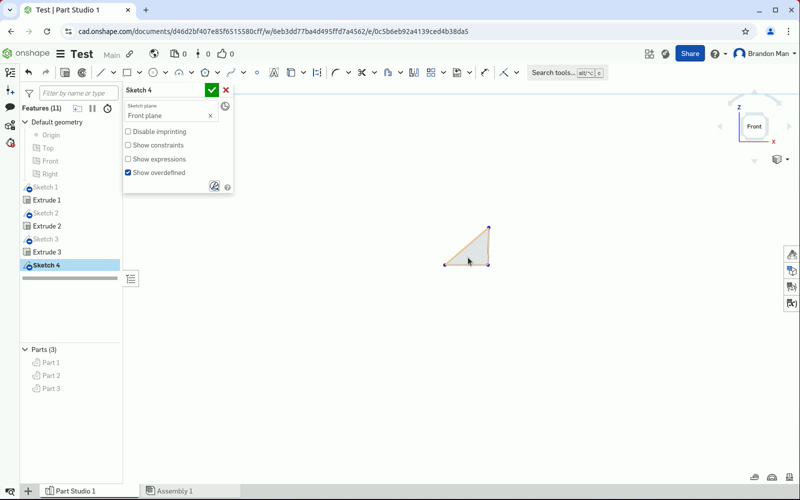
scroll(6)
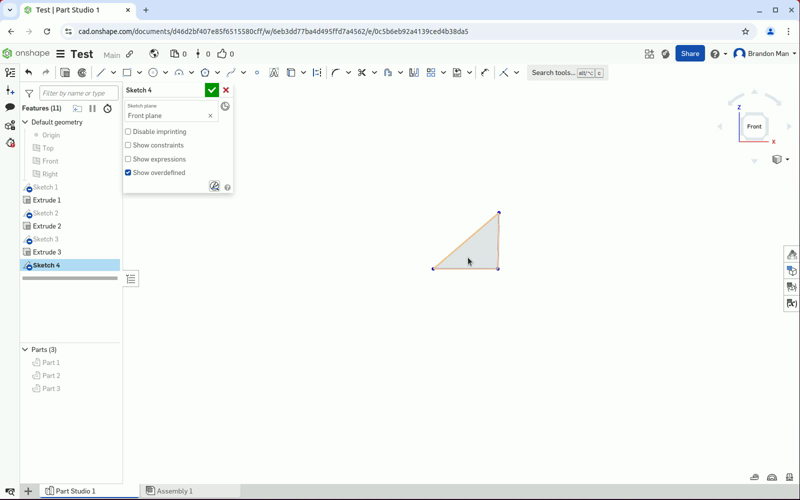
scroll(6)
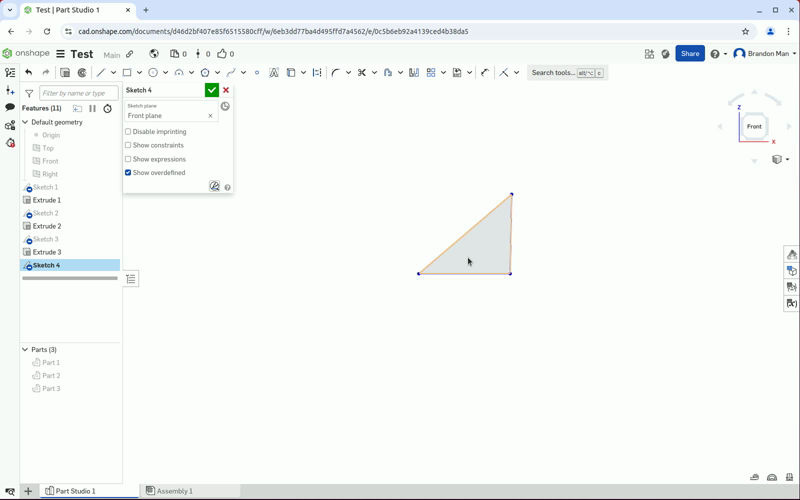
scroll(6)
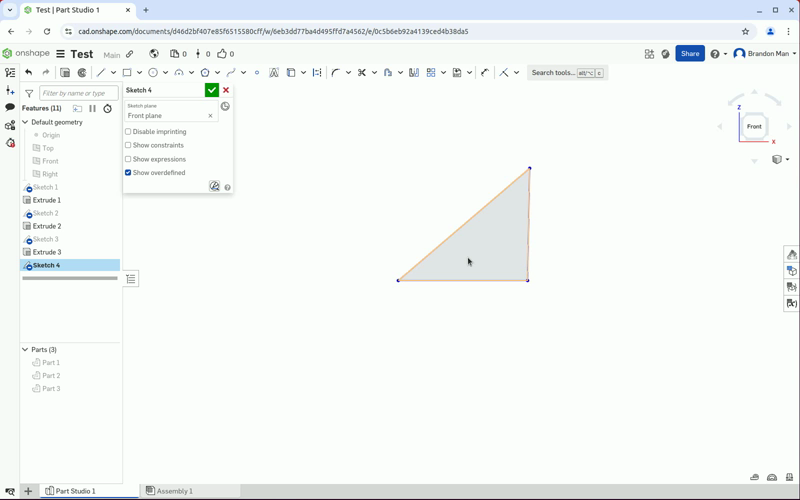
scroll(6)
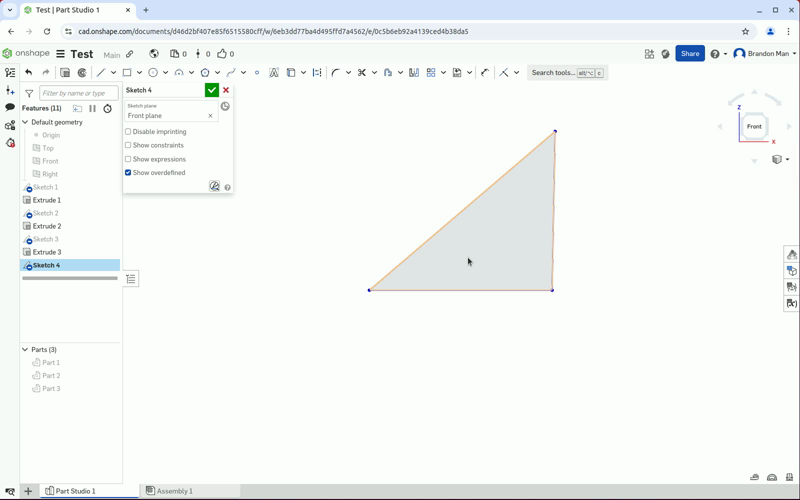
scroll(6)
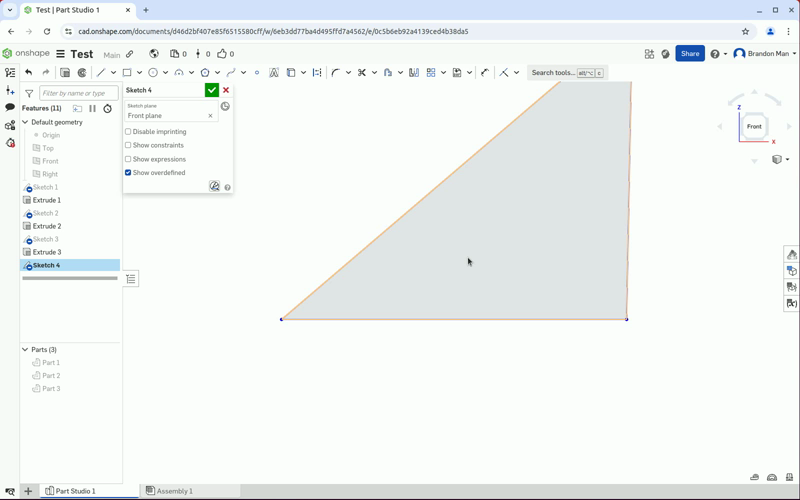
click(468, 257)
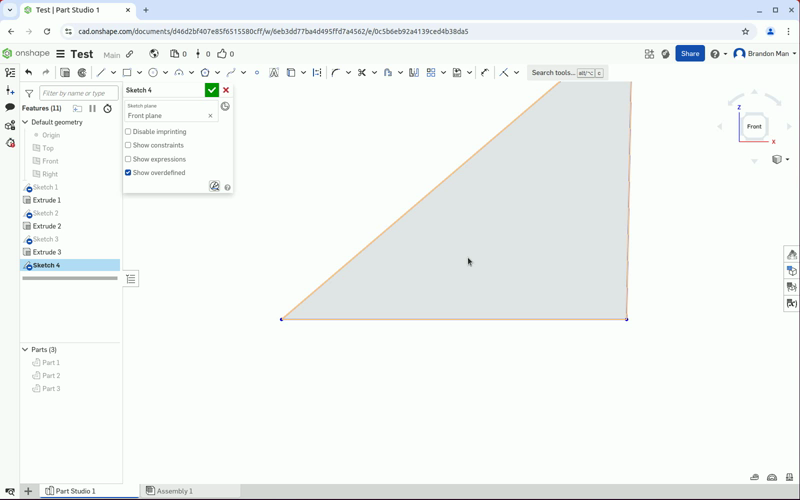
scroll(-6)
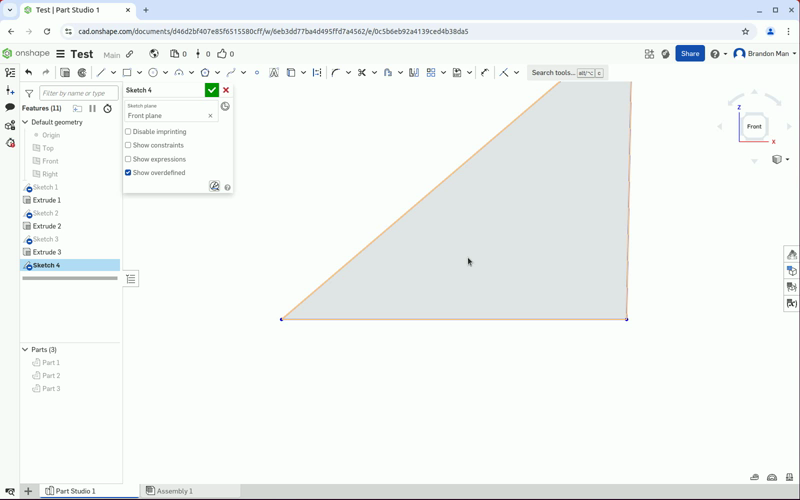
scroll(-6)
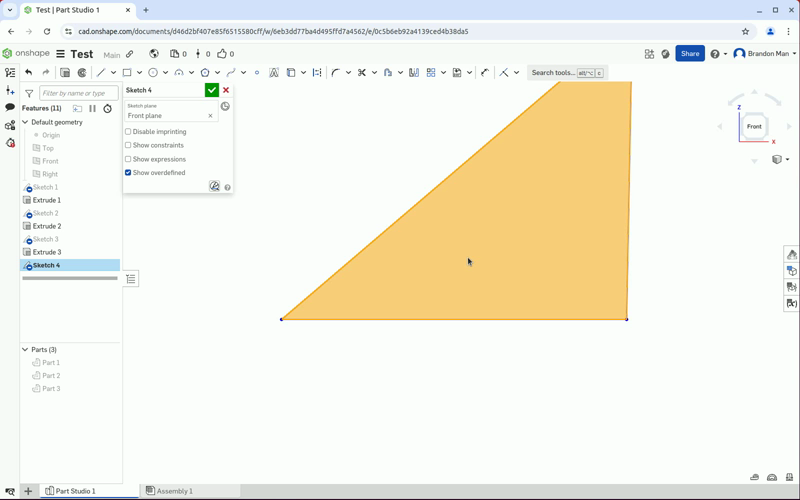
scroll(-6)
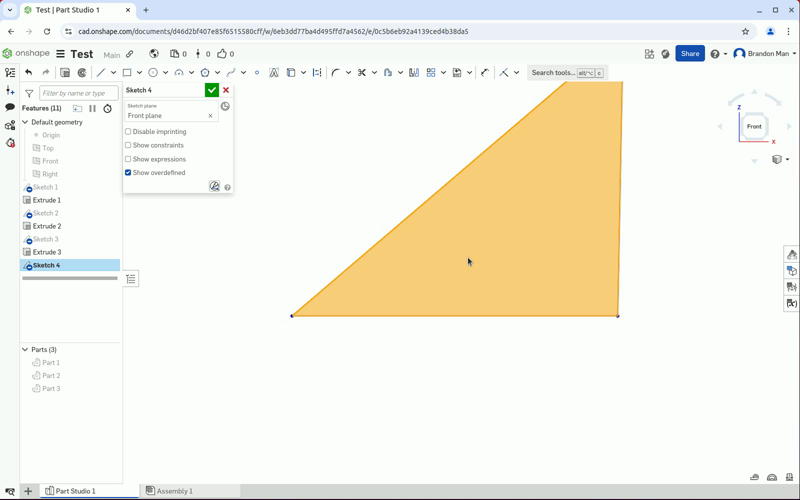
scroll(-6)
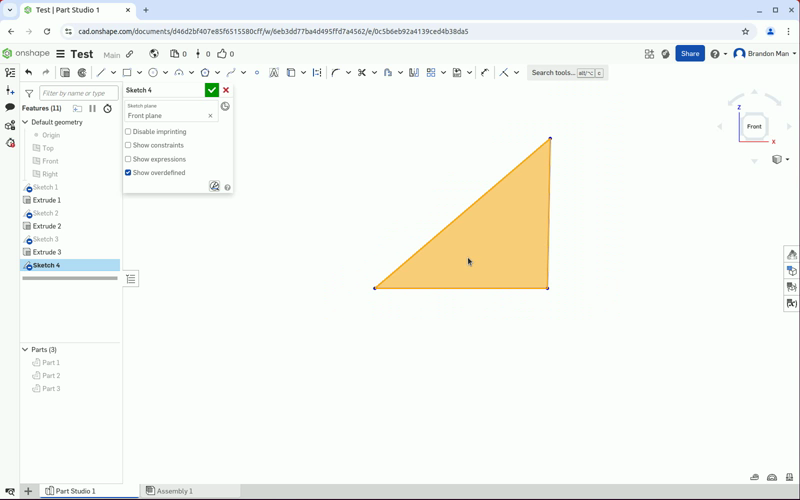
scroll(-6)
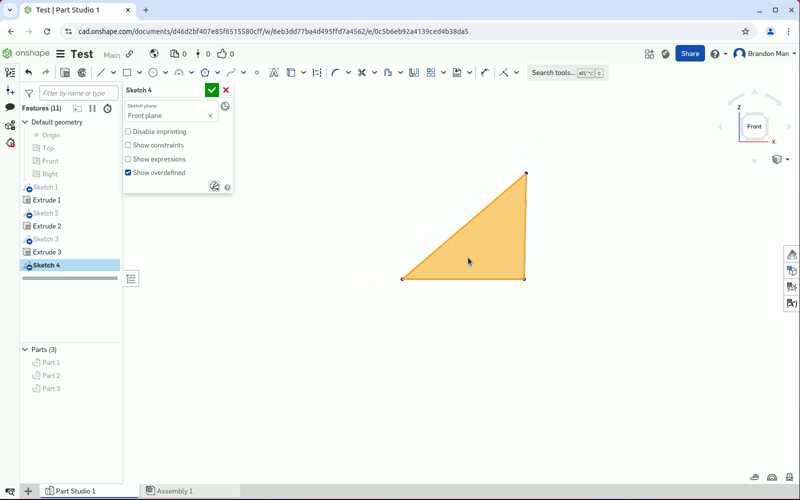
scroll(-6)
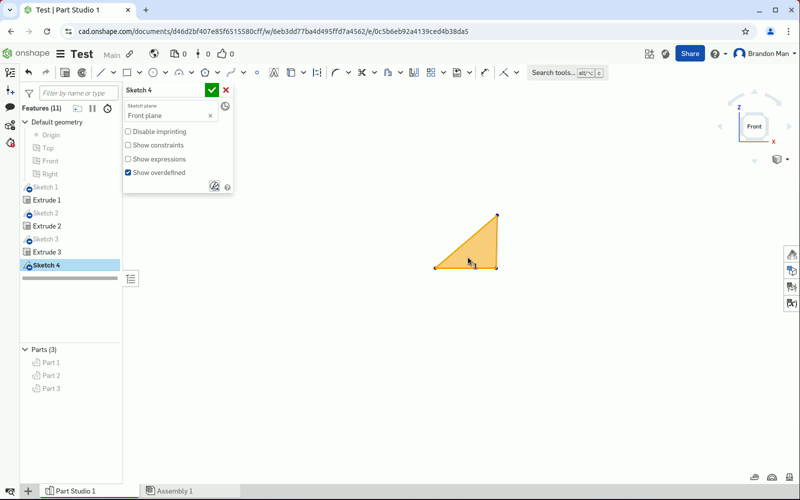
scroll(-6)
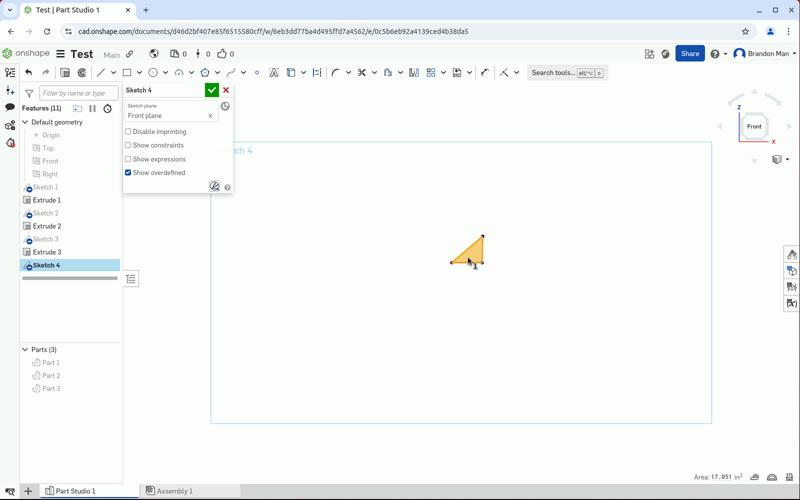
mouse_move(73, 352)
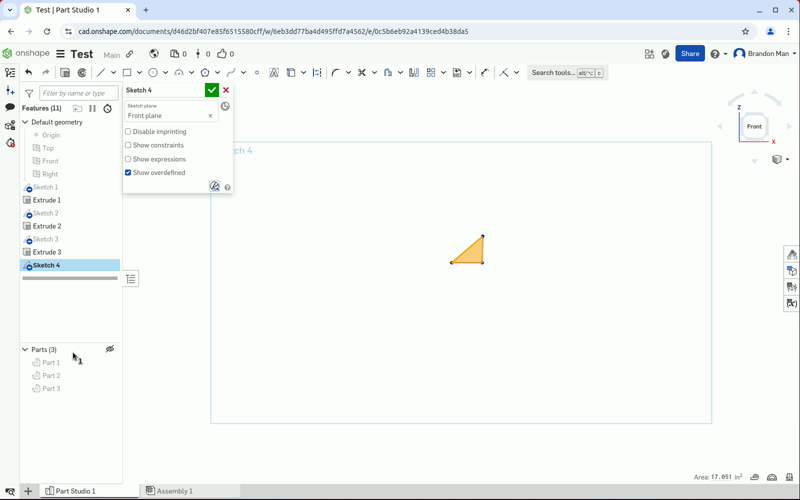
key(shift+y)
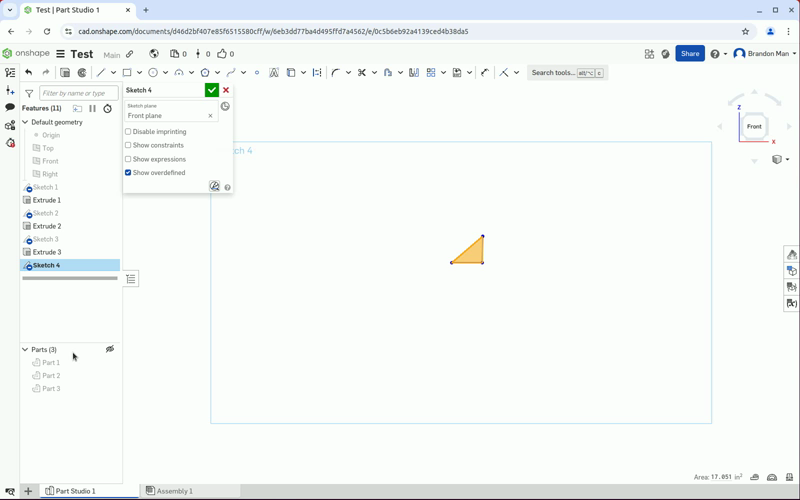
key(shift+e)
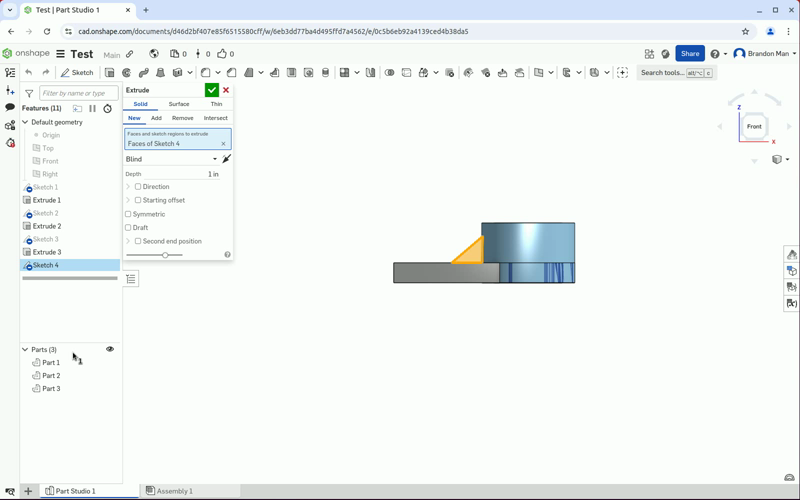
mouse_move(143, 106)
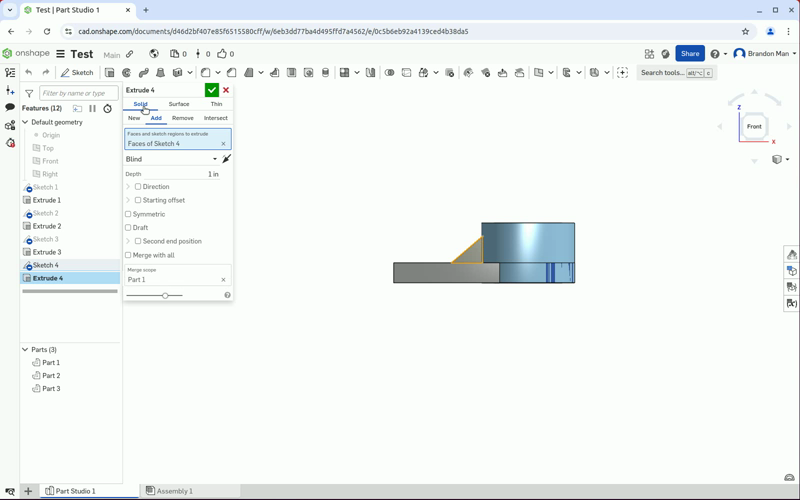
click(143, 106)
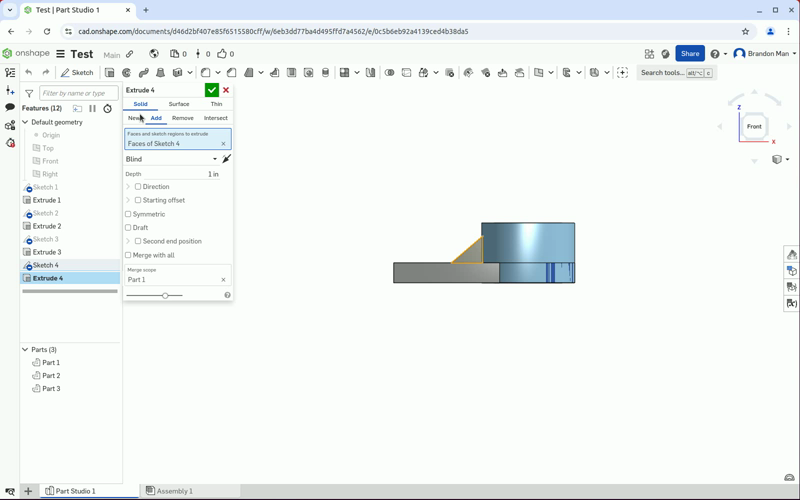
mouse_move(137, 120)
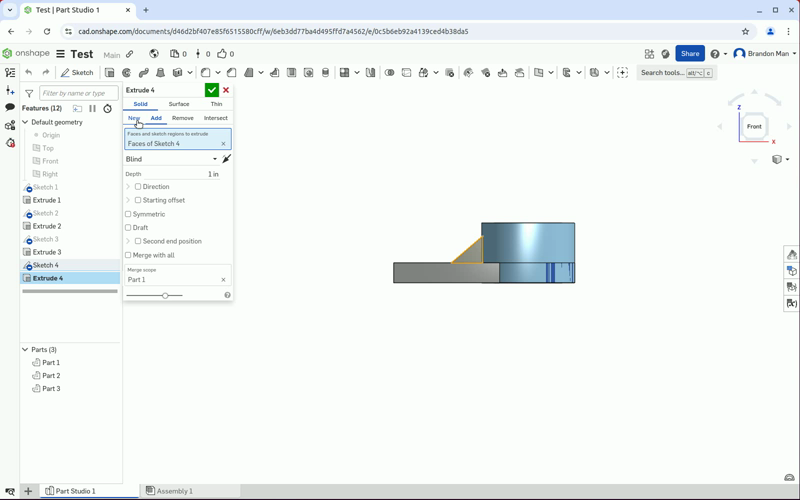
click(137, 120)
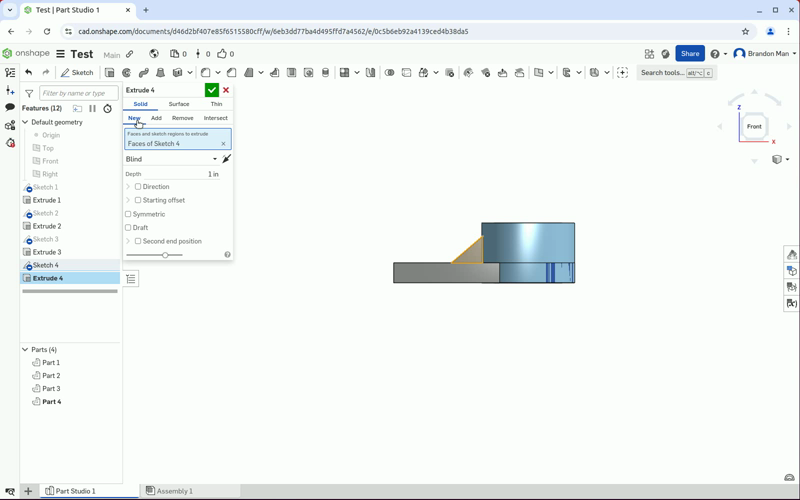
key(tab, 4)
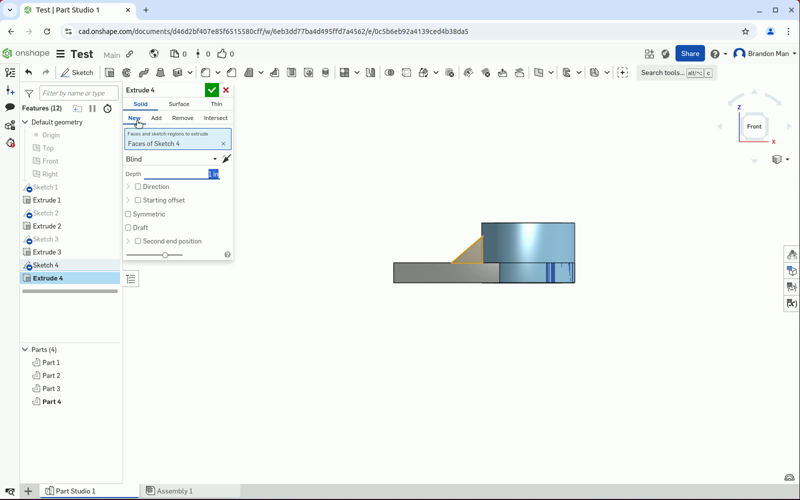
text(-0.963)
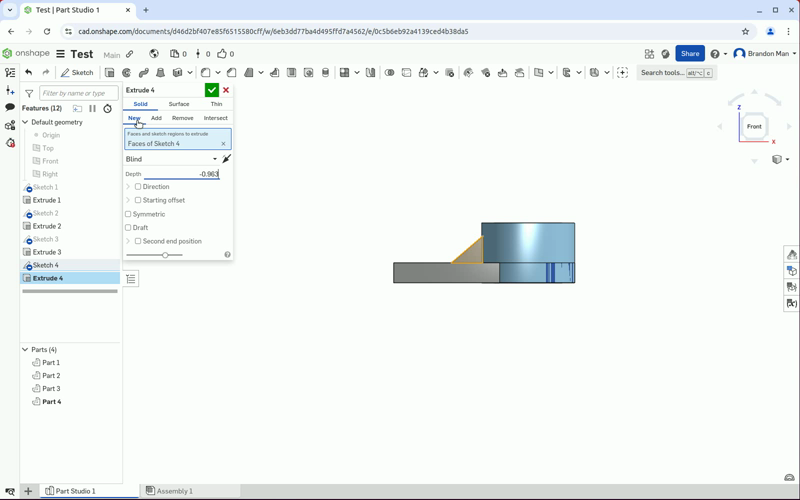
key(enter)
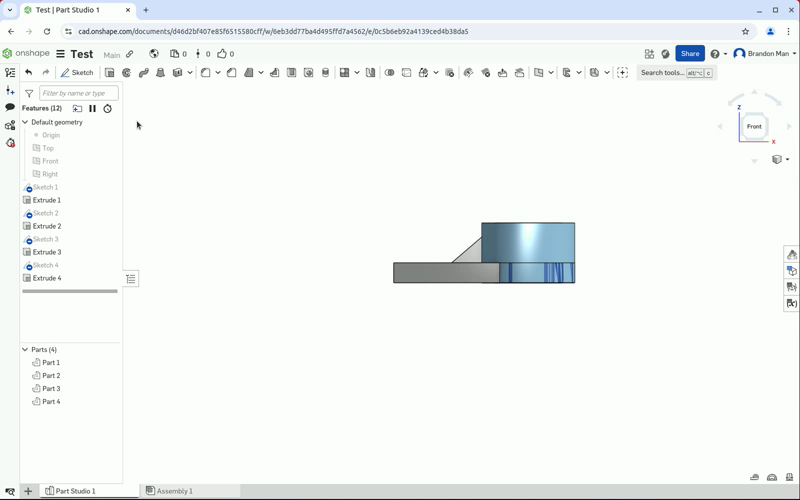
key(shift+h)
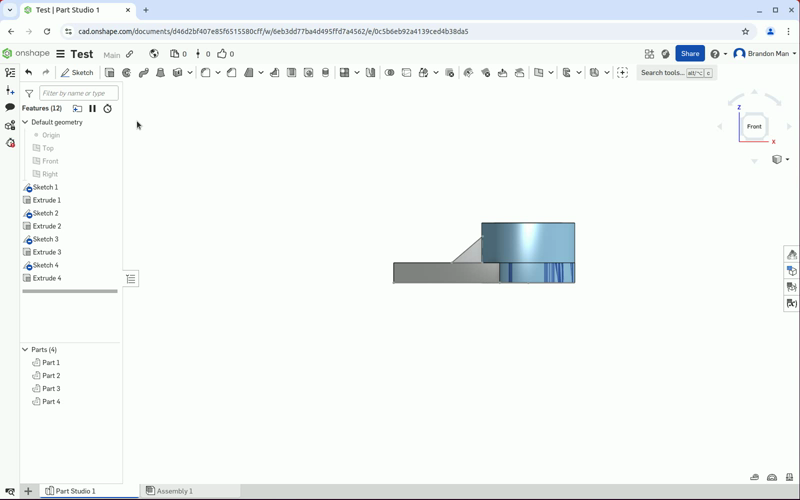
key(shift+h)
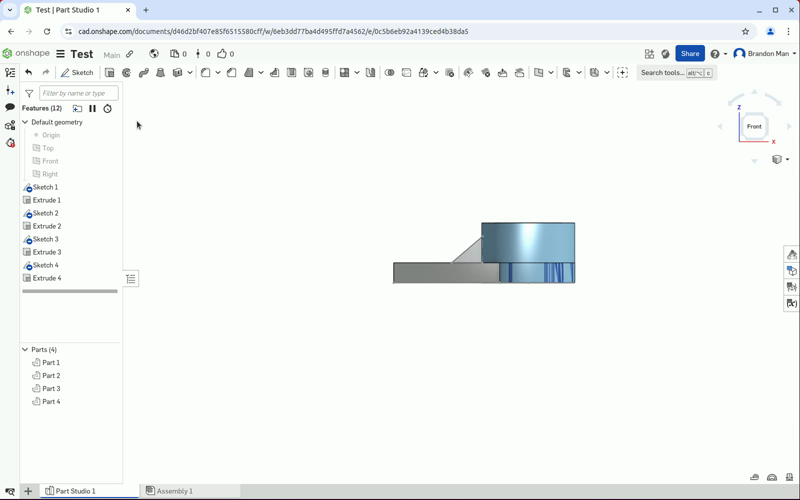
key(shift+7)
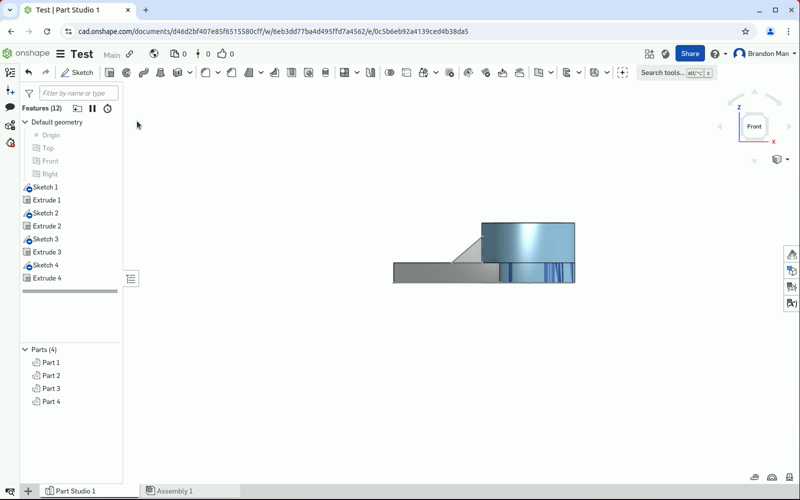
key(left, 2)
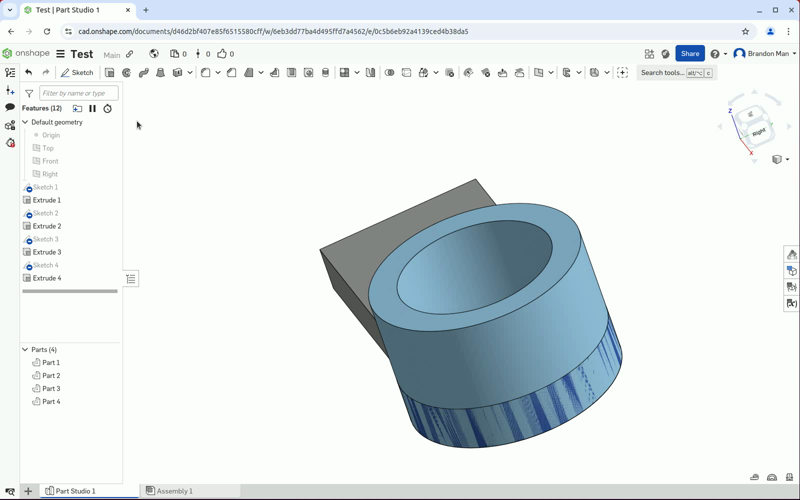
key(down, 2)
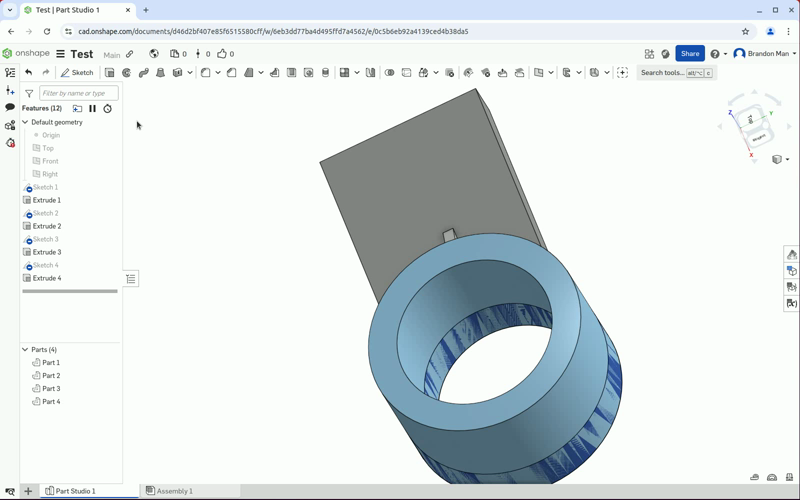
key(up, 2)
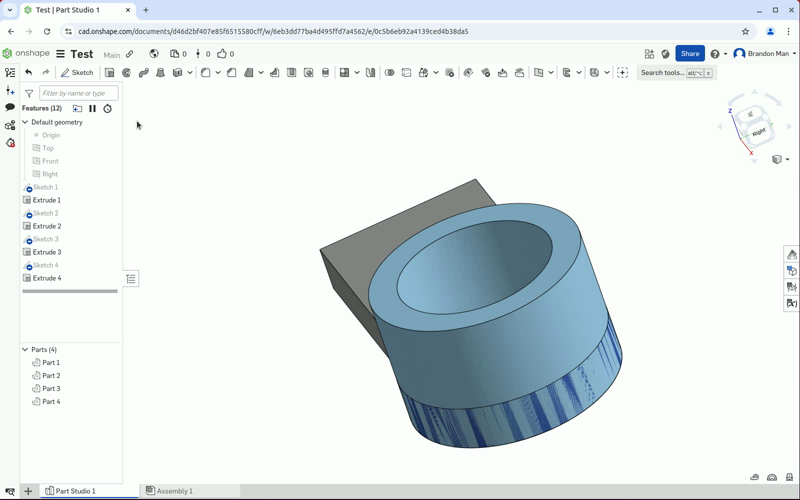
key(right, 2)
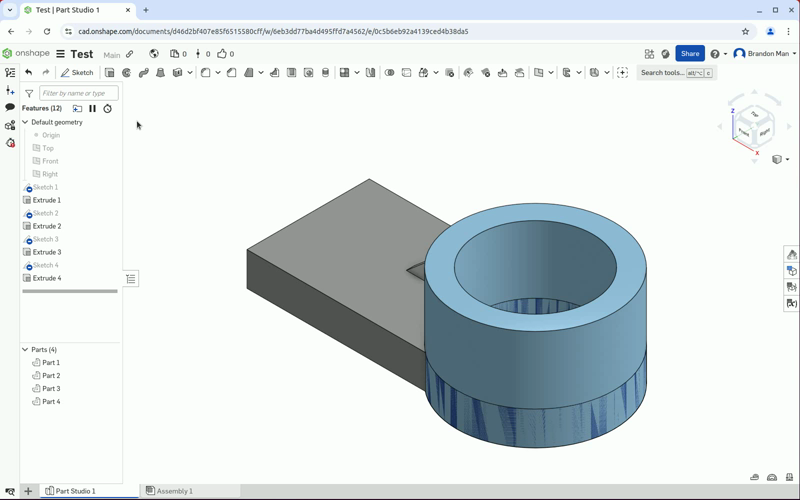
mouse_move(73, 189)
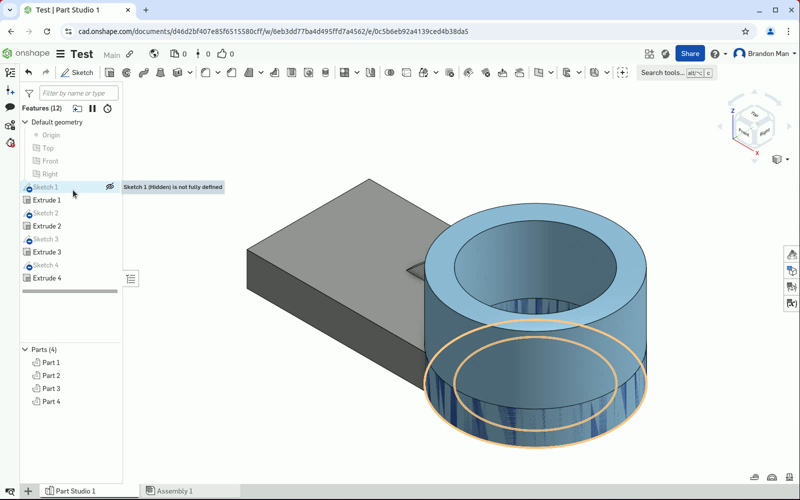
click(73, 189)